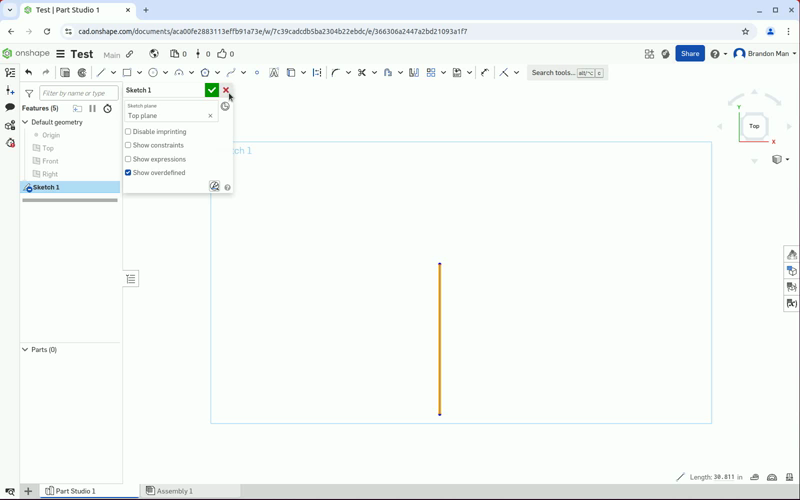
key(shift+h)
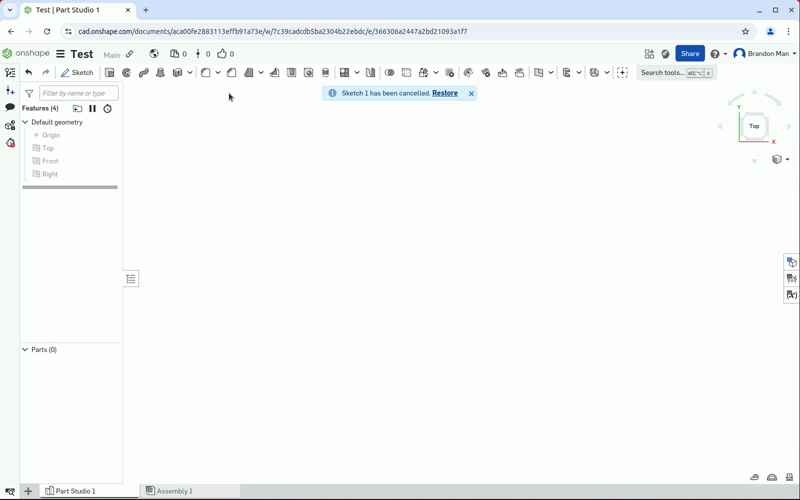
mouse_move(73, 352)
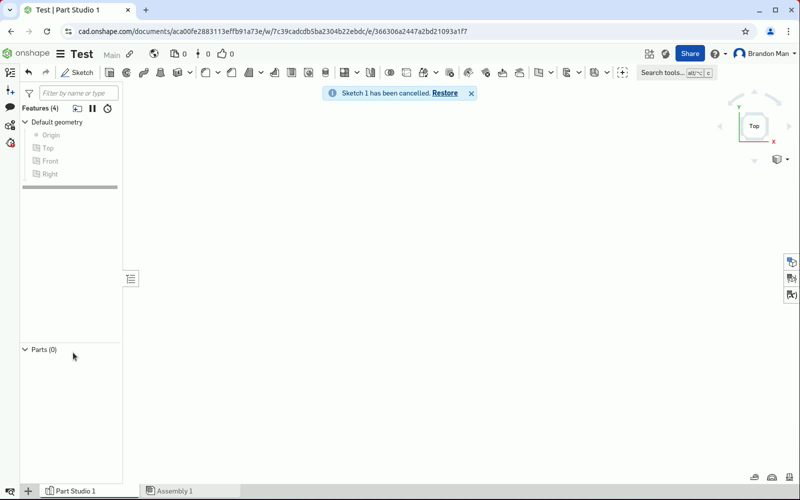
key(y)
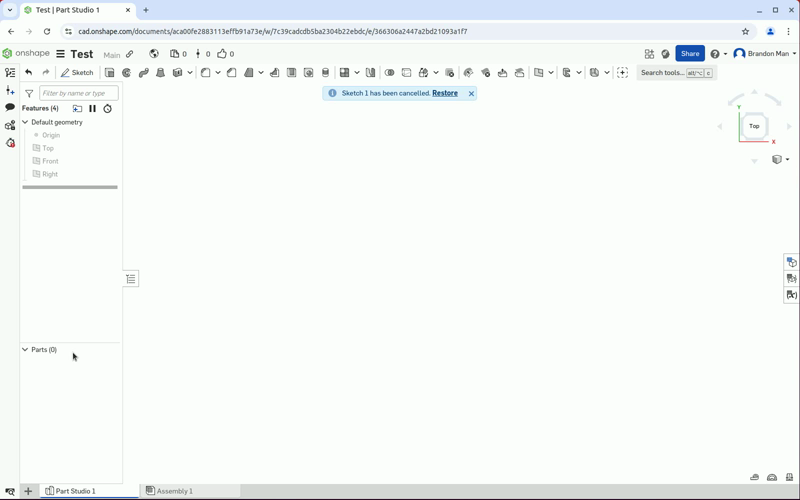
key(shift+p)
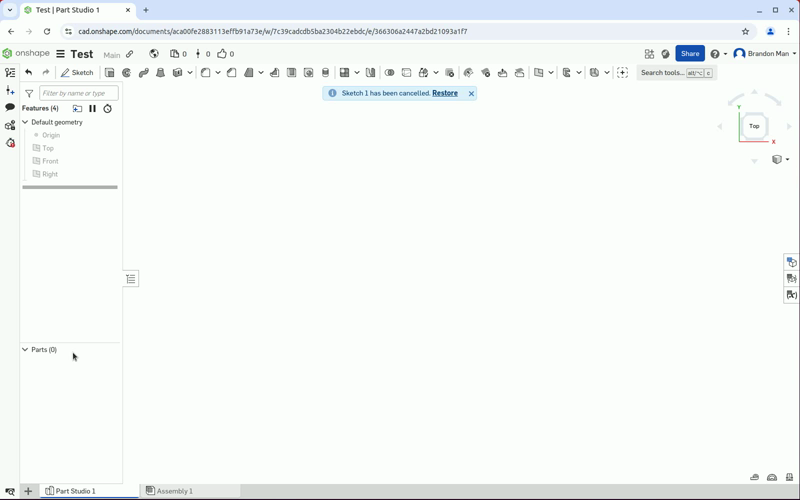
key(space)
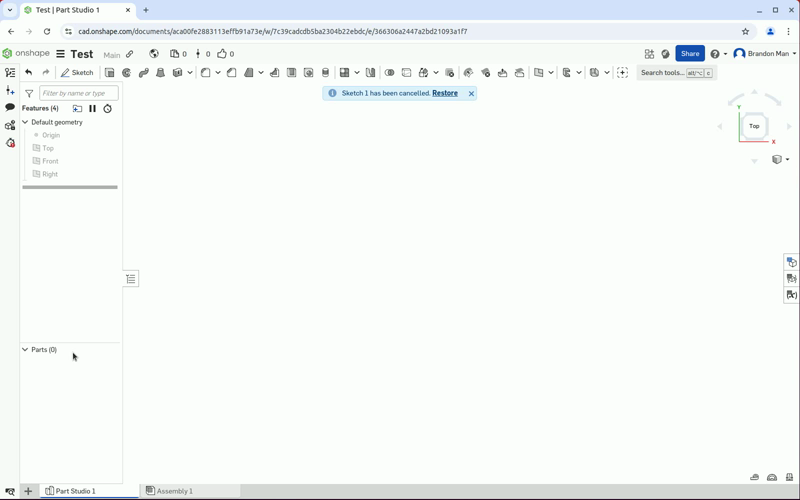
key_down(shift)
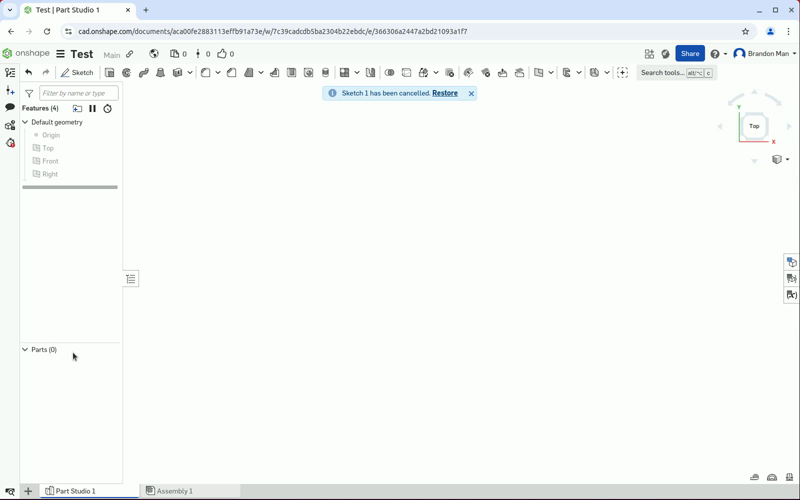
key(up)
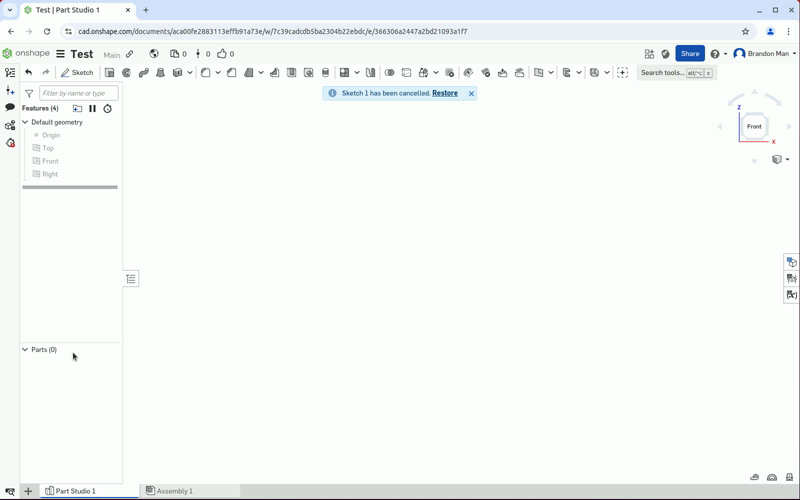
key_up(shift)
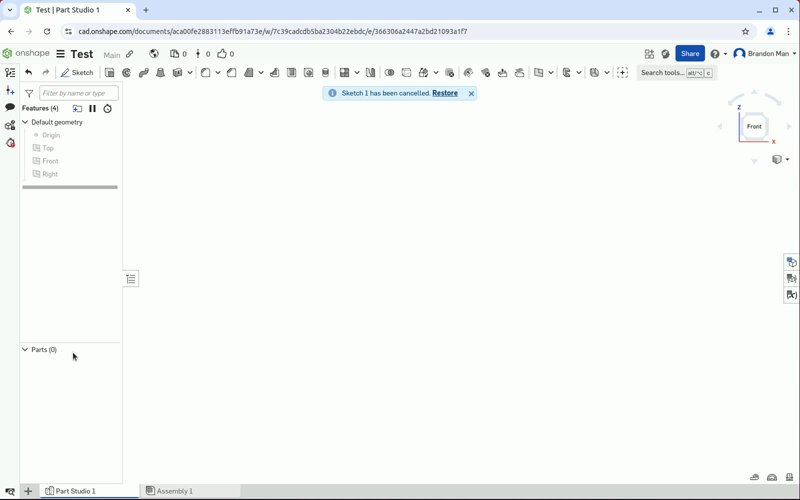
mouse_move(73, 352)
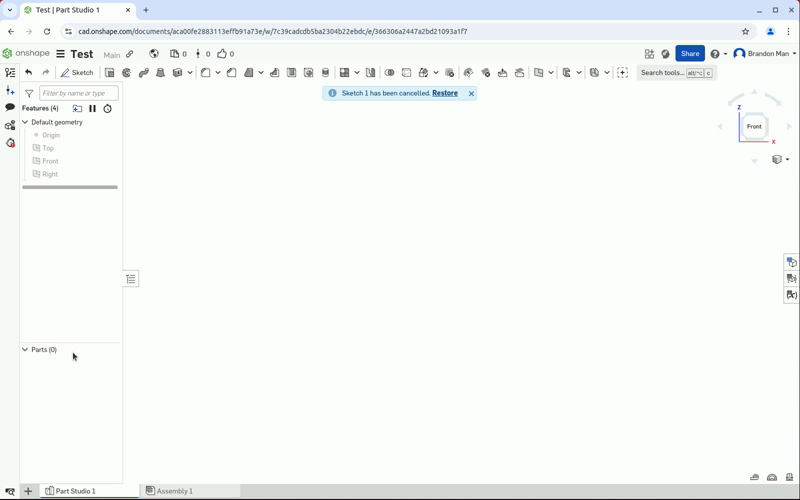
key(shift+y)
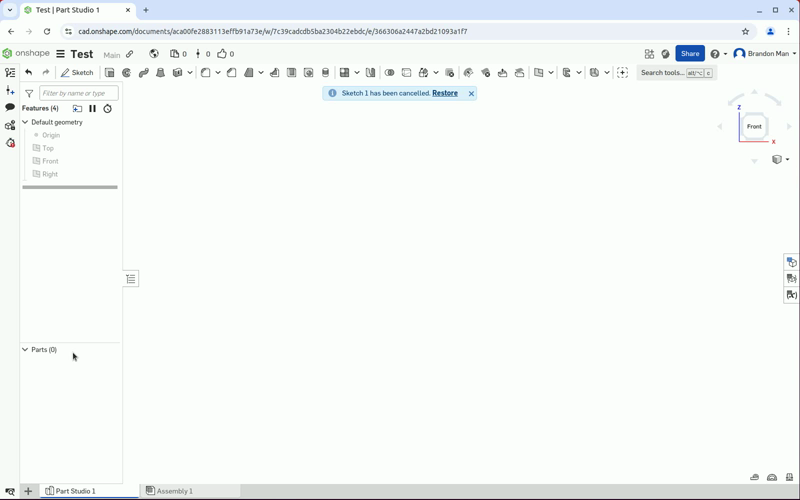
key(shift+s)
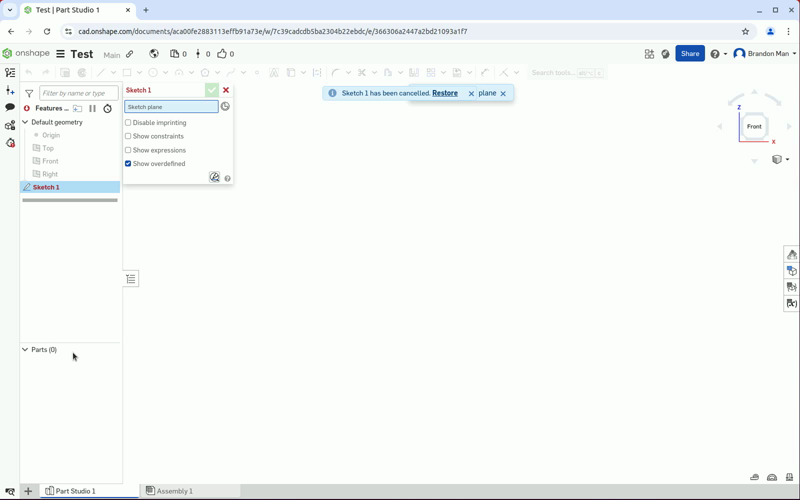
mouse_move(73, 163)
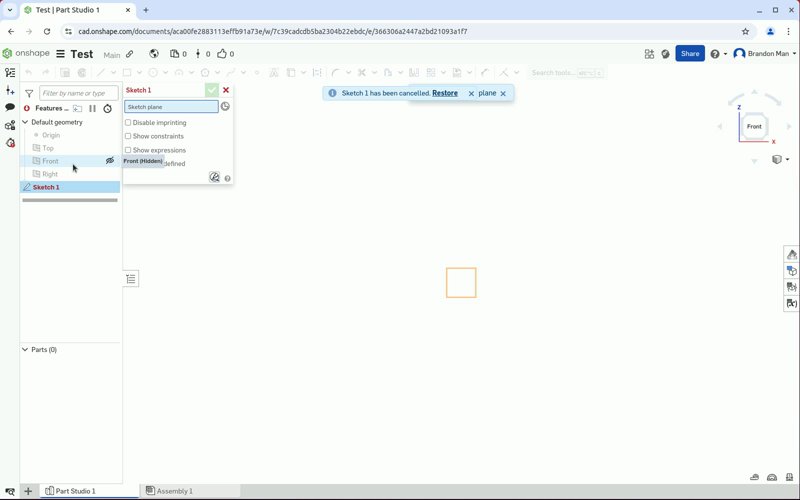
click(73, 163)
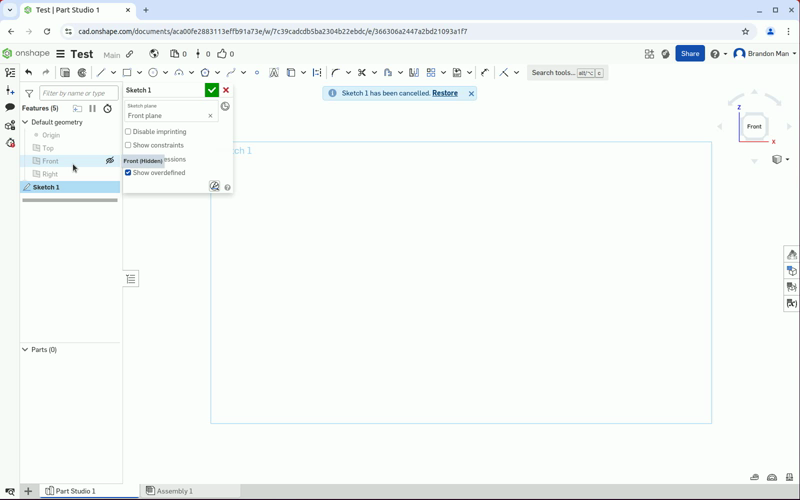
mouse_move(73, 352)
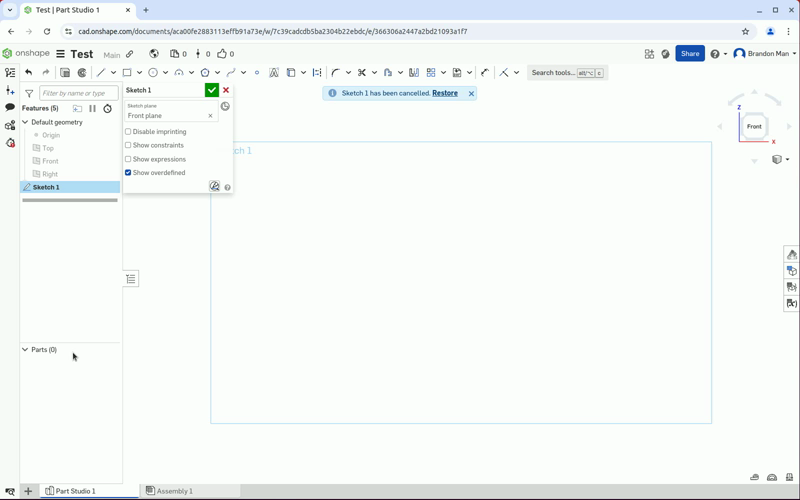
key(y)
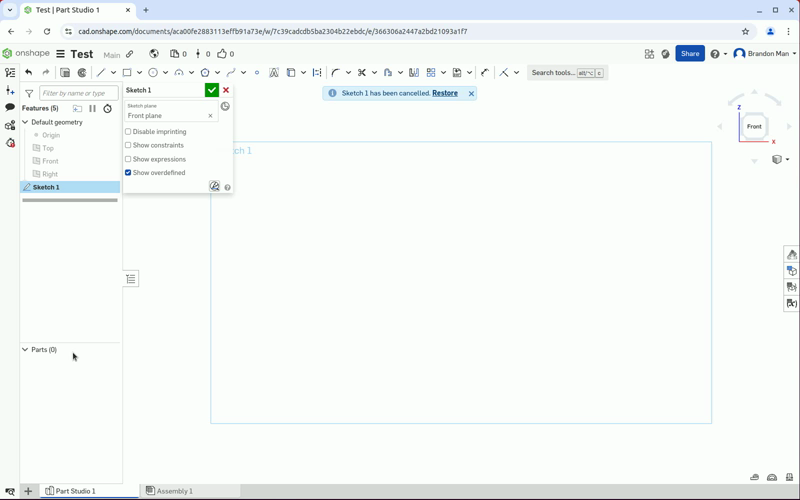
key(l)
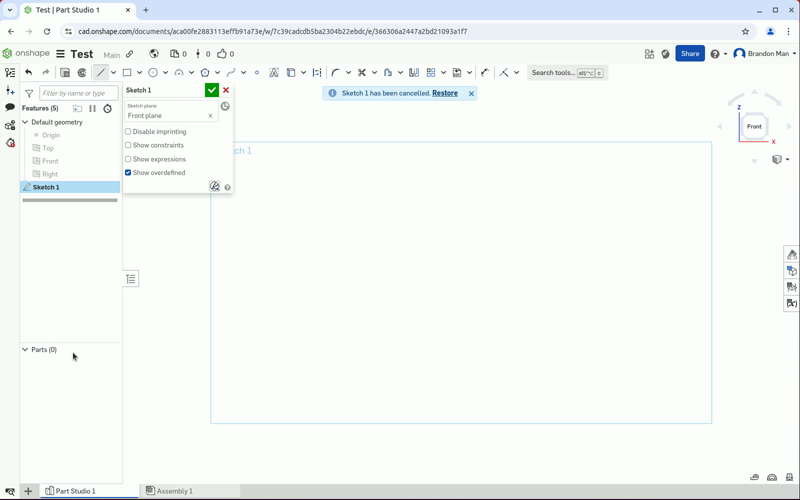
key_down(shift)
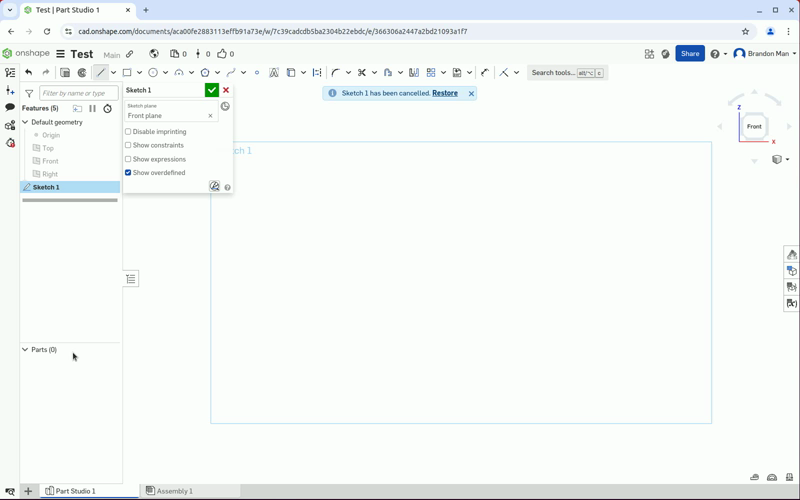
mouse_move(417, 282)
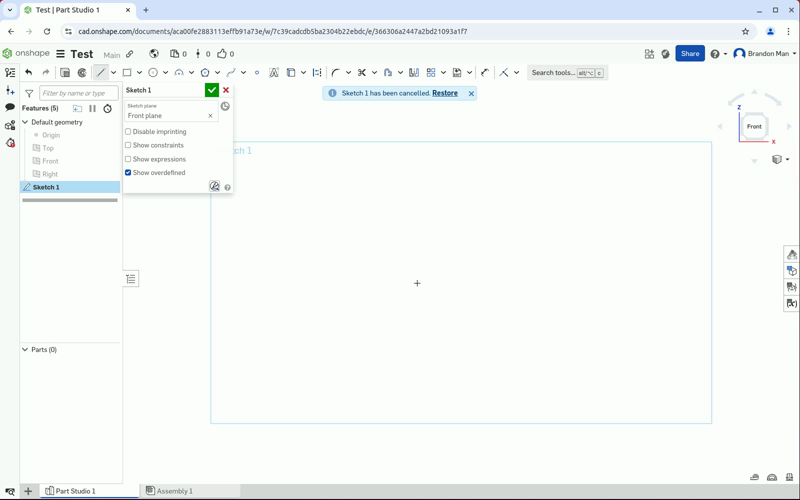
click(417, 282)
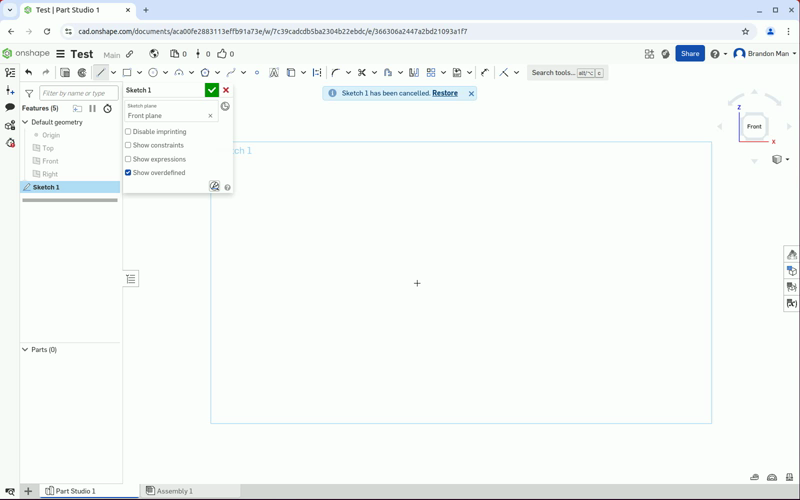
key_up(shift)
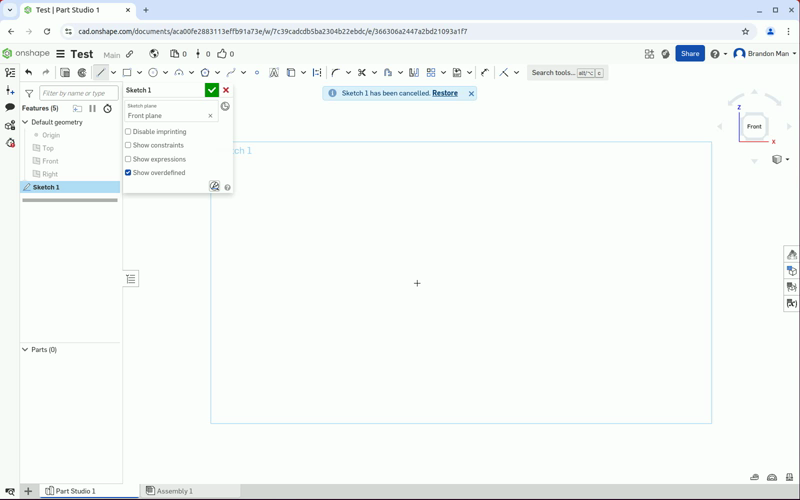
key_down(shift)
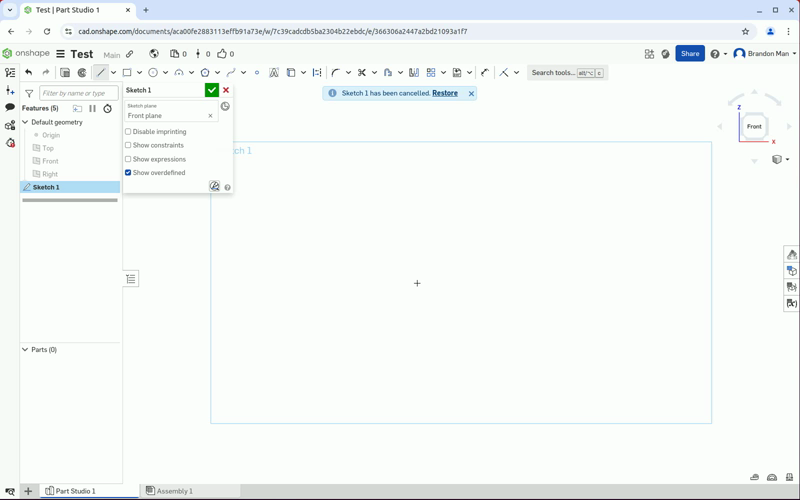
mouse_move(447, 282)
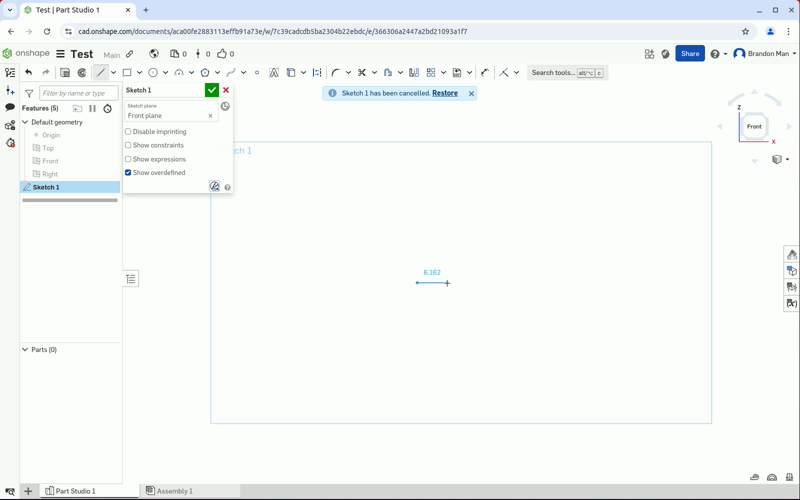
mouse_move(441, 282)
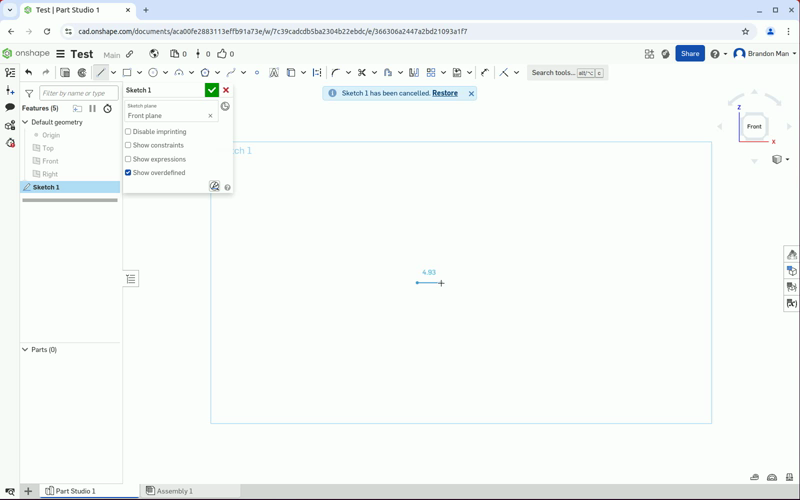
click(441, 282)
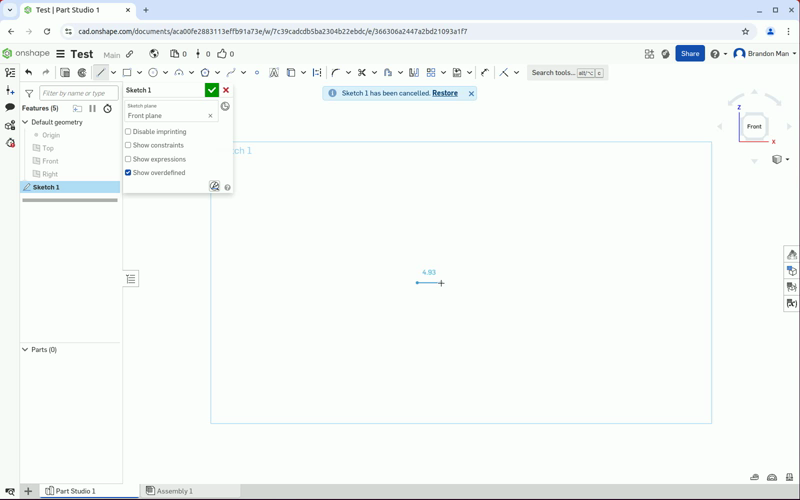
key_up(shift)
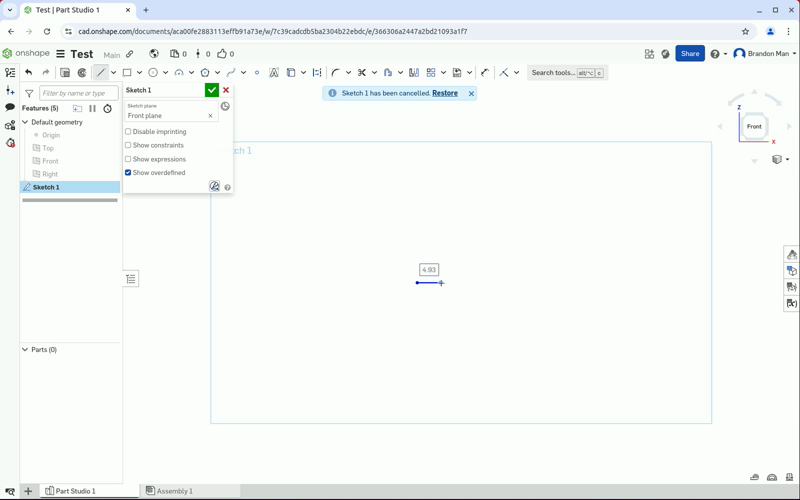
key_down(shift)
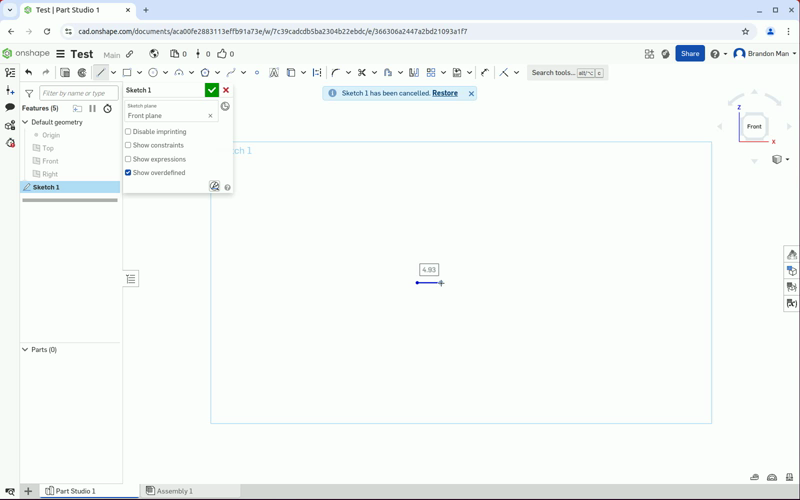
mouse_move(471, 282)
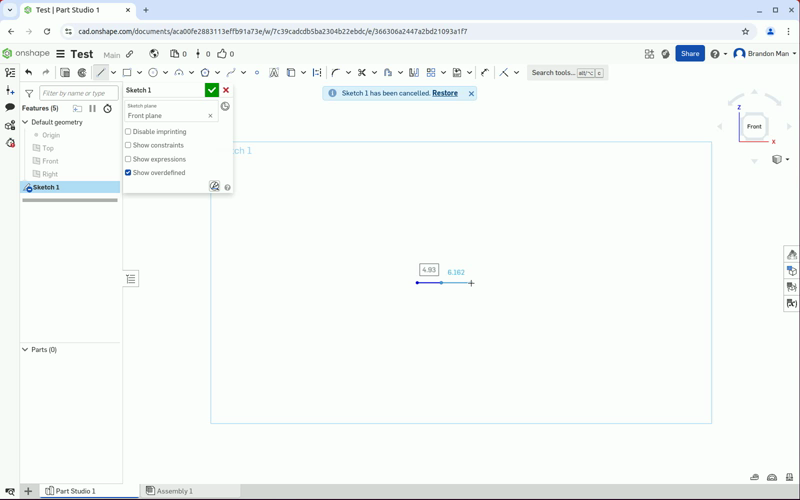
mouse_move(441, 268)
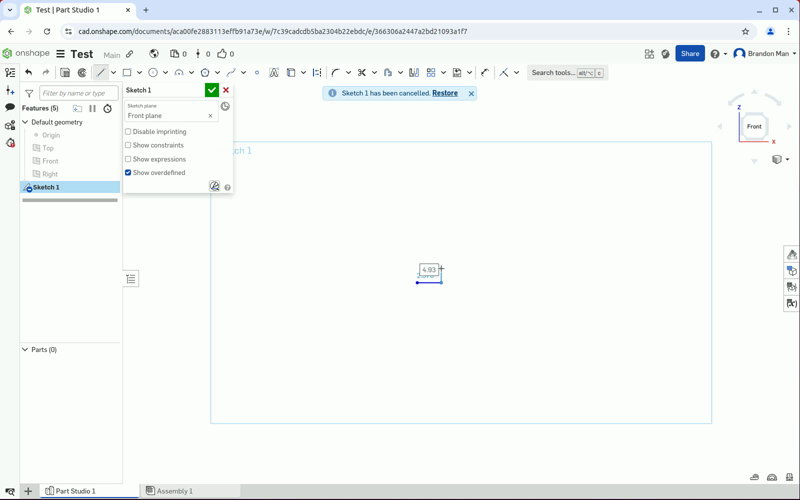
click(441, 268)
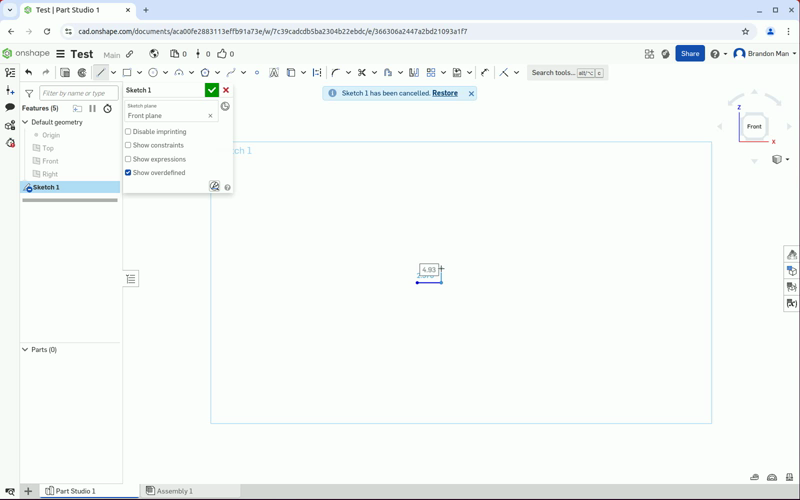
key_up(shift)
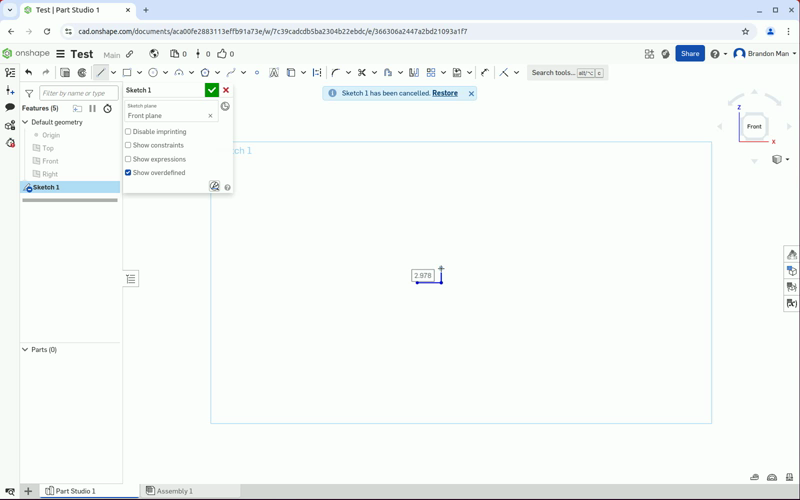
key_down(shift)
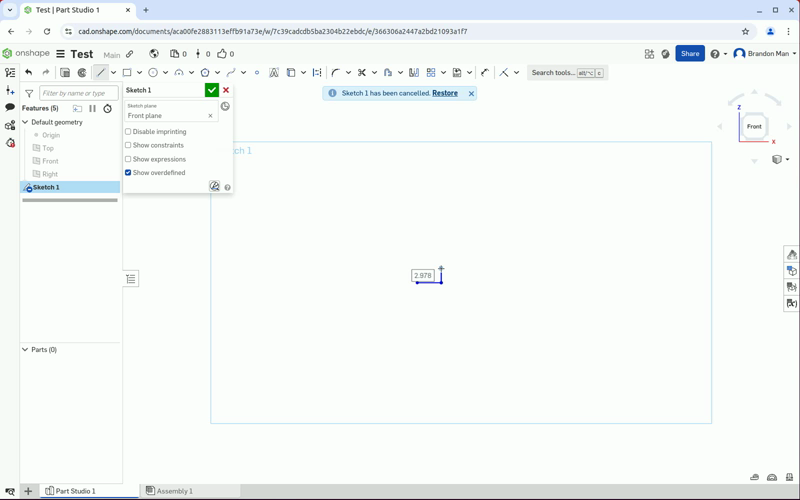
mouse_move(471, 268)
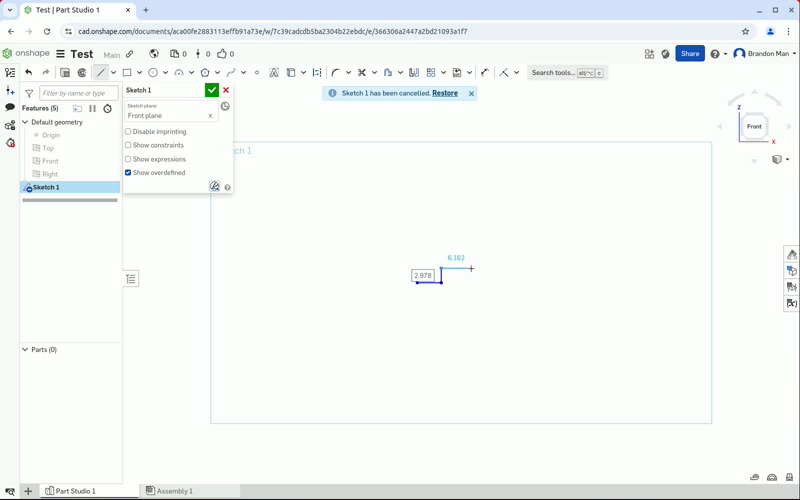
mouse_move(480, 268)
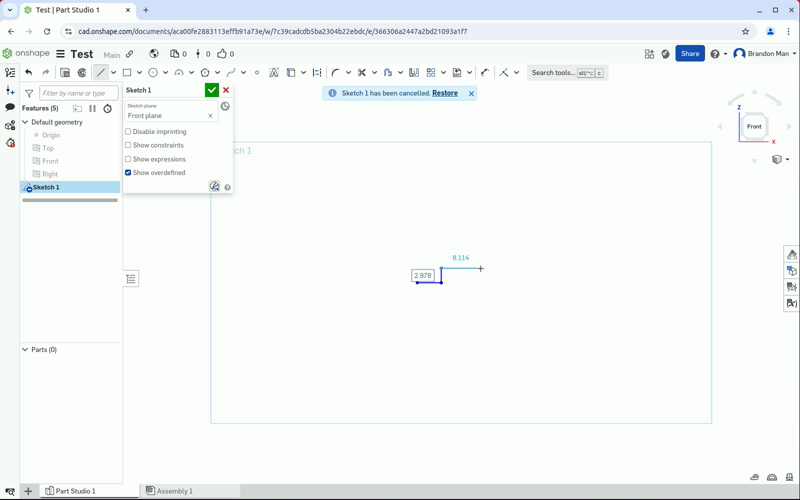
click(480, 268)
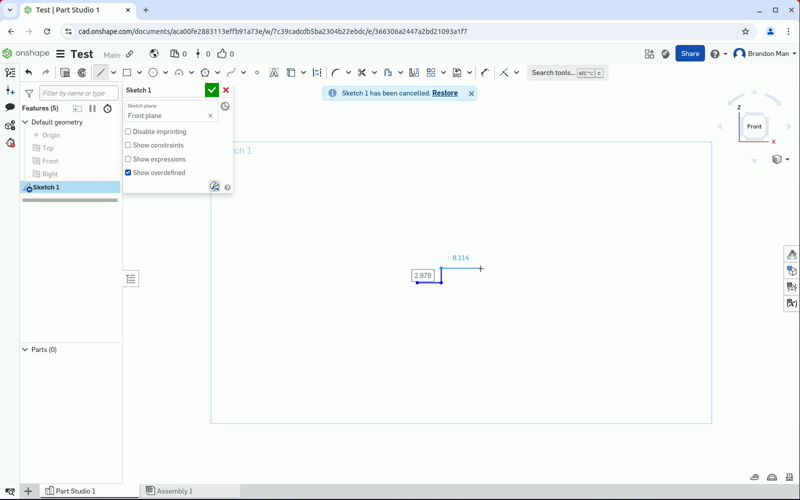
key_up(shift)
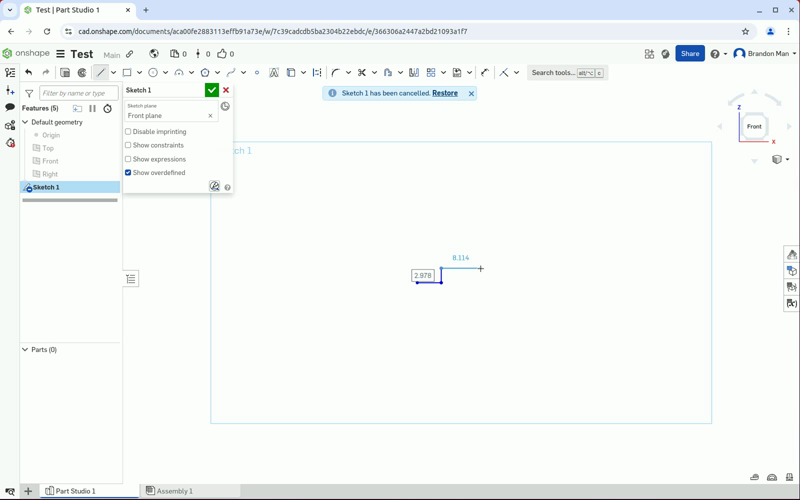
key_down(shift)
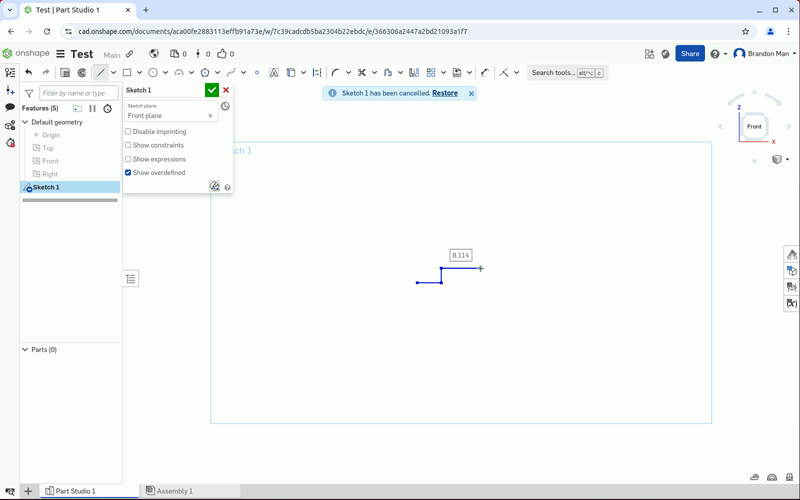
mouse_move(510, 268)
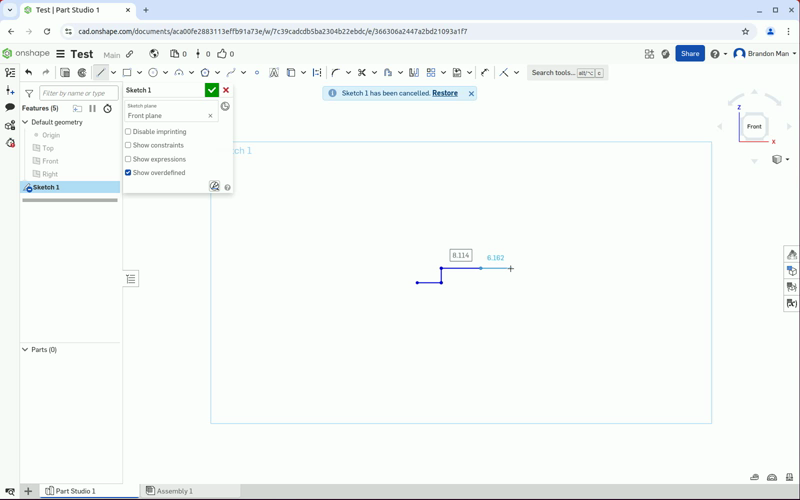
mouse_move(480, 282)
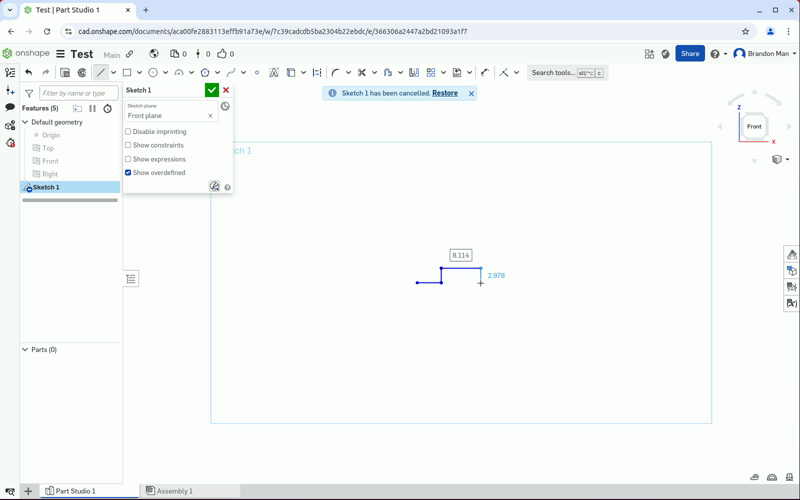
click(480, 282)
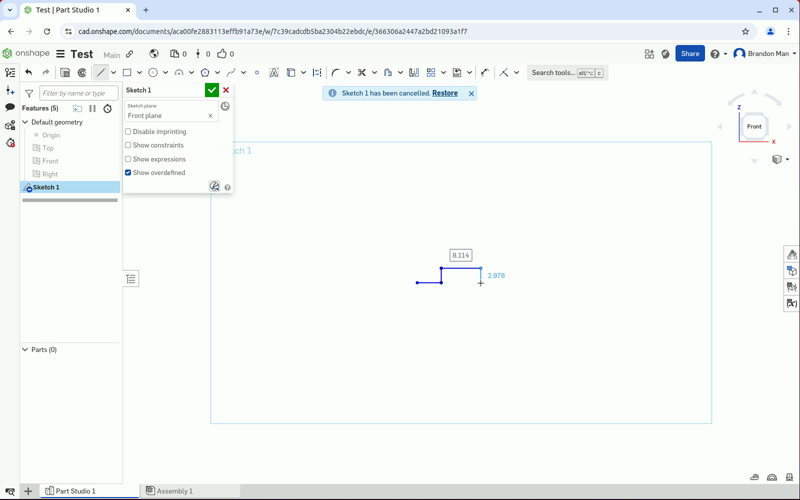
key_up(shift)
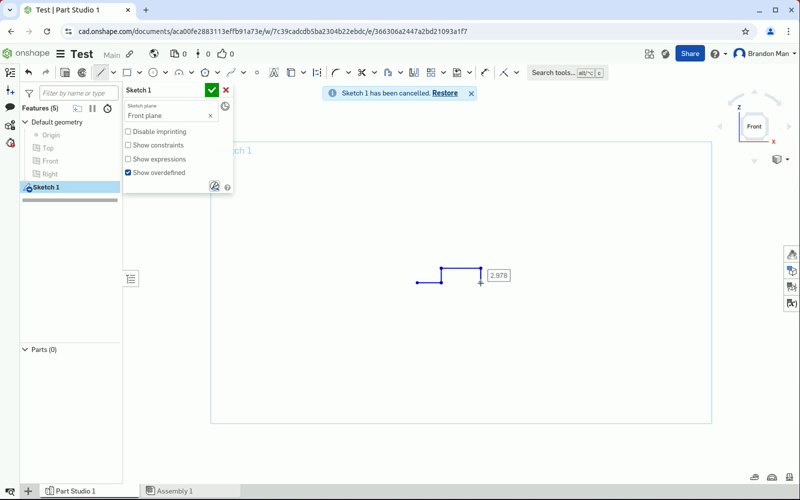
key_down(shift)
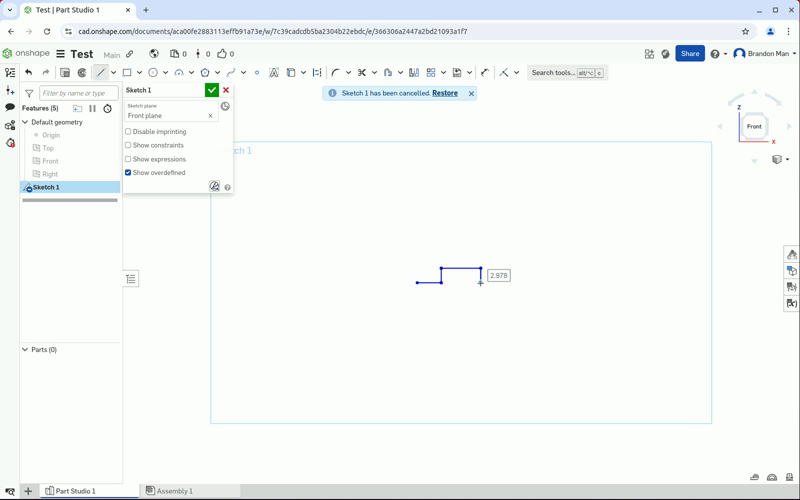
mouse_move(510, 282)
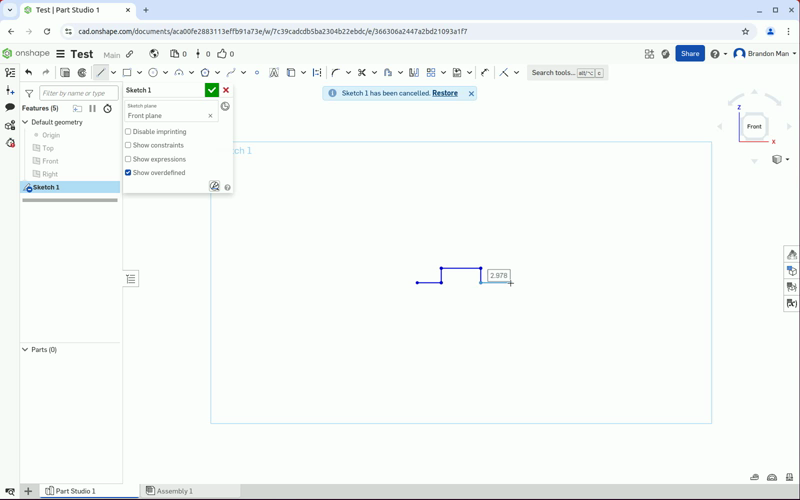
mouse_move(504, 282)
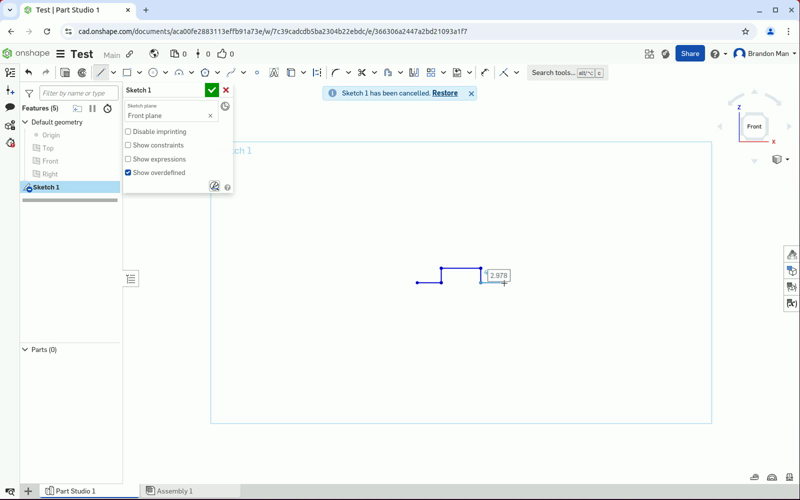
click(504, 282)
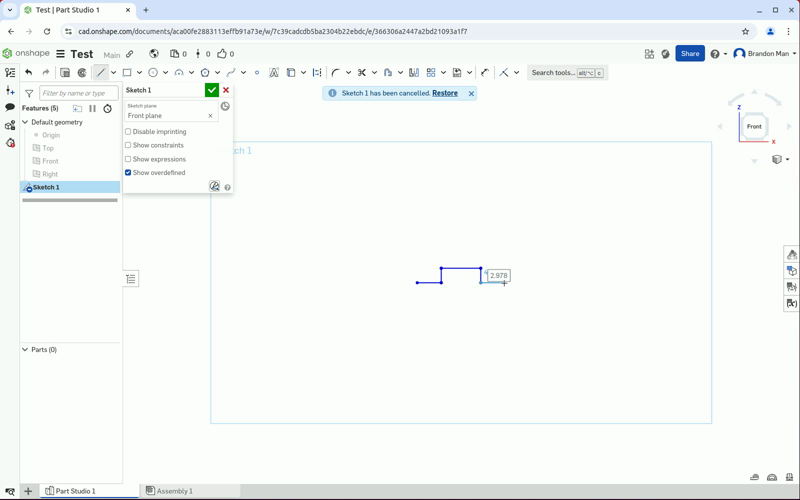
key_up(shift)
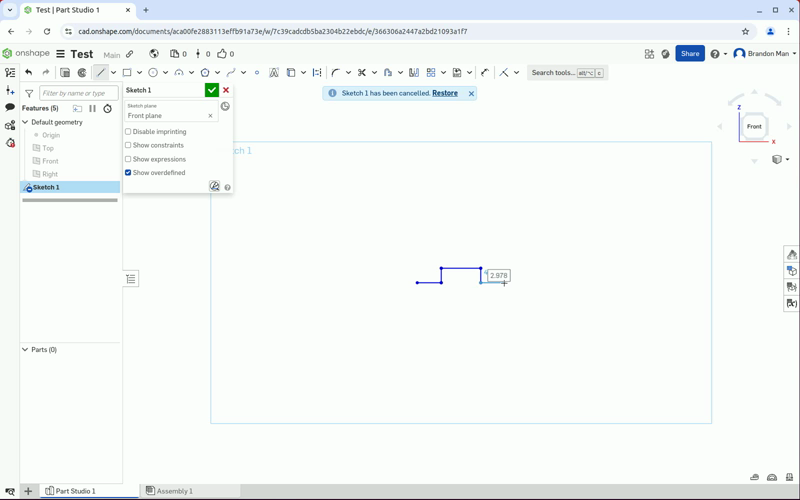
key_down(shift)
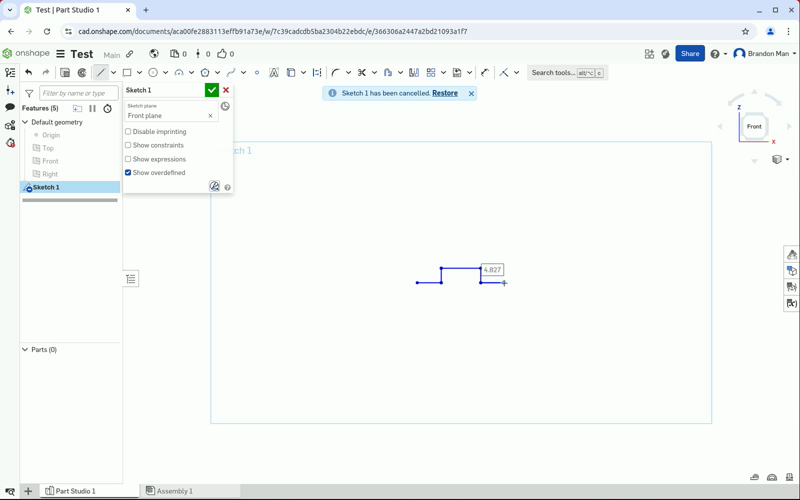
mouse_move(534, 282)
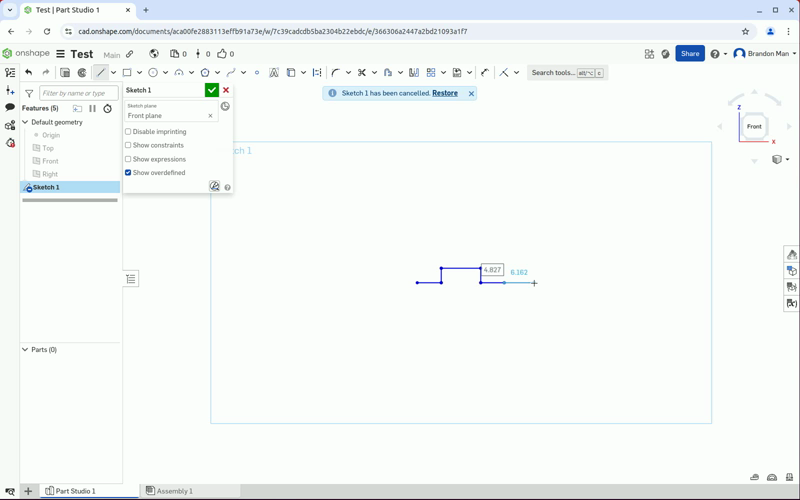
mouse_move(504, 253)
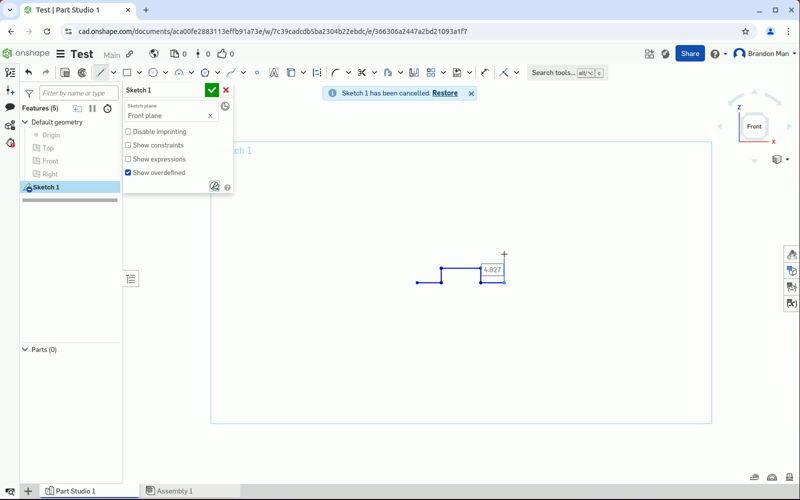
click(504, 253)
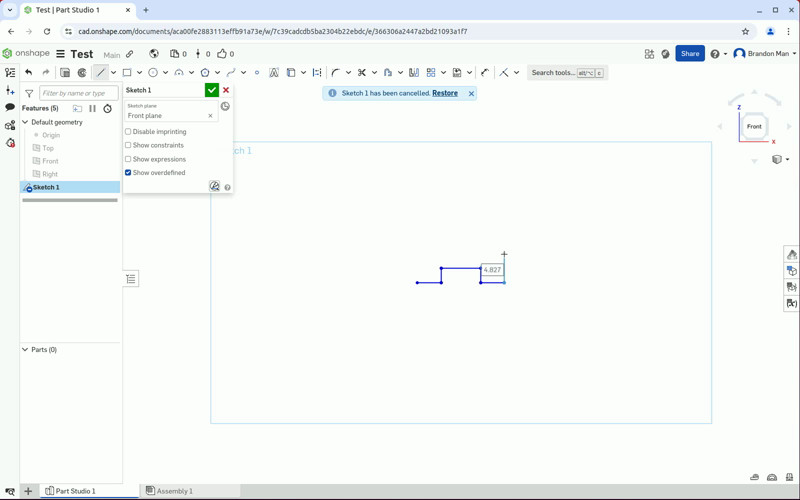
key_up(shift)
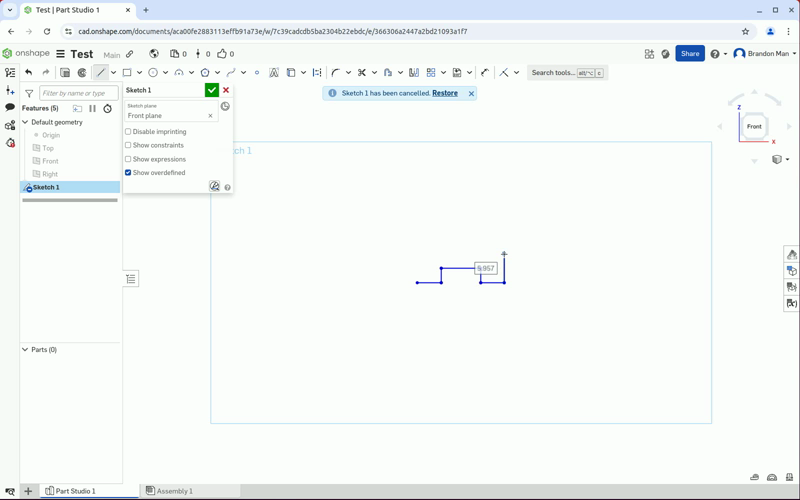
key_down(shift)
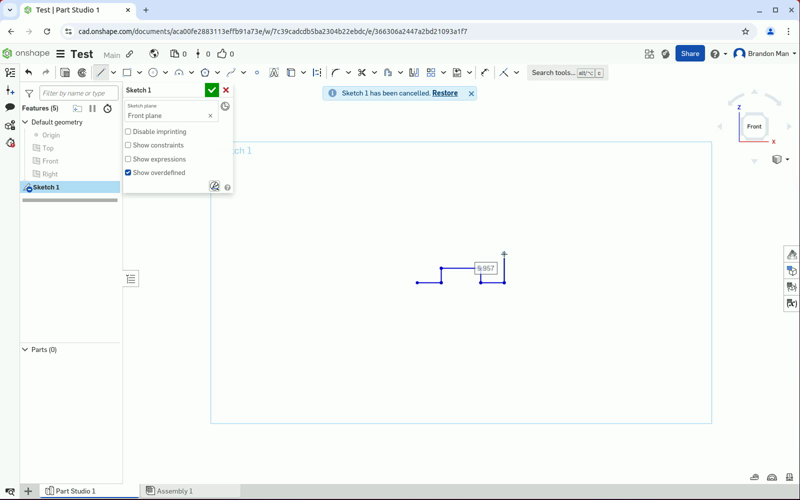
mouse_move(417, 253)
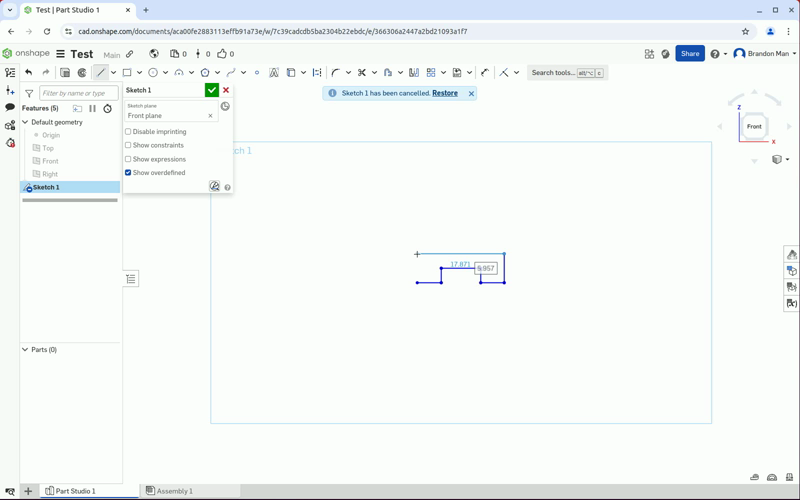
click(417, 253)
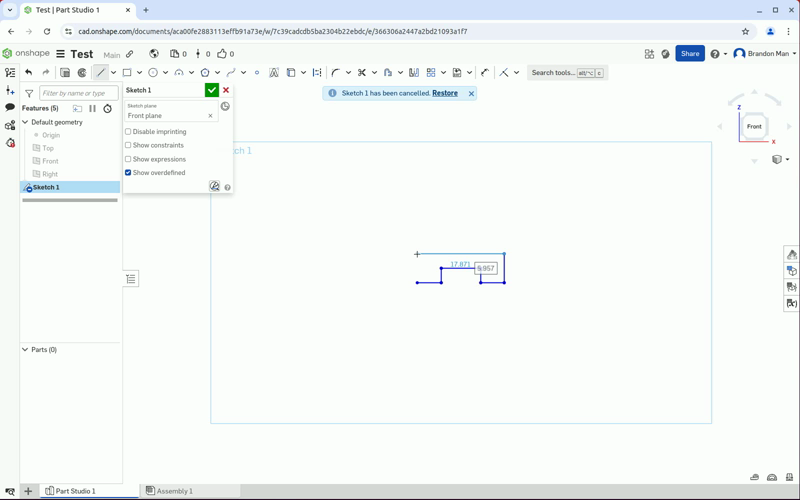
key_up(shift)
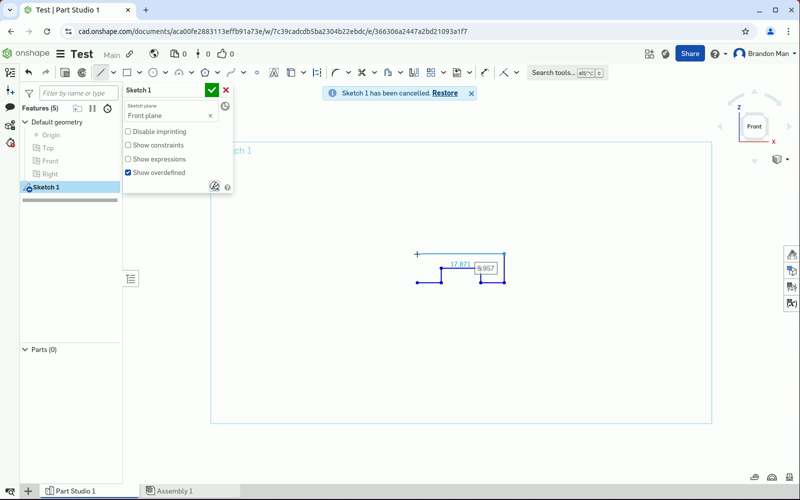
mouse_move(447, 253)
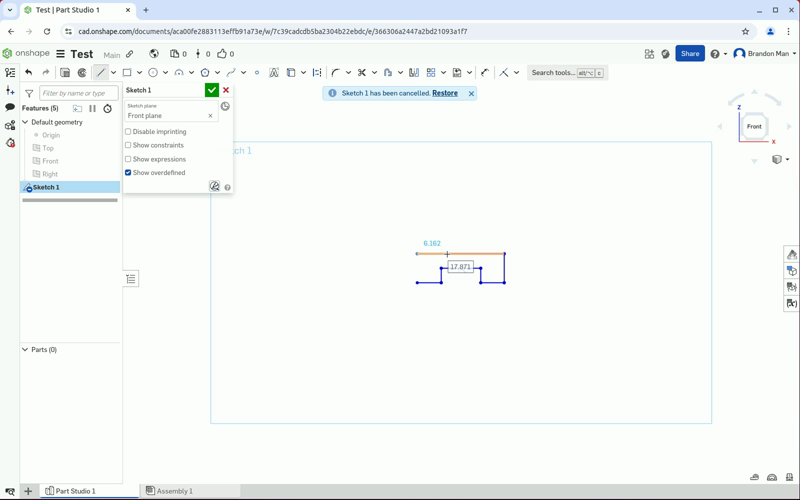
key_down(shift)
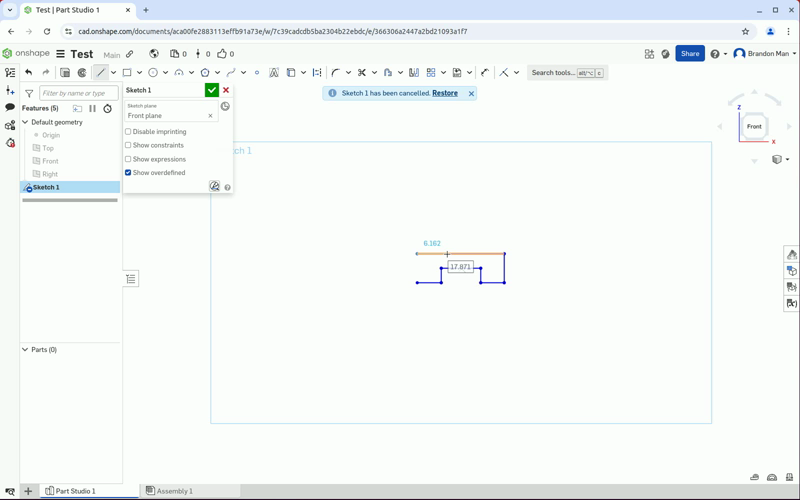
mouse_move(417, 282)
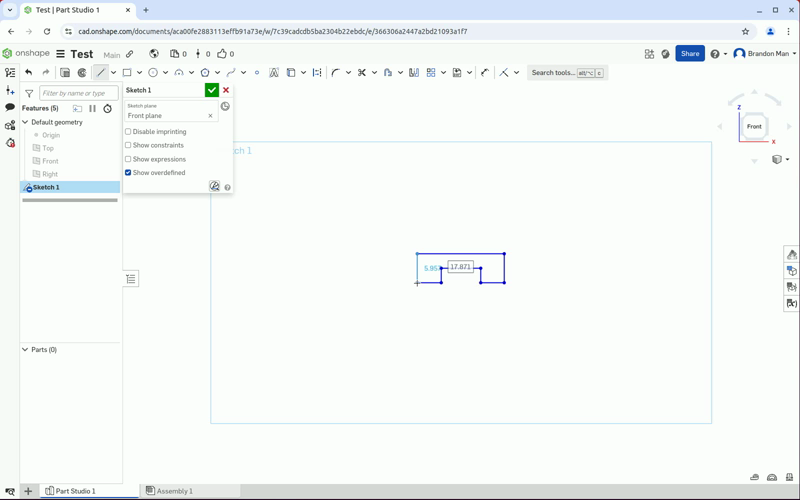
key_up(shift)
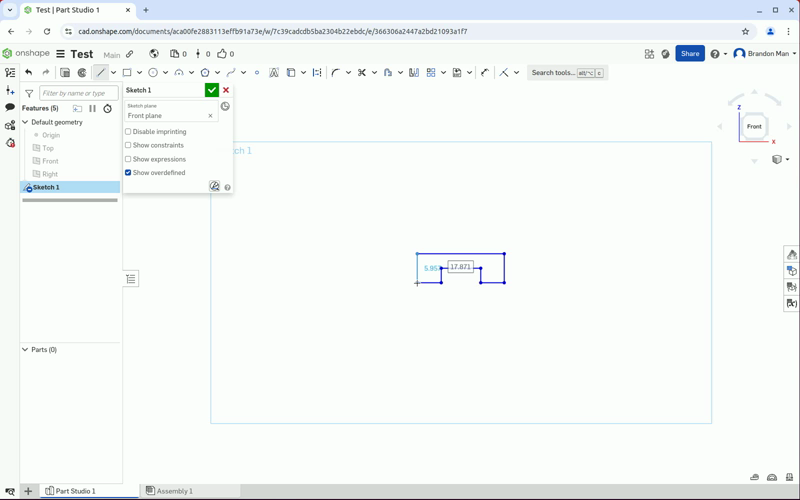
click(417, 282)
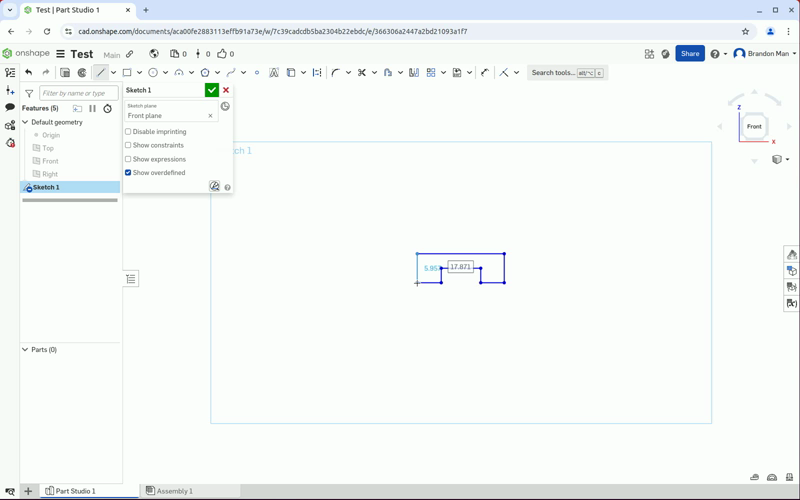
key(esc)
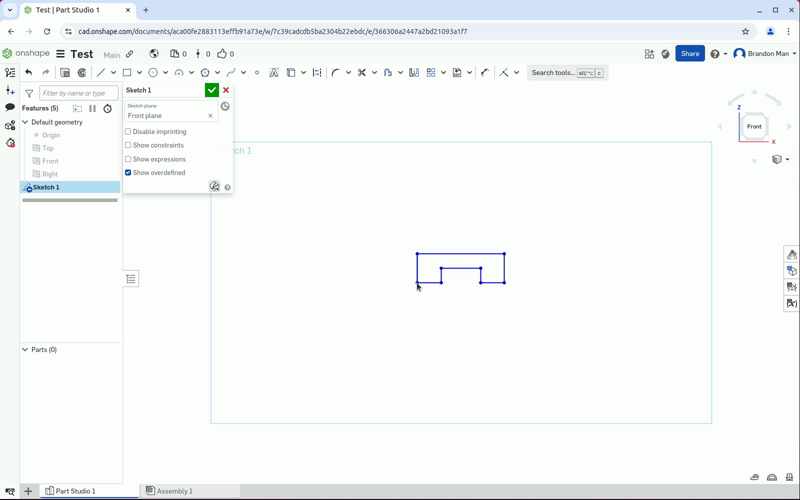
mouse_move(431, 278)
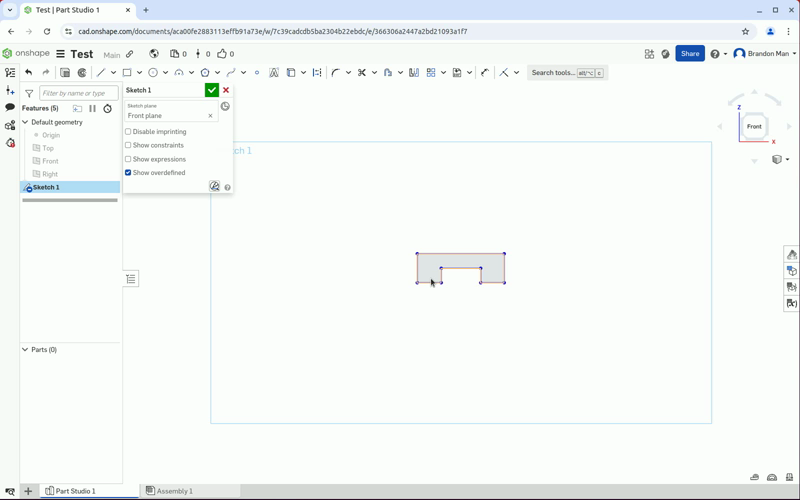
click(431, 278)
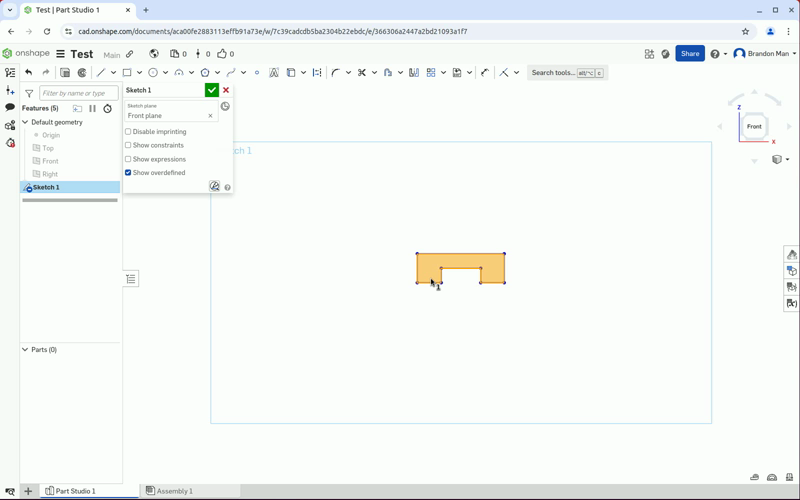
mouse_move(73, 352)
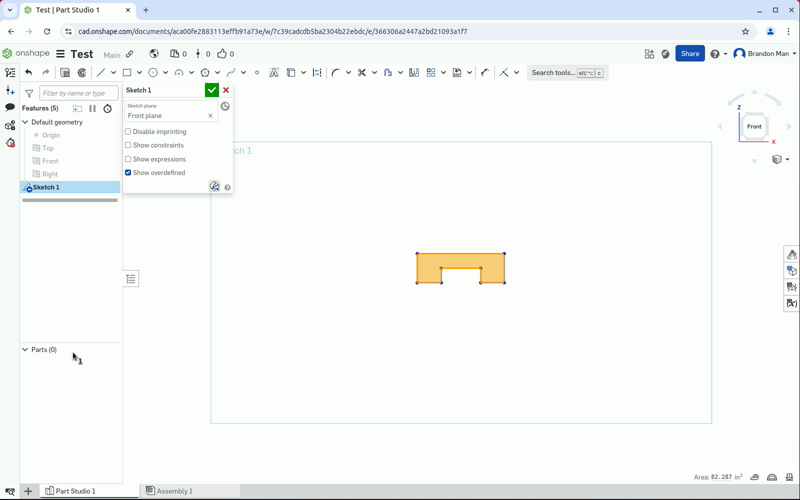
key(shift+y)
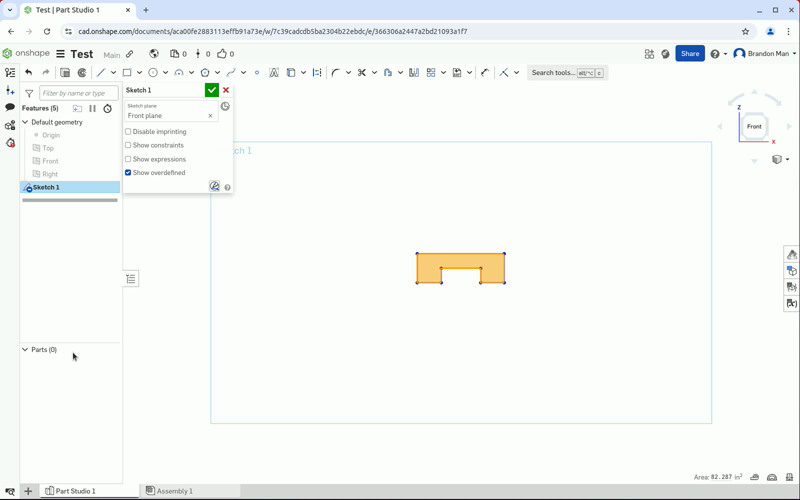
key(shift+e)
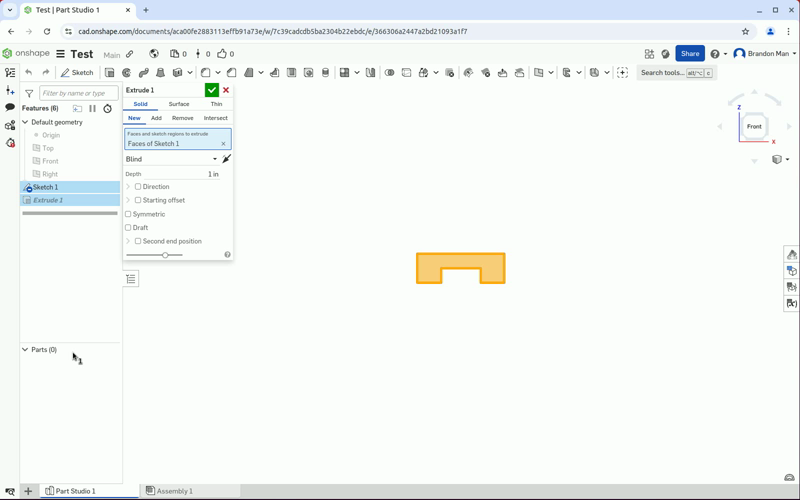
mouse_move(143, 106)
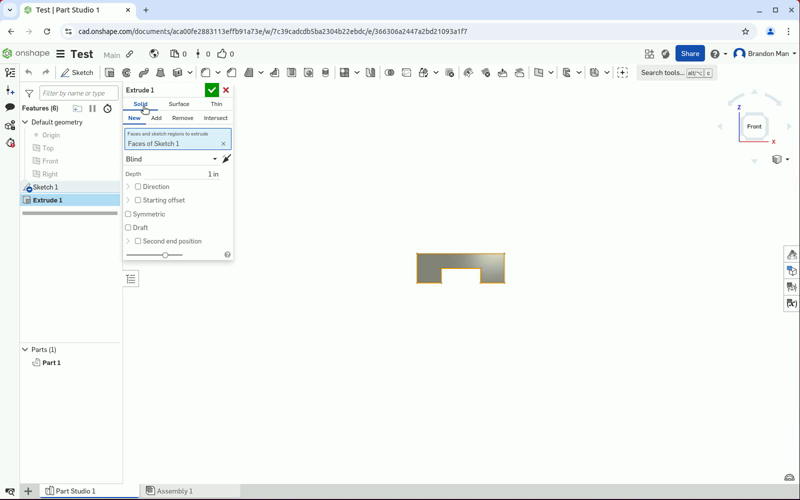
click(143, 106)
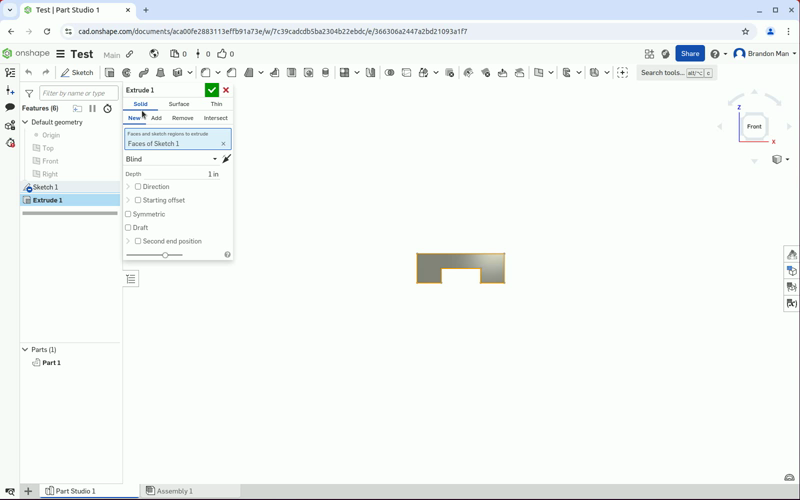
mouse_move(137, 120)
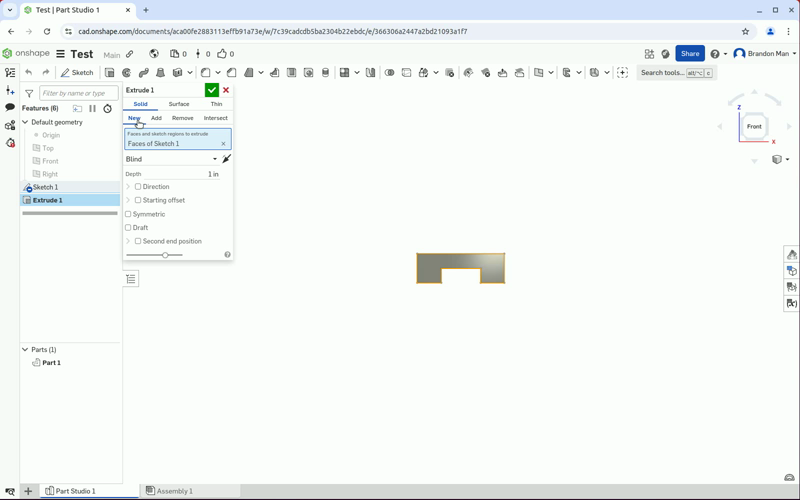
click(137, 120)
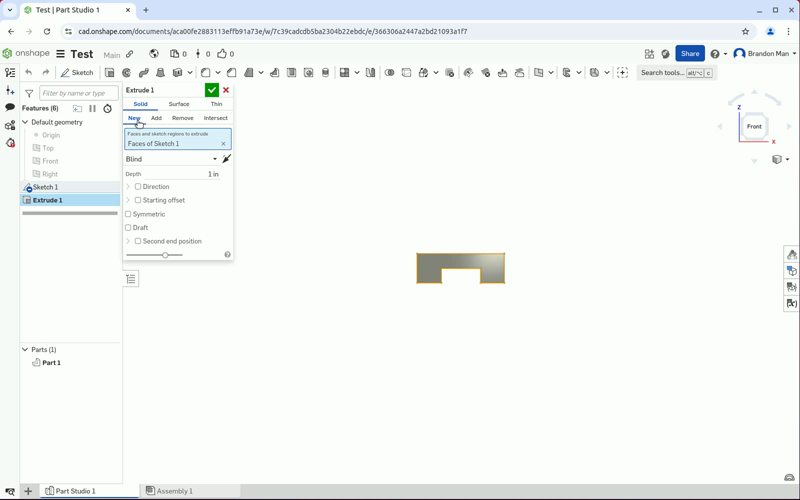
key(tab, 4)
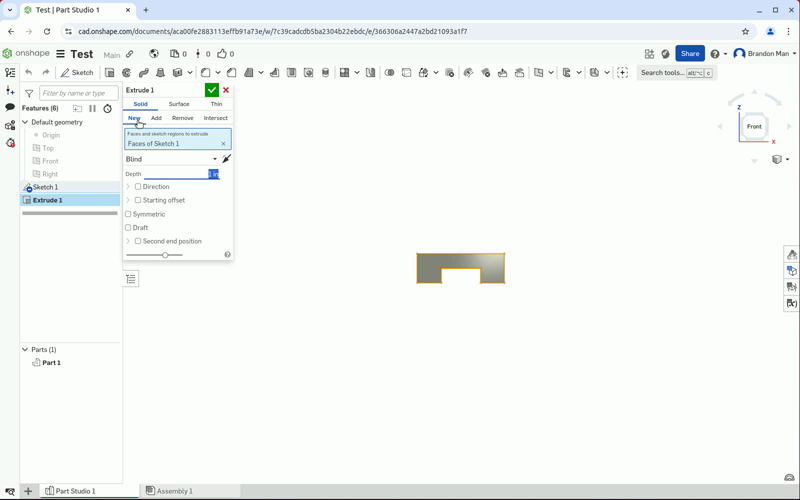
text(8.184)
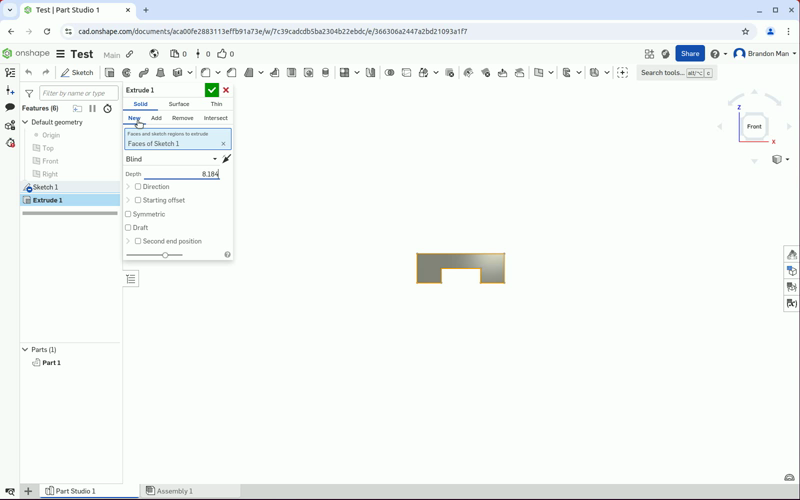
key(enter)
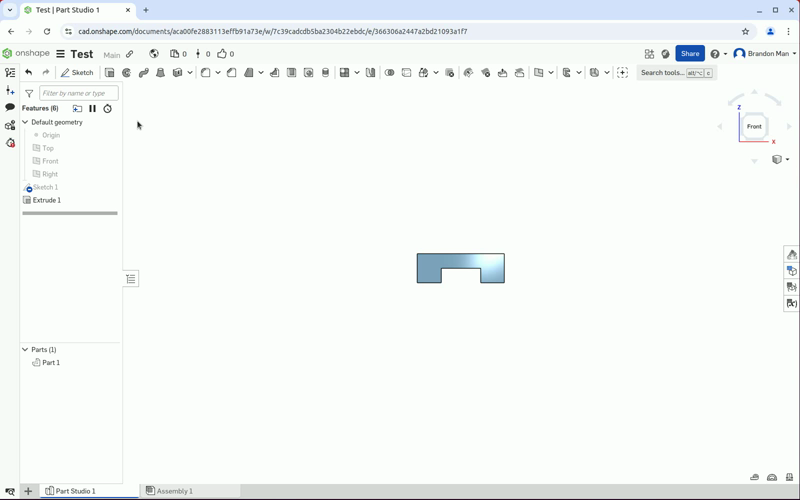
key(shift+h)
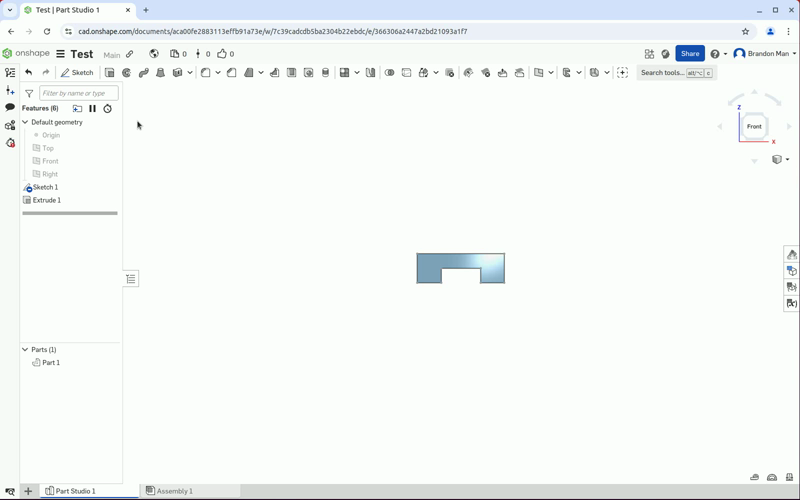
key(shift+h)
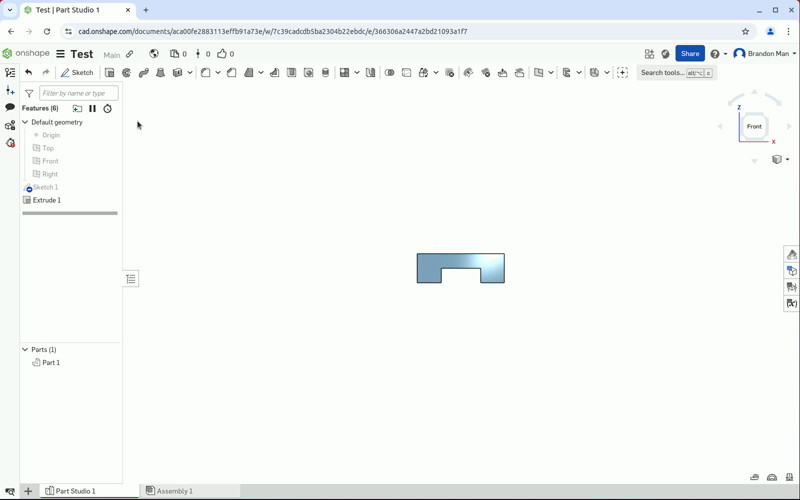
mouse_move(73, 189)
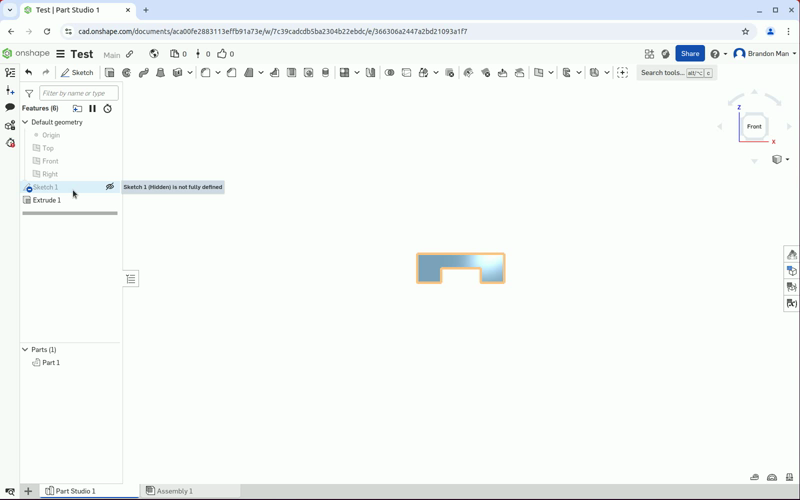
click(73, 189)
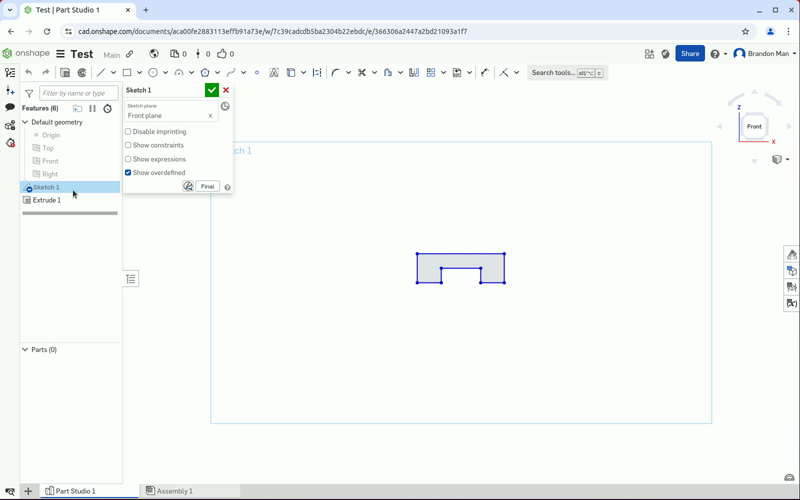
mouse_move(229, 92)
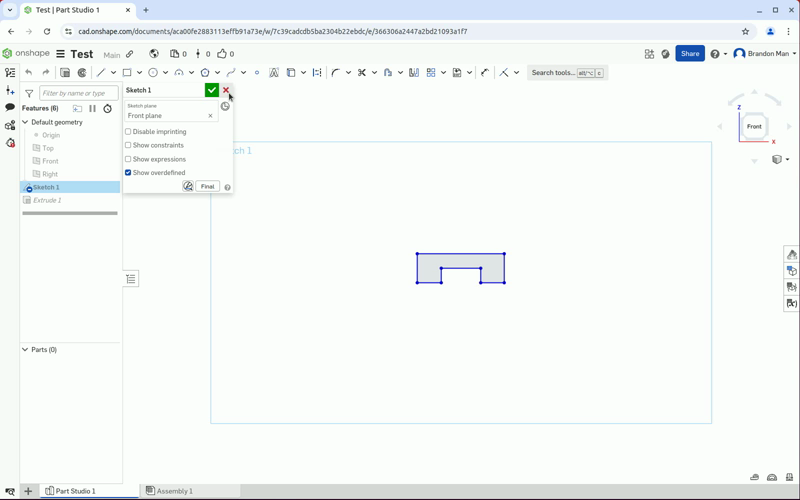
click(229, 92)
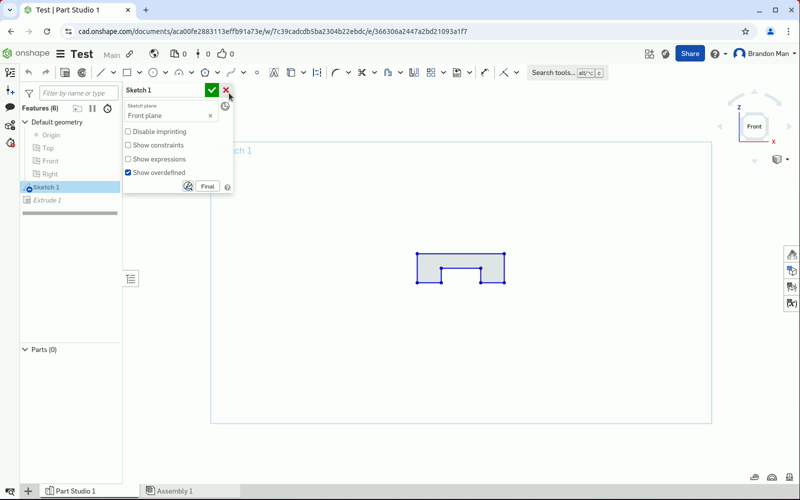
key(shift+s)
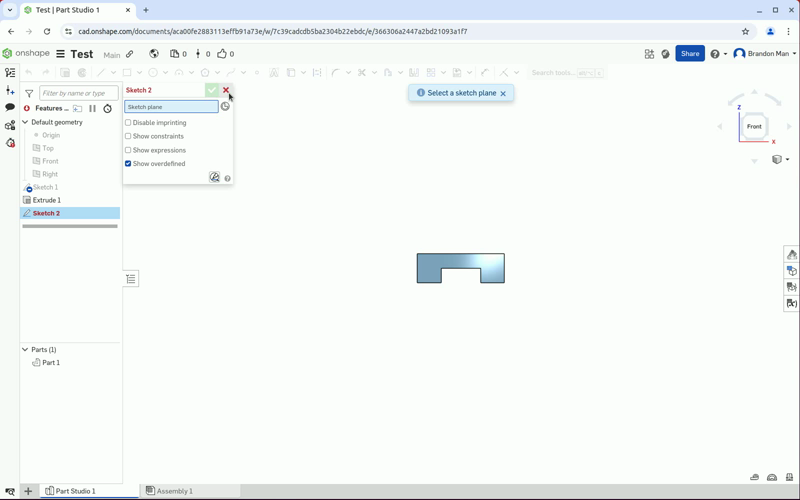
mouse_move(73, 163)
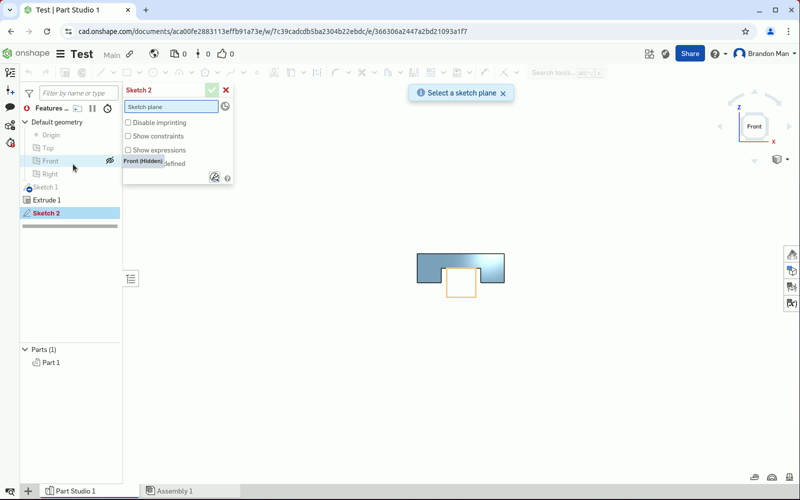
click(73, 163)
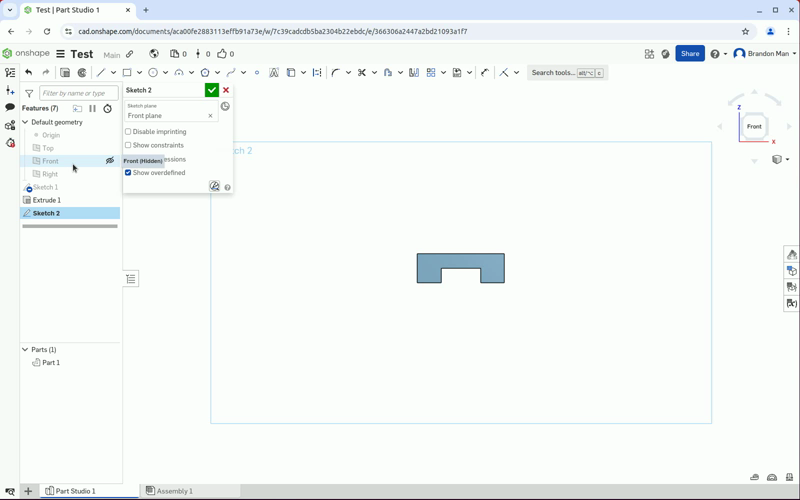
mouse_move(73, 352)
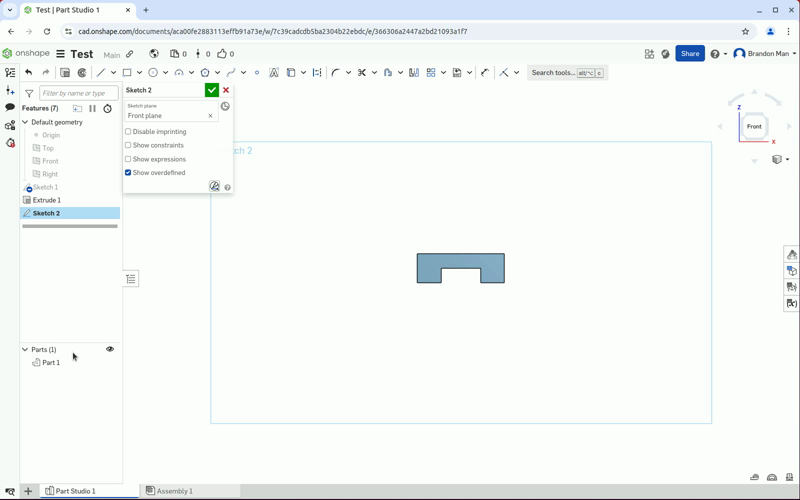
key(y)
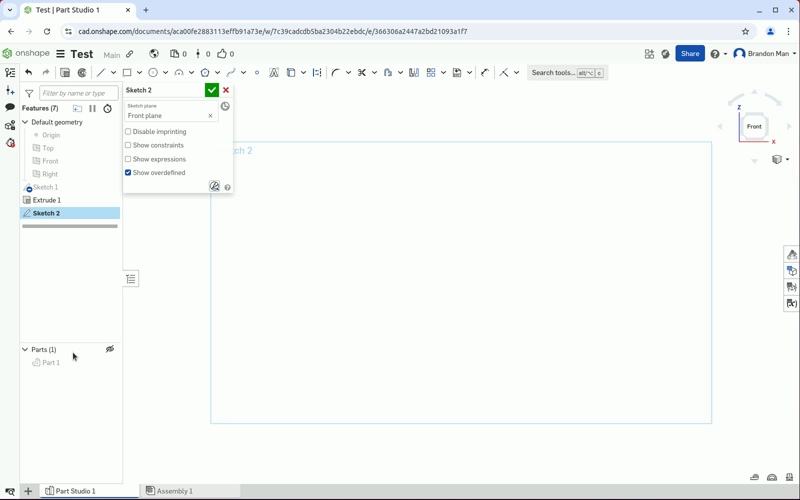
key(l)
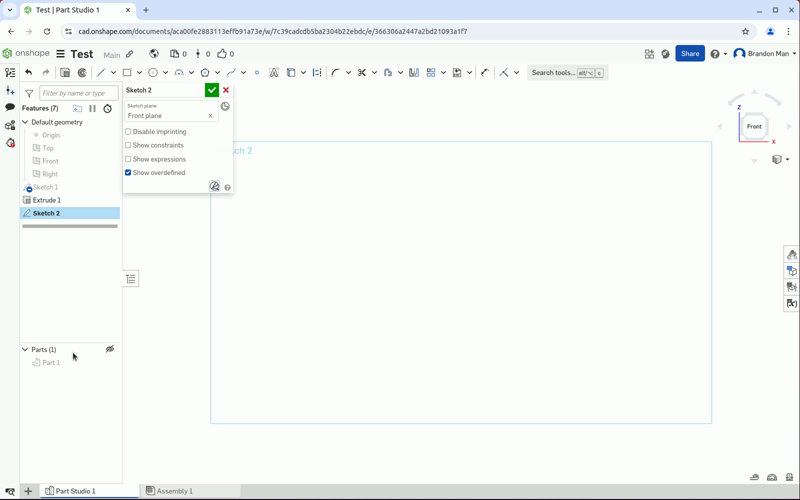
key_down(shift)
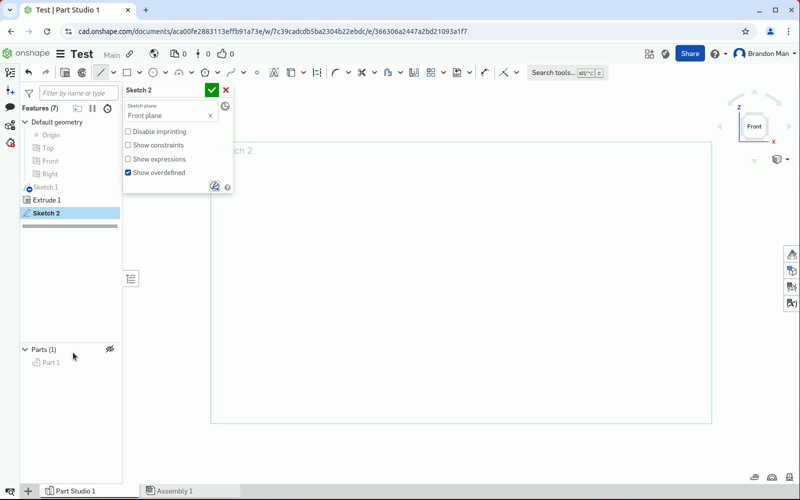
mouse_move(417, 253)
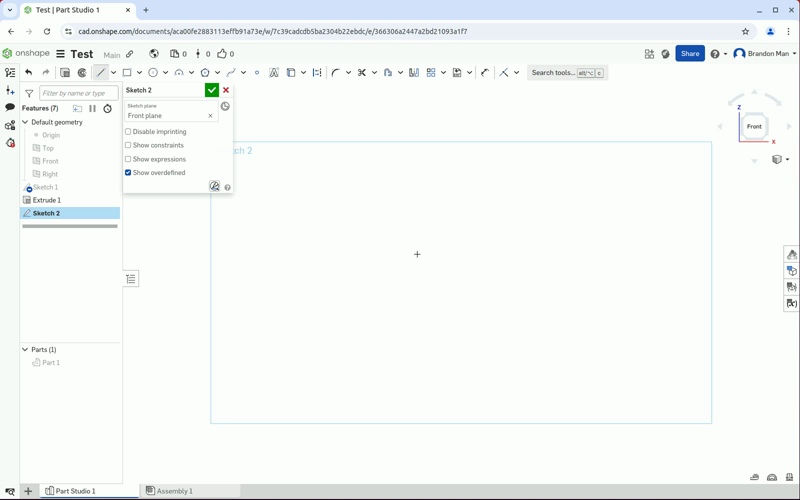
click(417, 253)
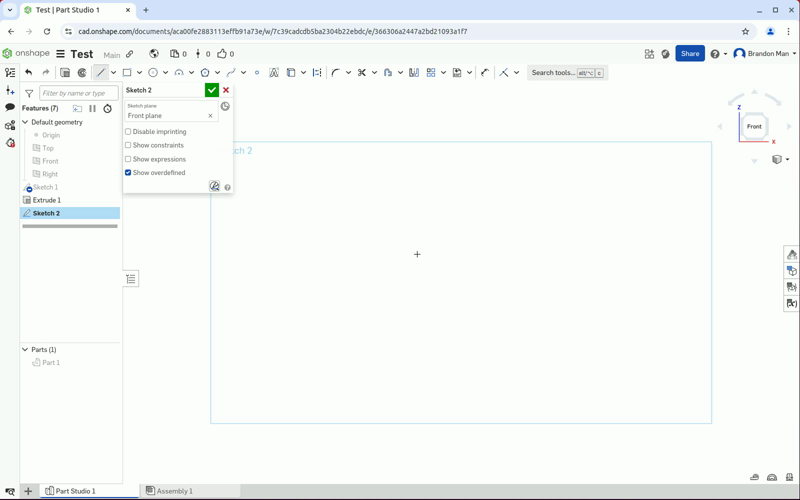
key_up(shift)
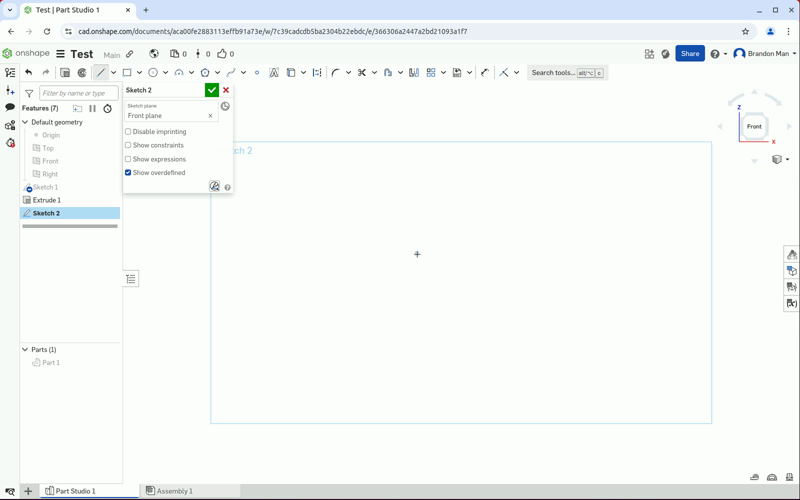
key_down(shift)
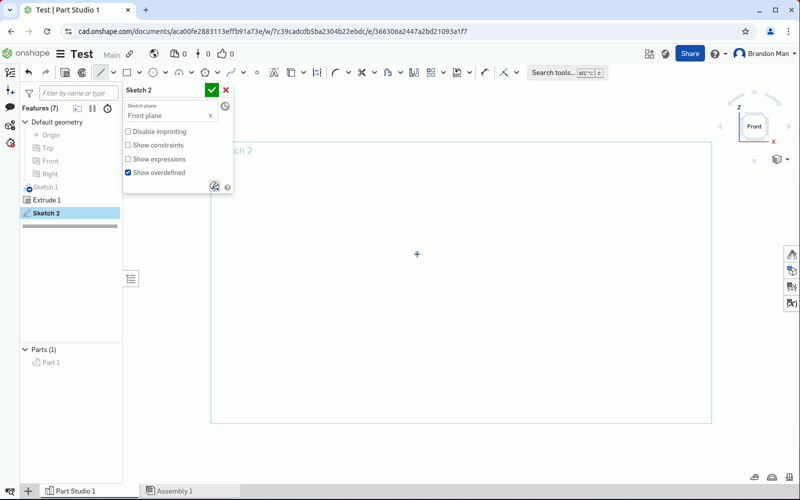
mouse_move(504, 253)
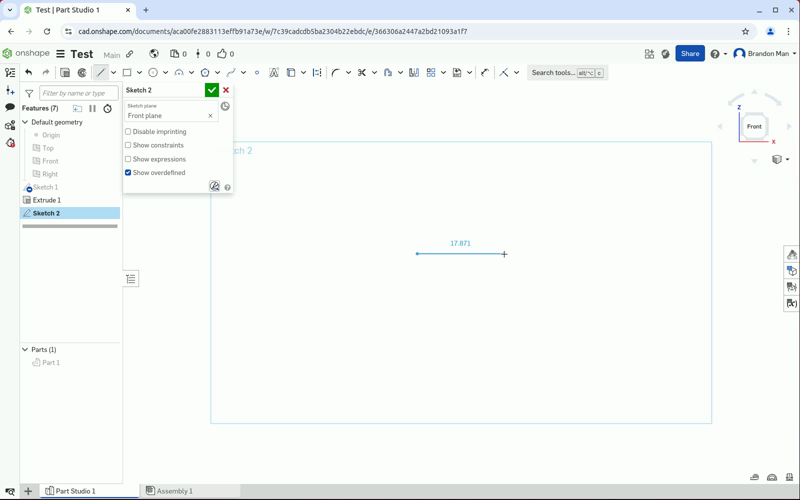
click(504, 253)
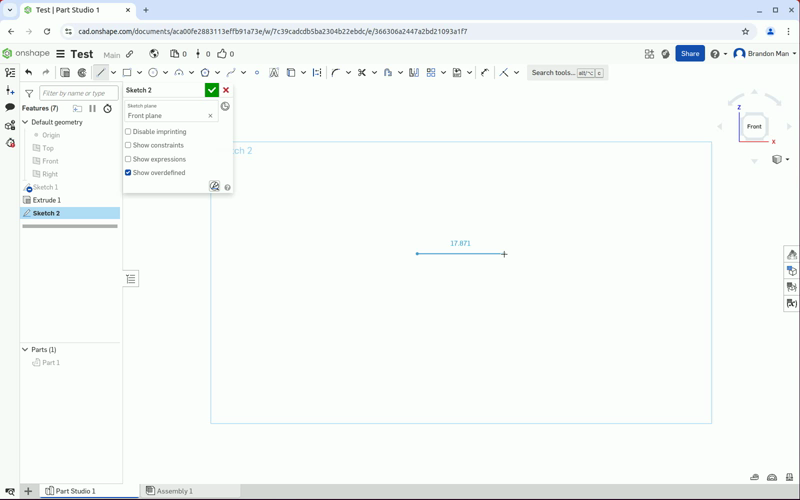
key_up(shift)
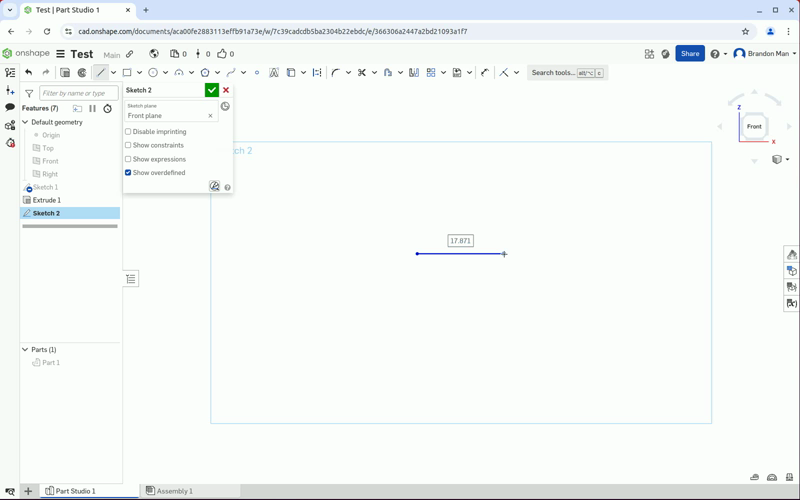
key_down(shift)
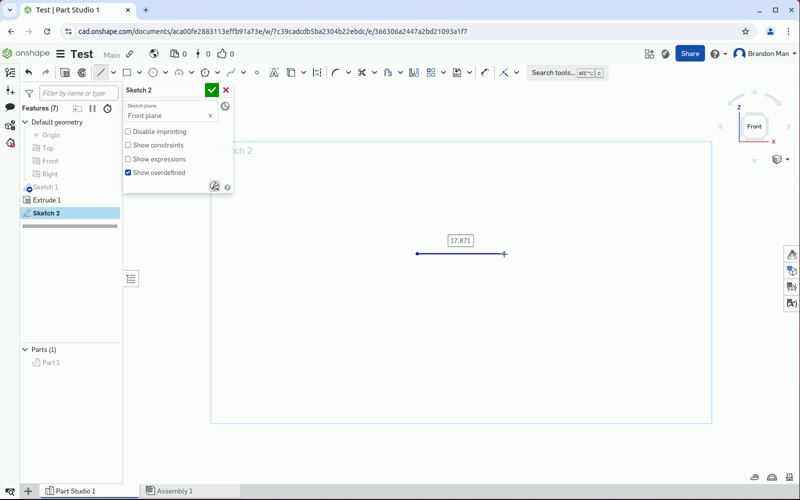
mouse_move(534, 253)
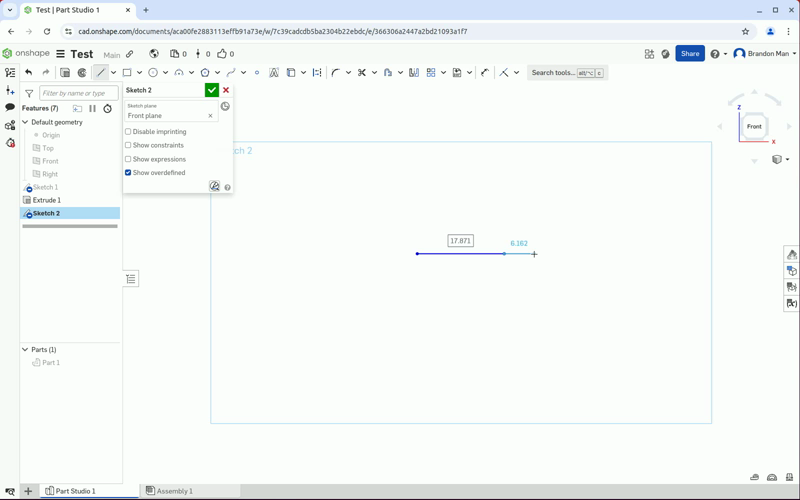
mouse_move(504, 214)
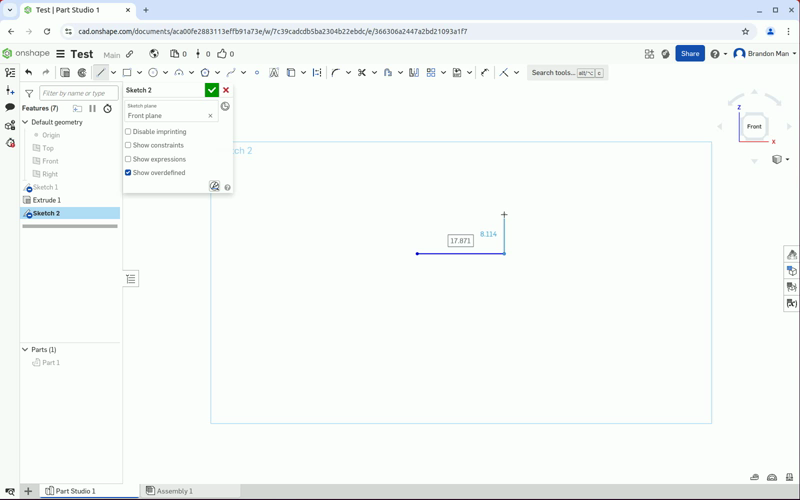
click(504, 214)
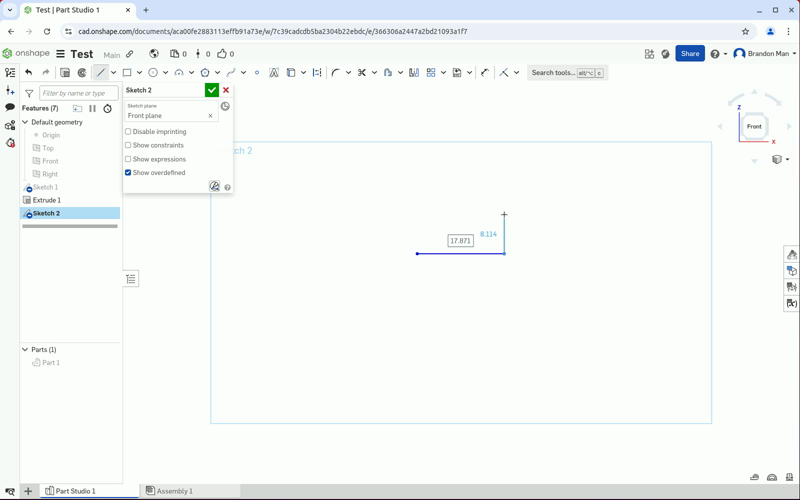
key_up(shift)
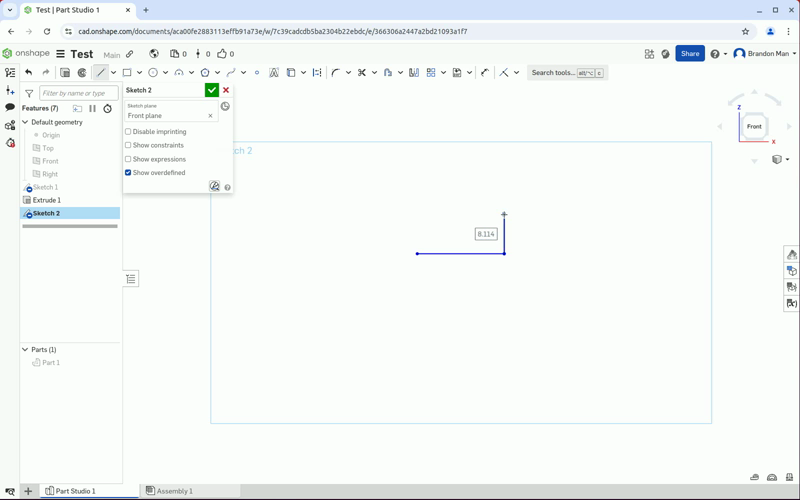
key(esc)
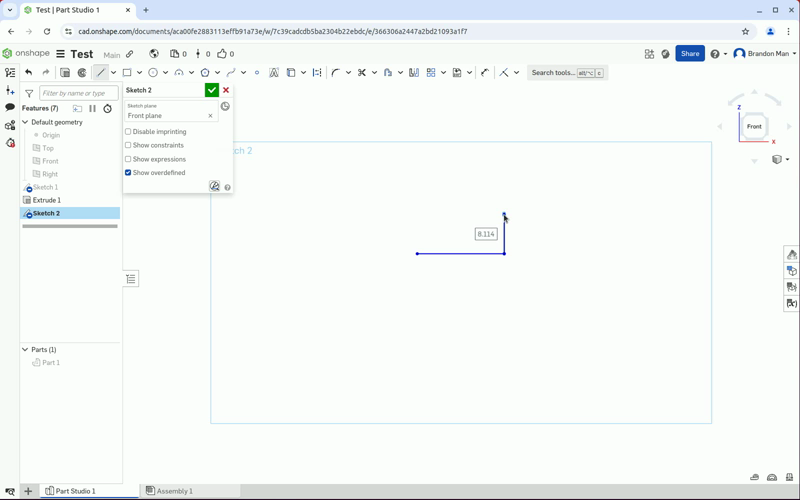
key(a)
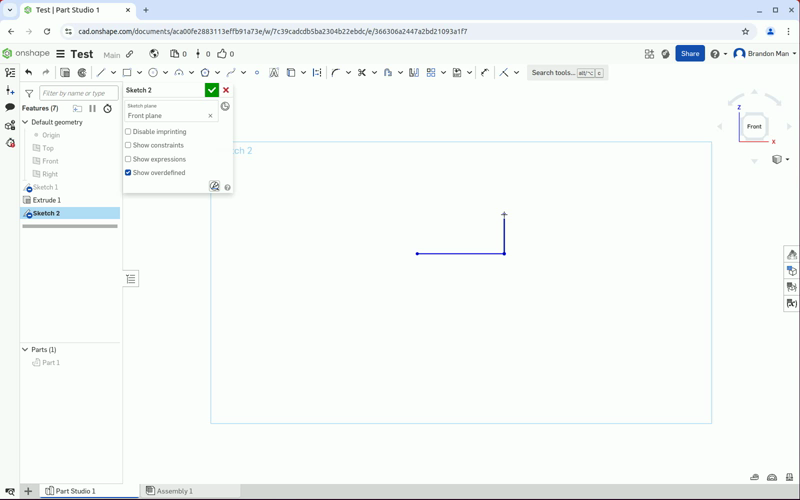
mouse_move(504, 214)
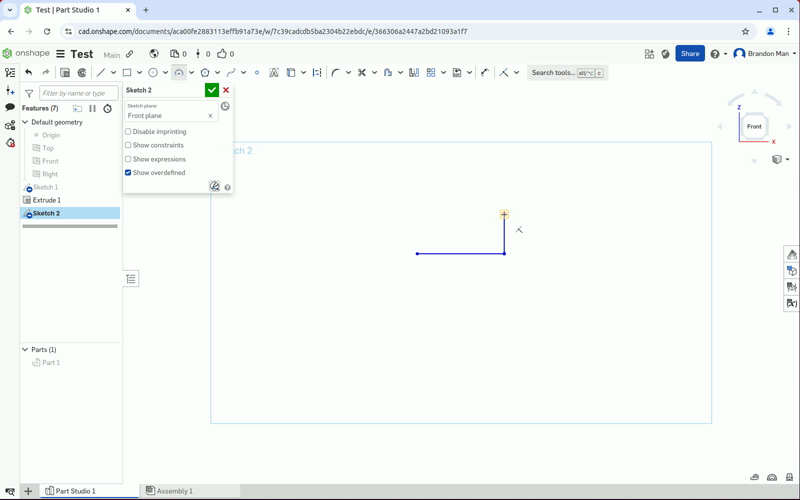
click(504, 214)
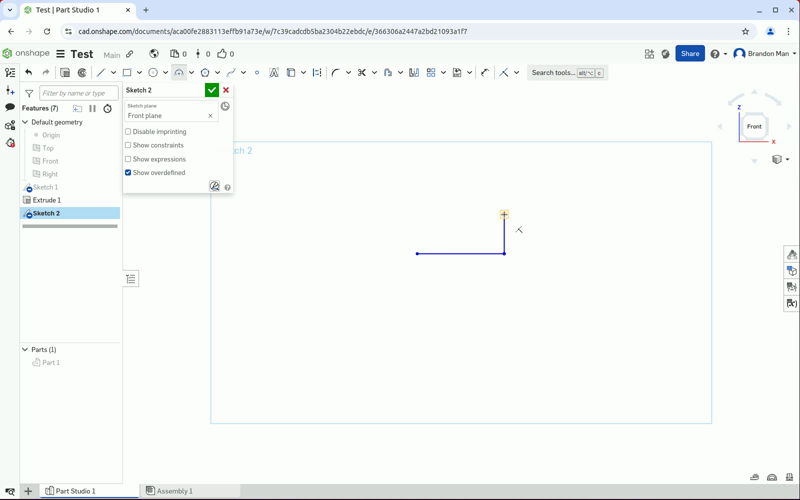
key_down(shift)
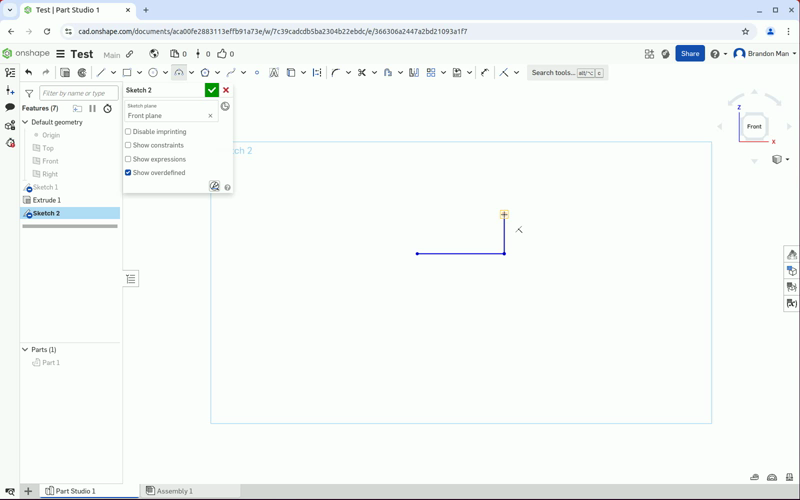
mouse_move(417, 214)
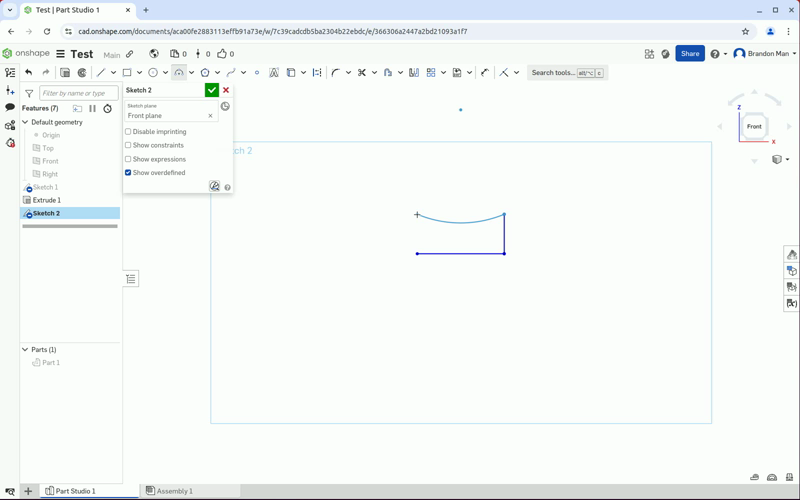
click(417, 214)
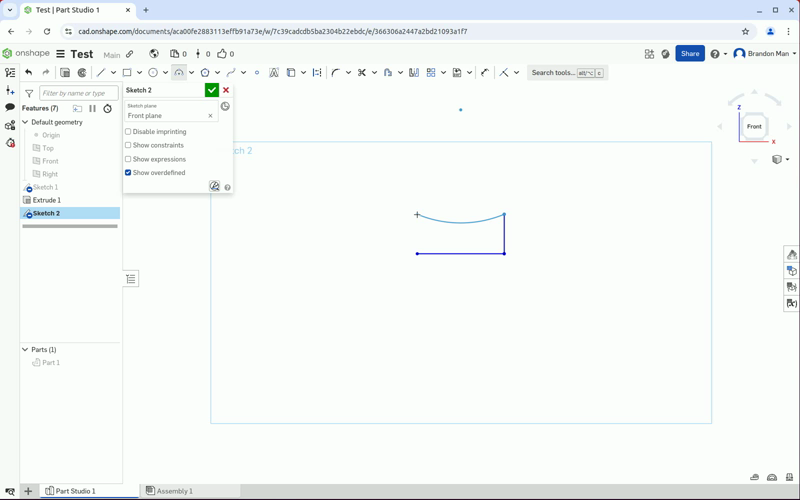
mouse_move(460, 170)
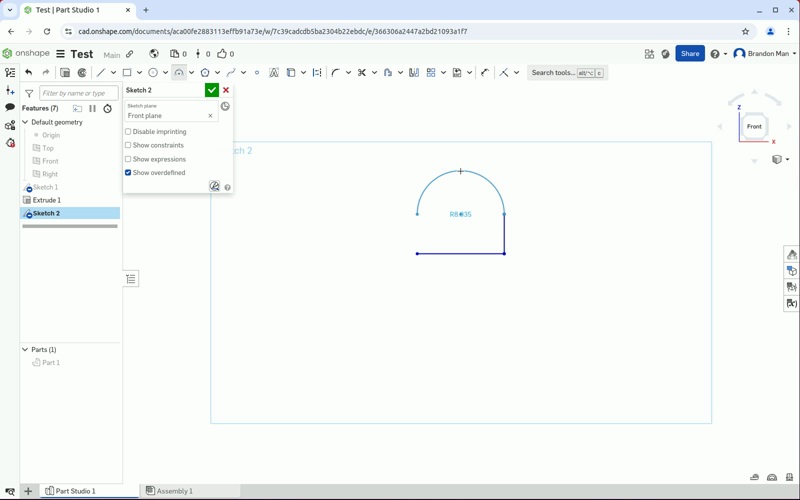
click(460, 170)
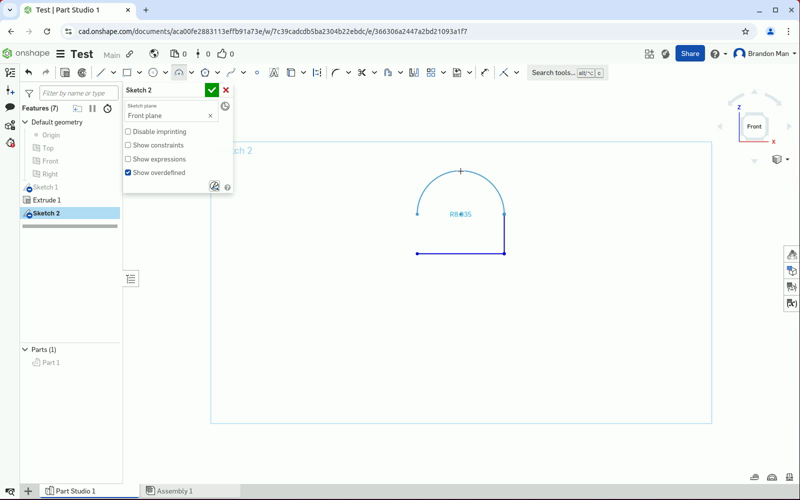
key_up(shift)
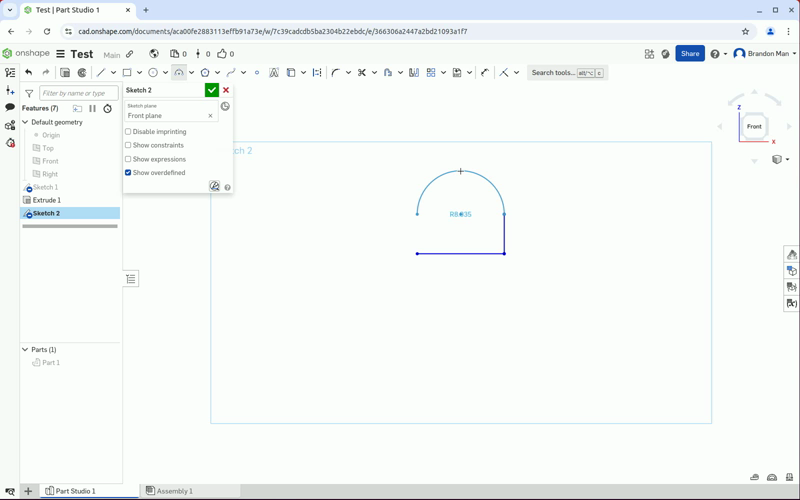
key(esc)
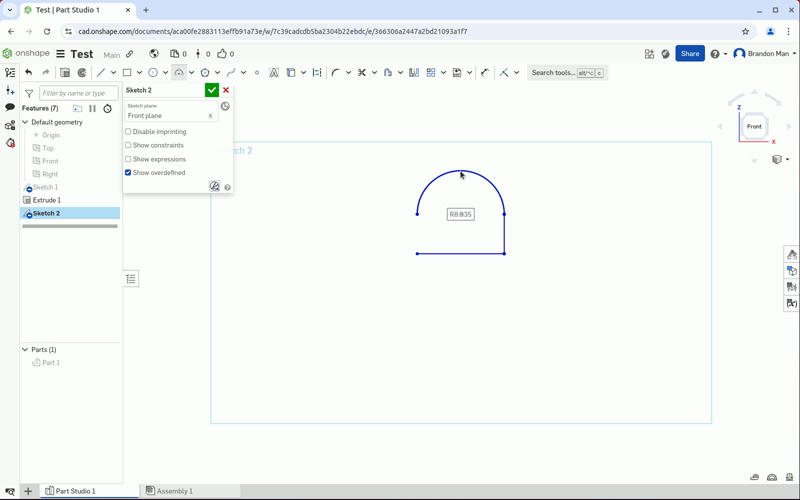
key(l)
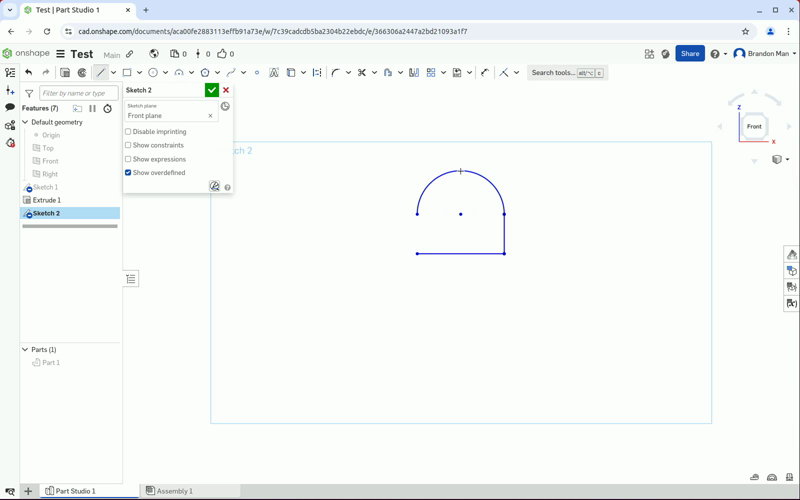
mouse_move(417, 214)
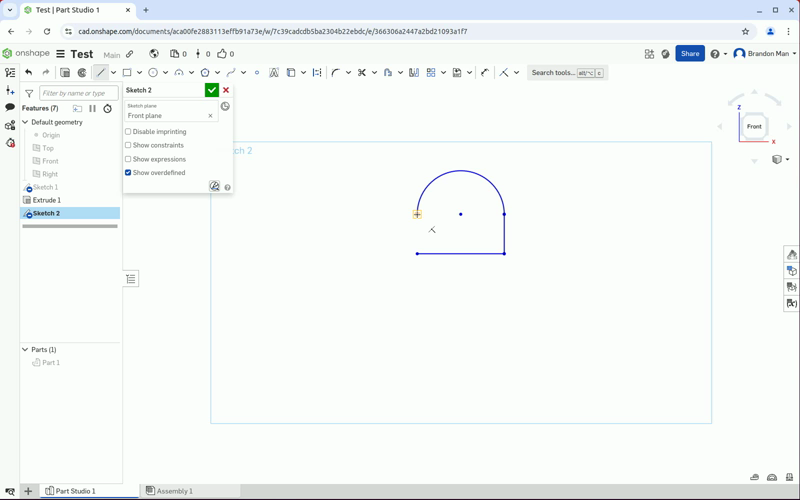
click(417, 214)
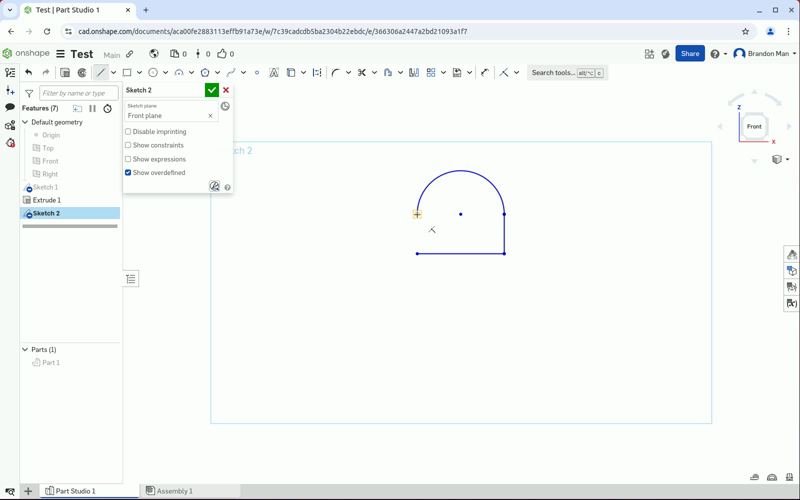
mouse_move(447, 214)
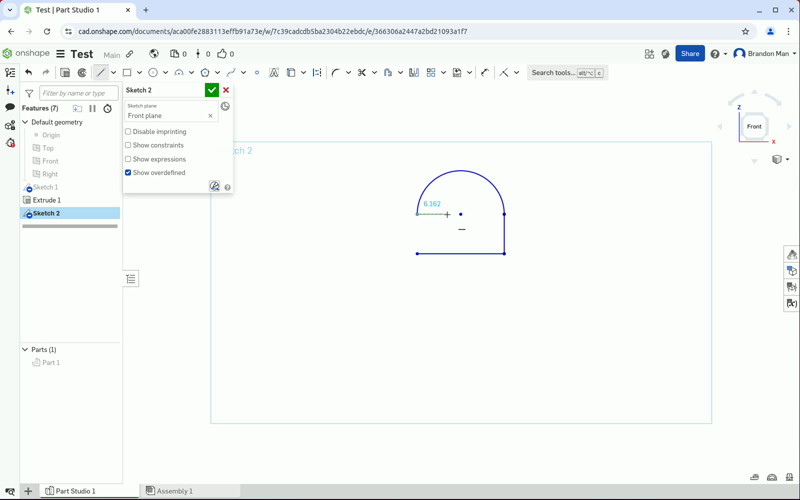
key_down(shift)
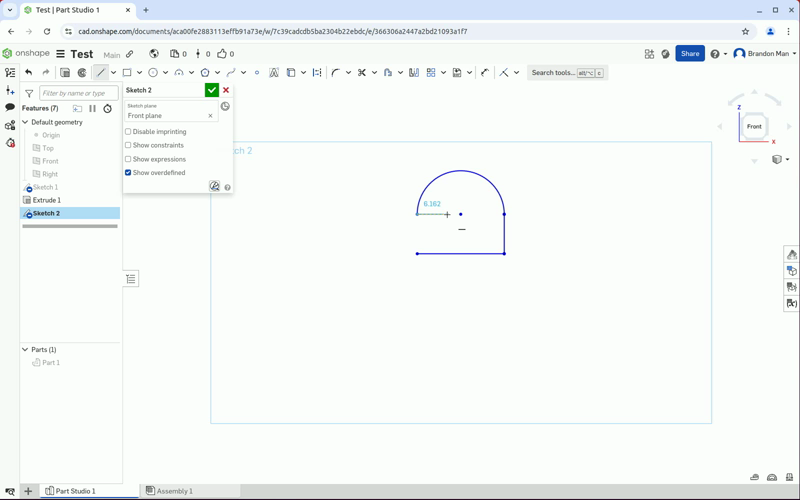
mouse_move(417, 253)
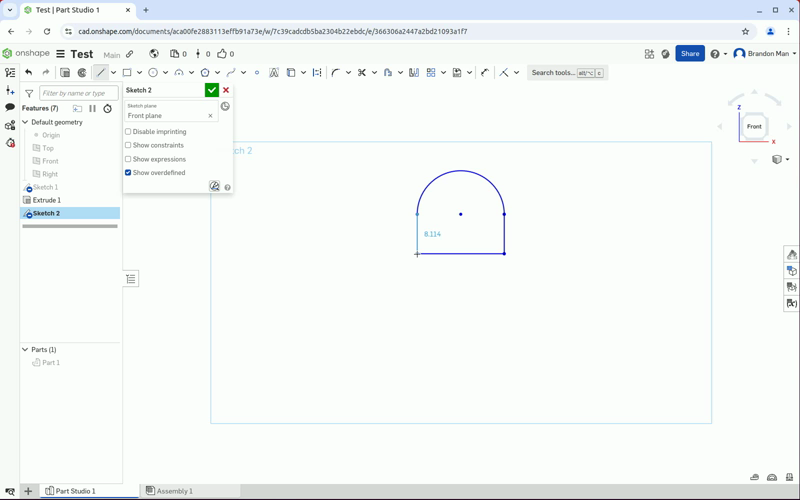
key_up(shift)
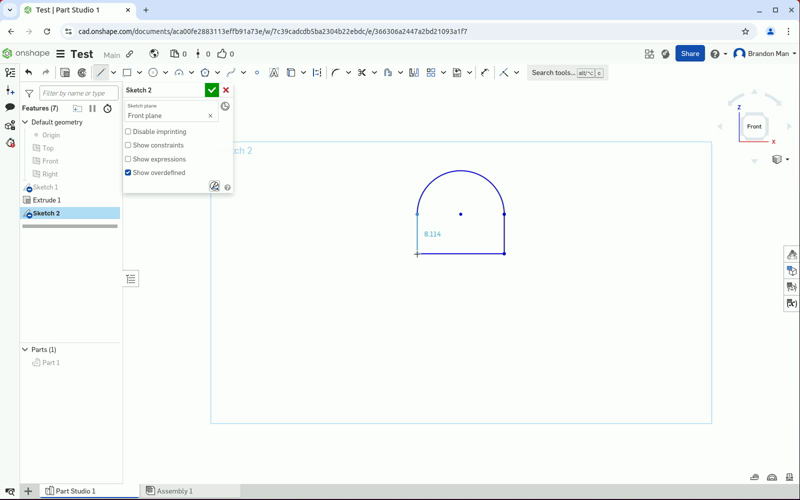
click(417, 253)
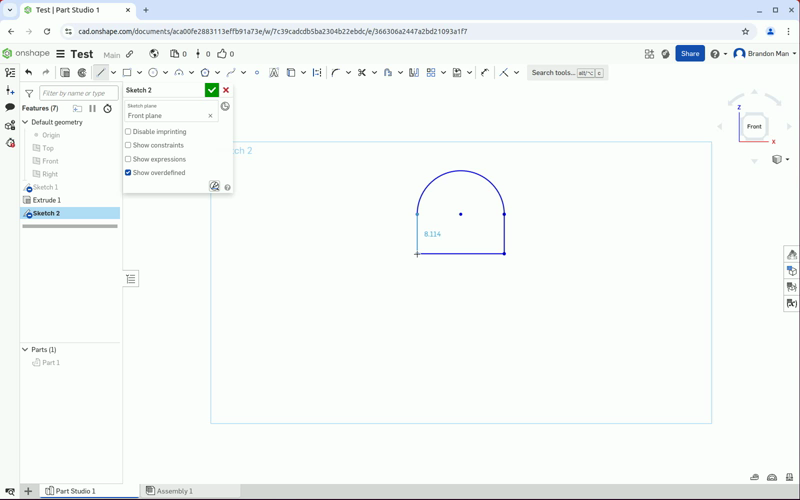
key(esc)
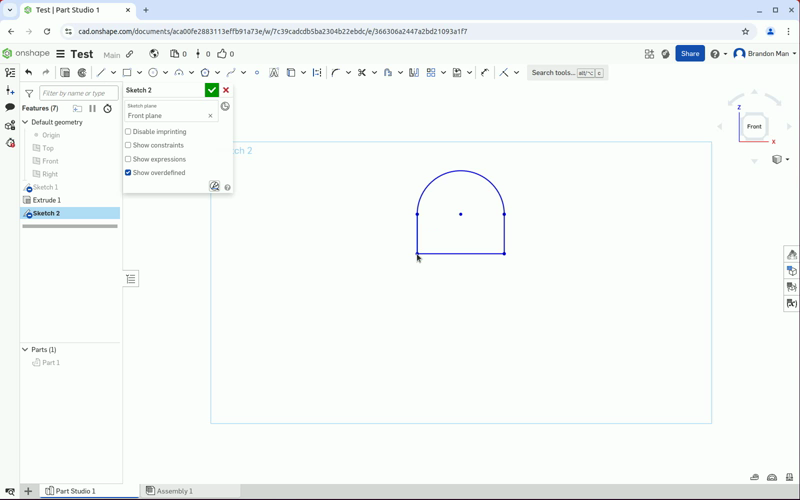
key(c)
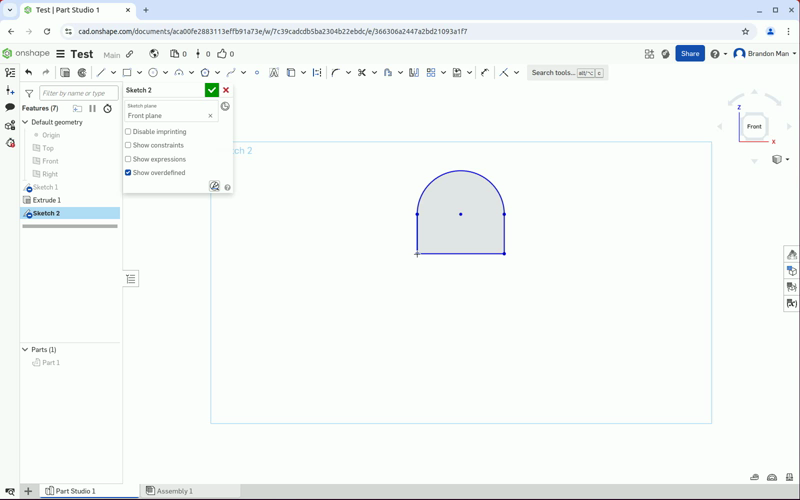
key_down(shift)
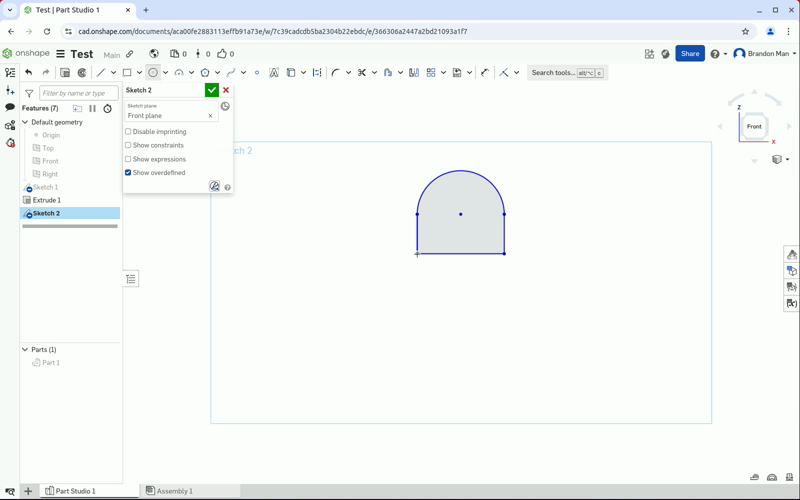
mouse_move(461, 214)
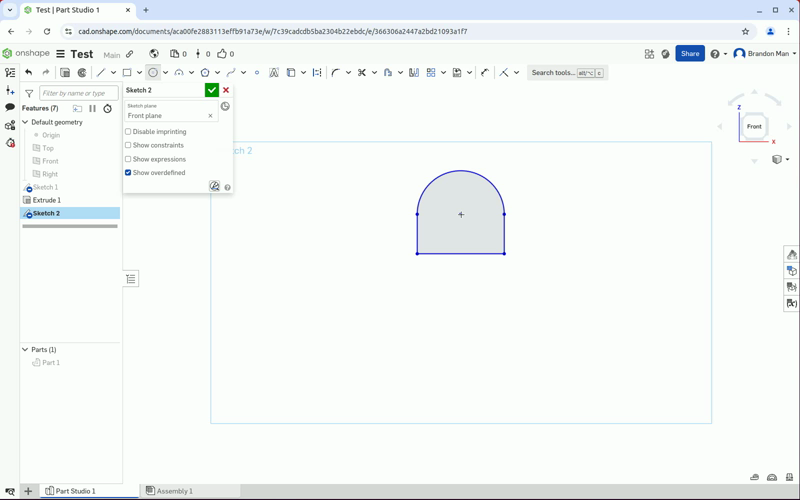
scroll(6)
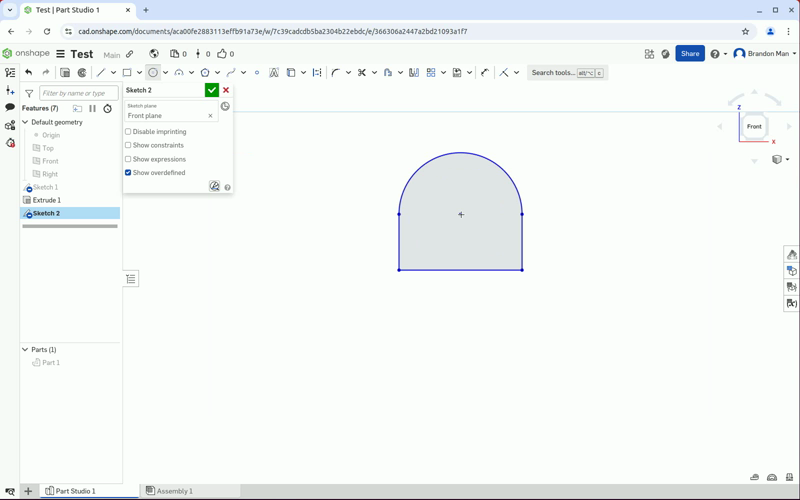
scroll(6)
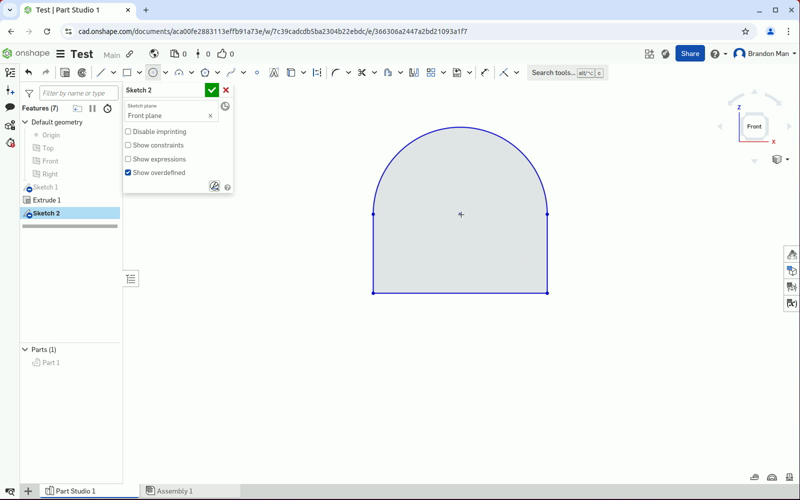
scroll(6)
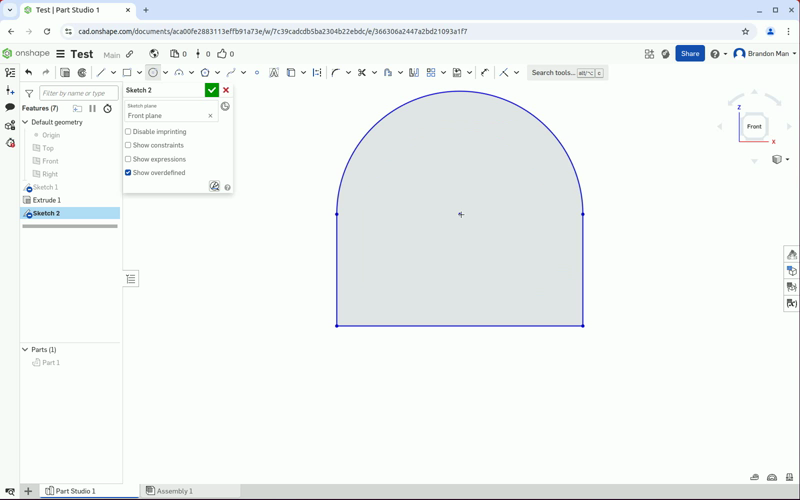
scroll(6)
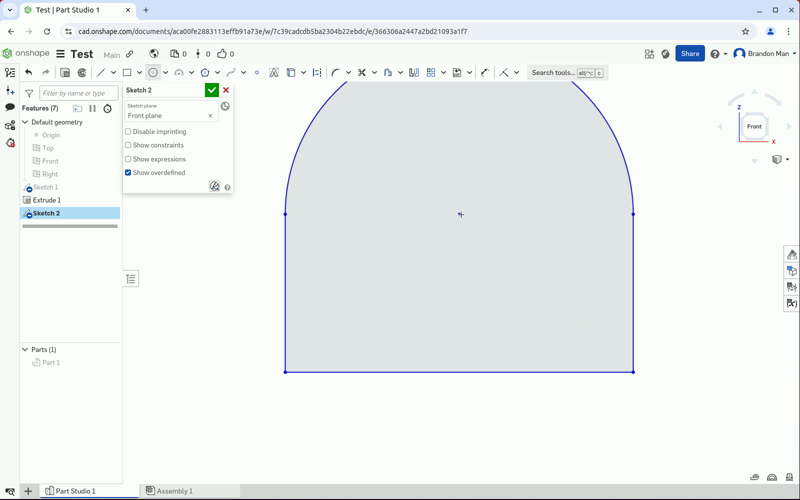
scroll(6)
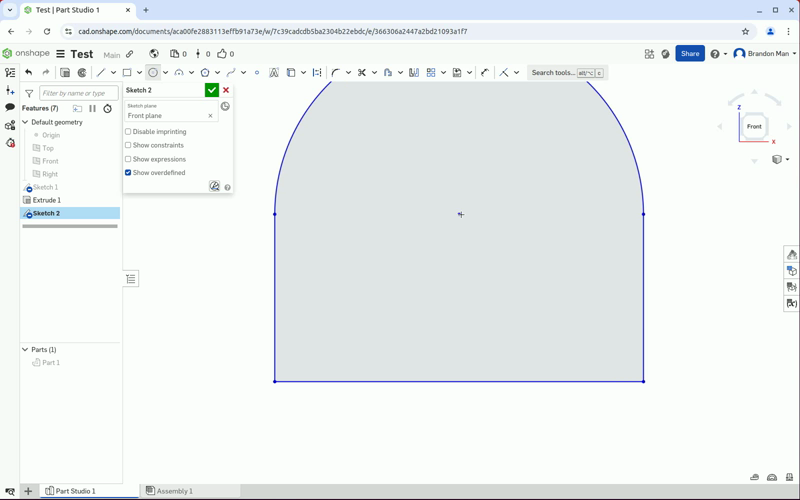
scroll(6)
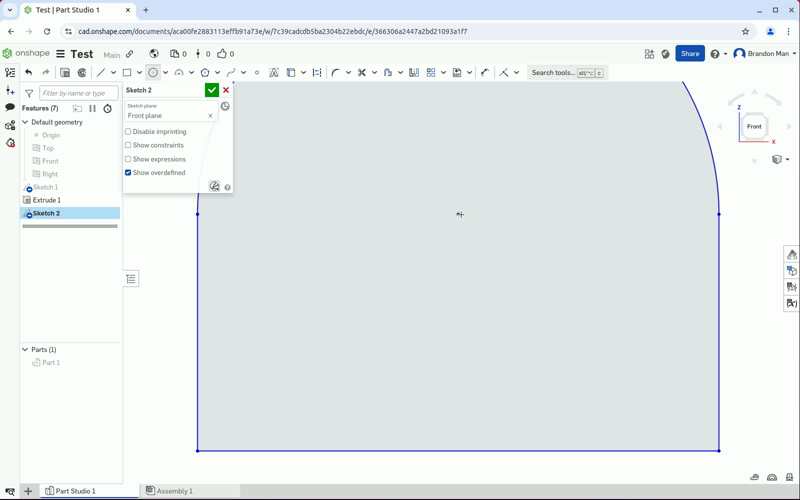
scroll(6)
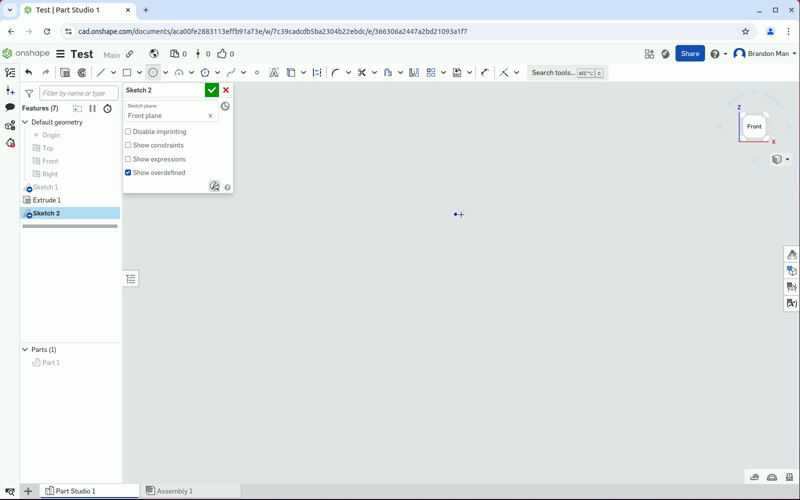
click(461, 214)
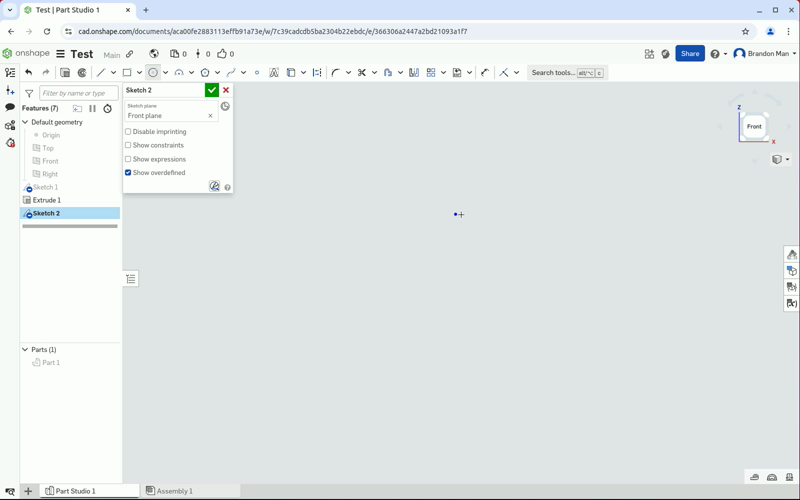
scroll(-6)
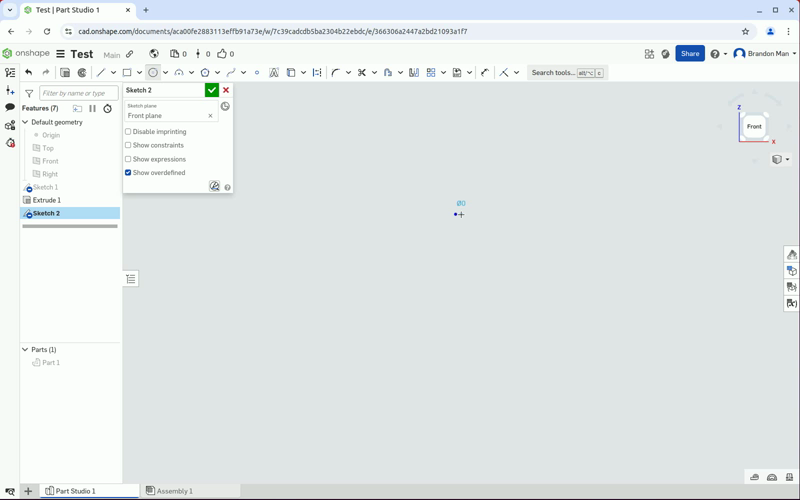
scroll(-6)
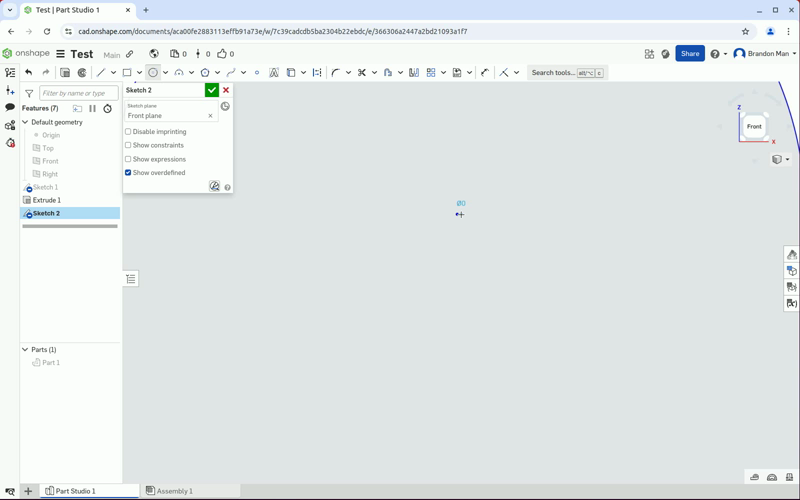
scroll(-6)
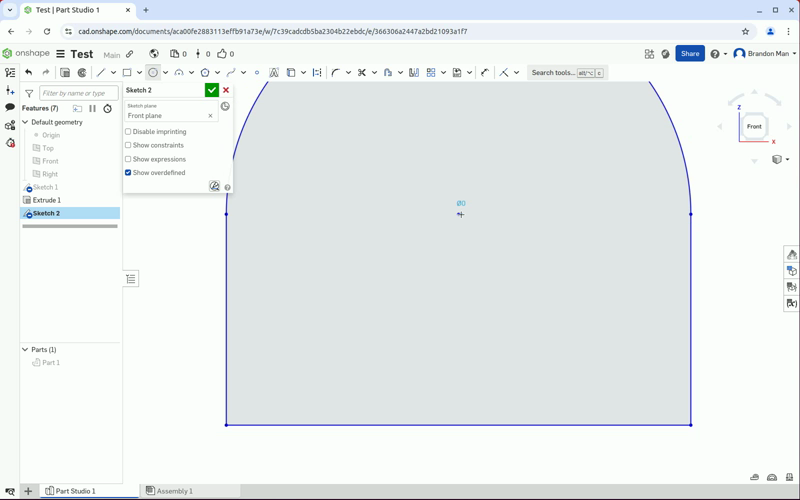
scroll(-6)
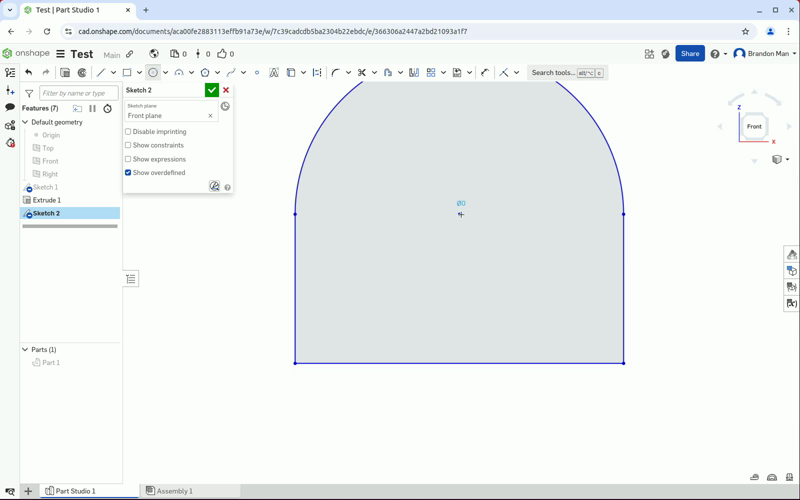
scroll(-6)
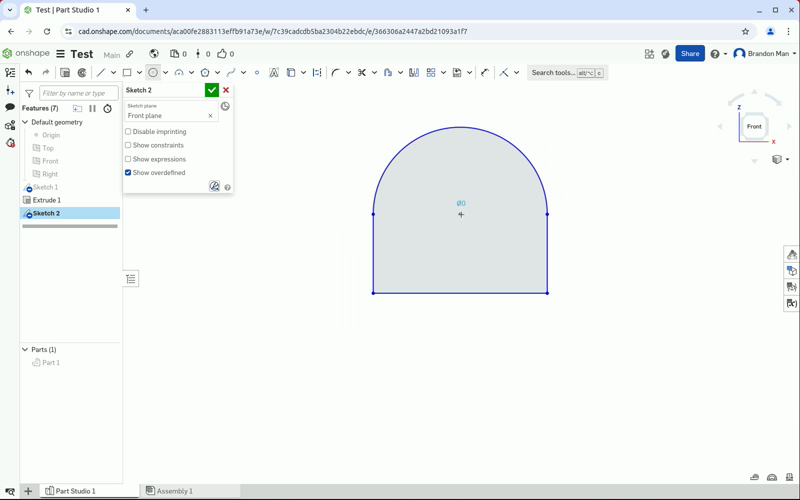
scroll(-6)
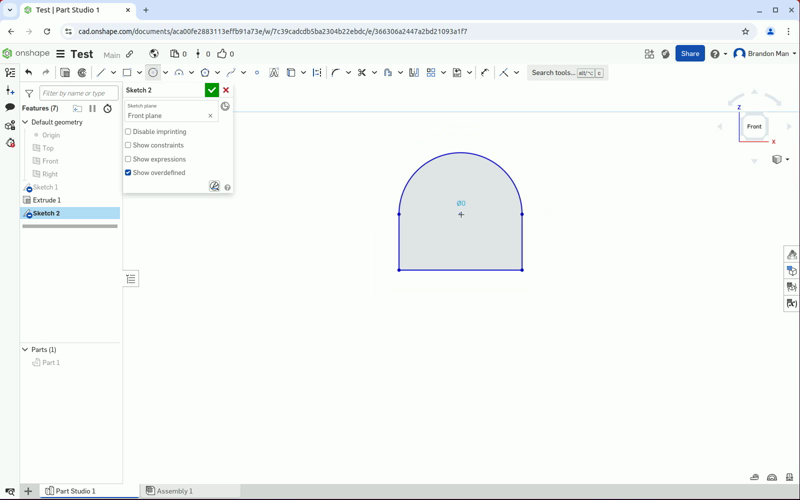
scroll(-6)
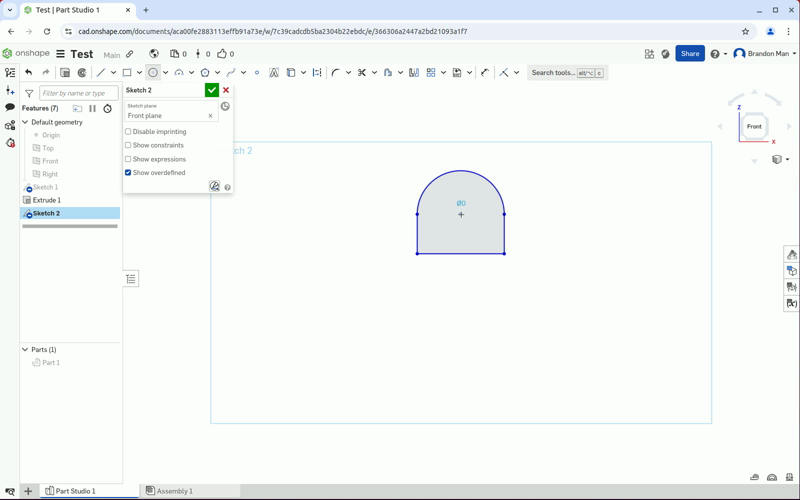
key_up(shift)
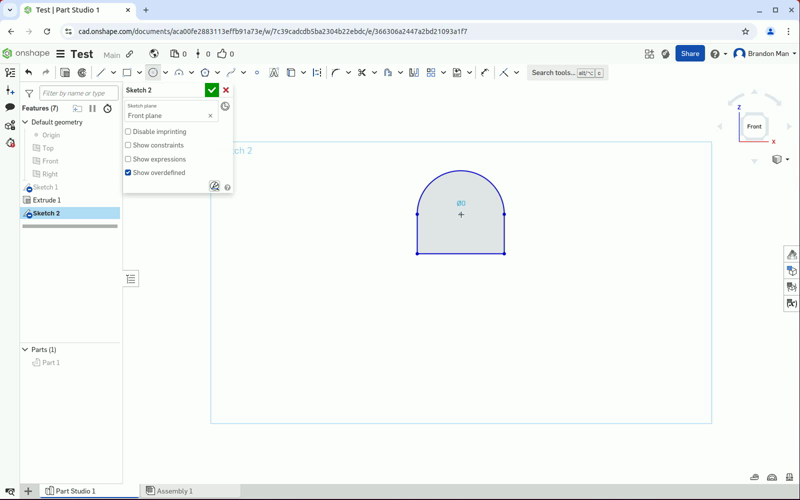
mouse_move(481, 214)
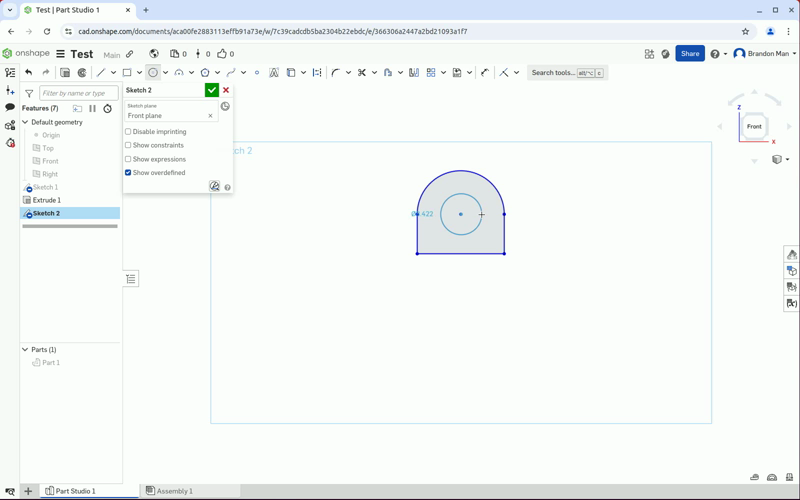
click(481, 214)
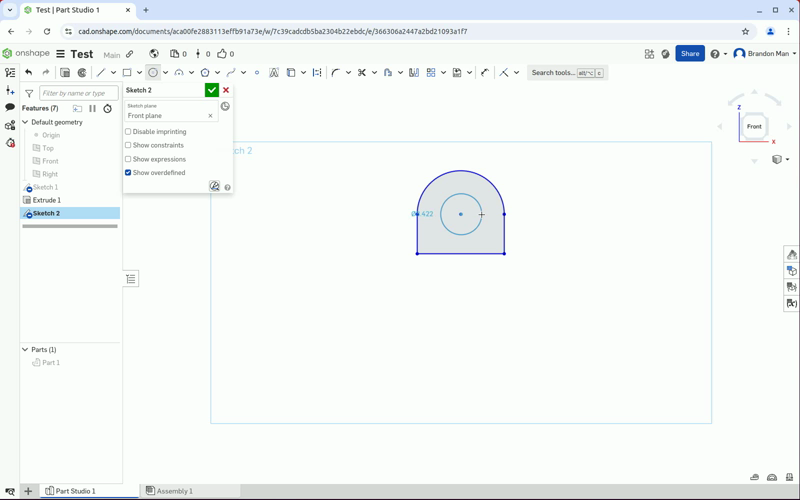
key(esc)
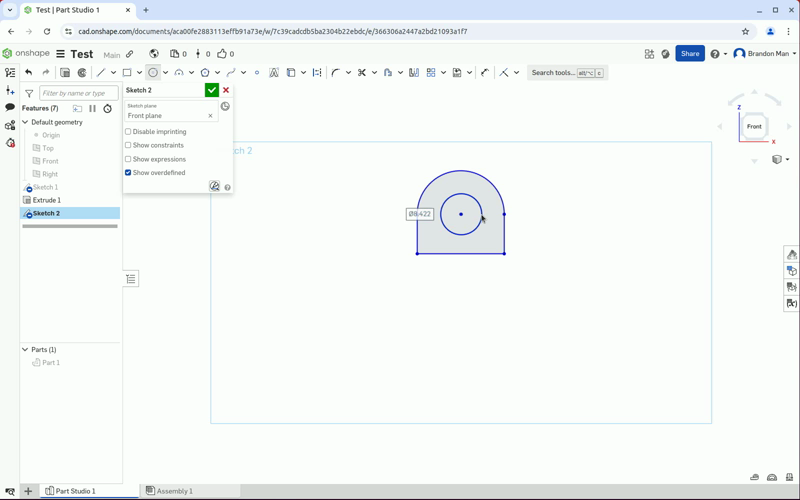
mouse_move(423, 249)
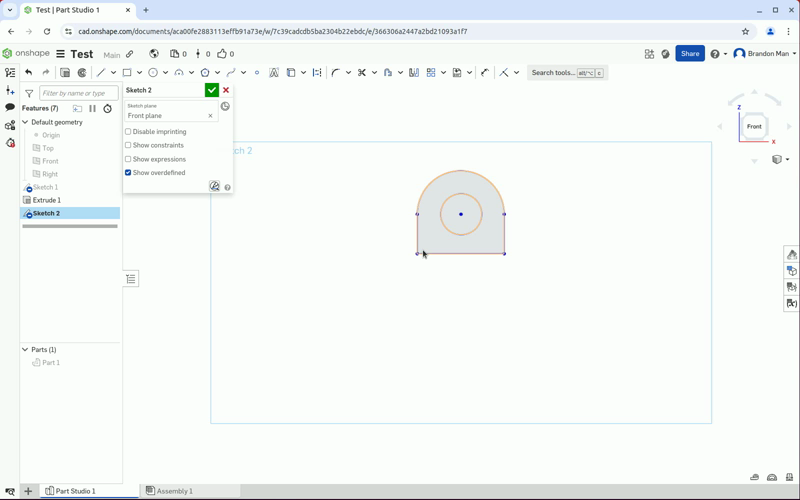
click(423, 249)
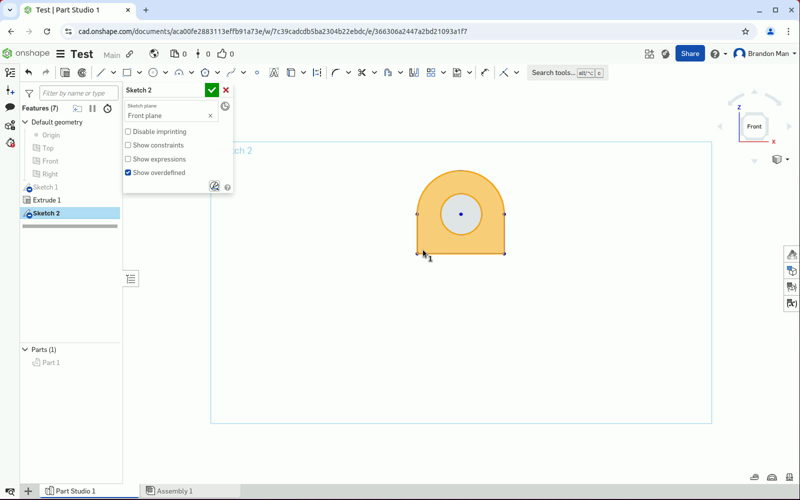
mouse_move(73, 352)
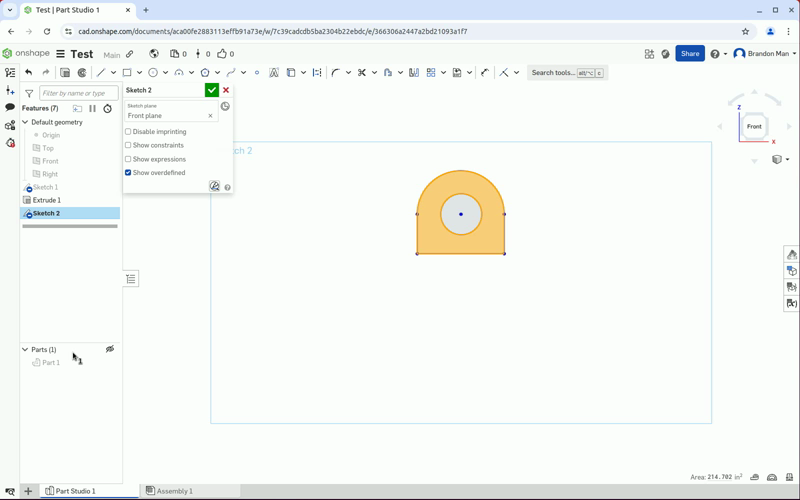
key(shift+y)
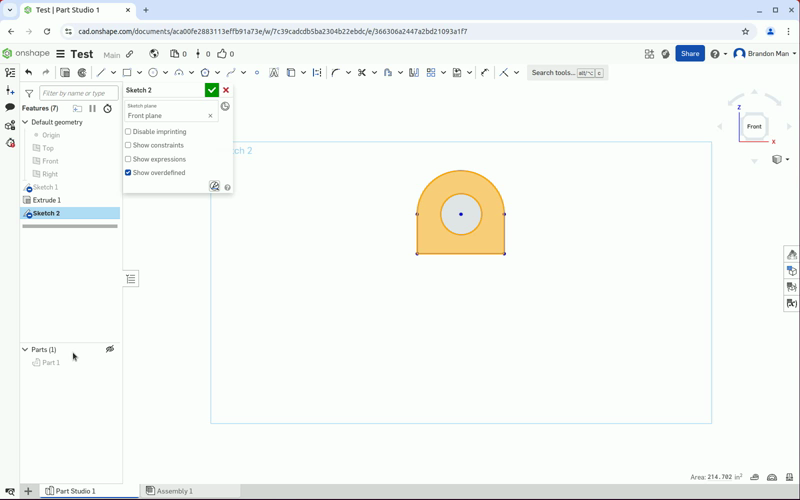
key(shift+e)
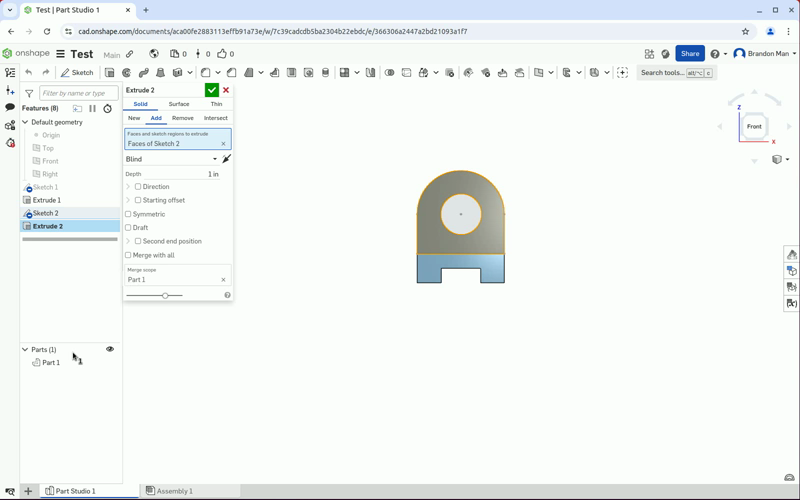
mouse_move(143, 106)
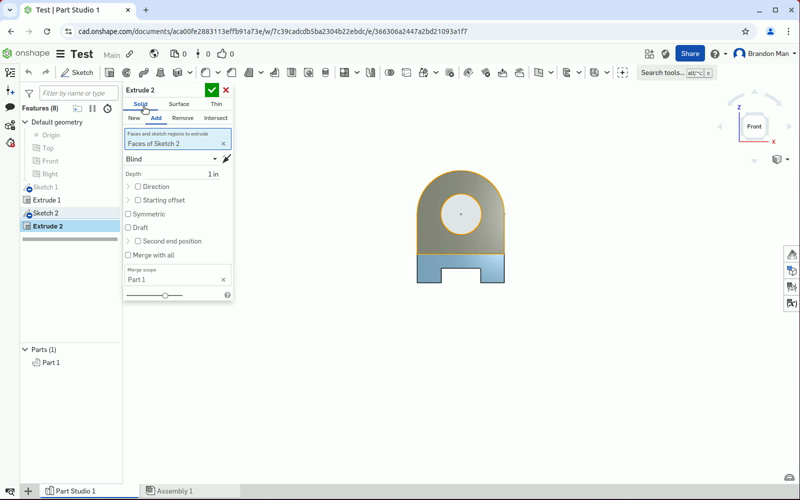
click(143, 106)
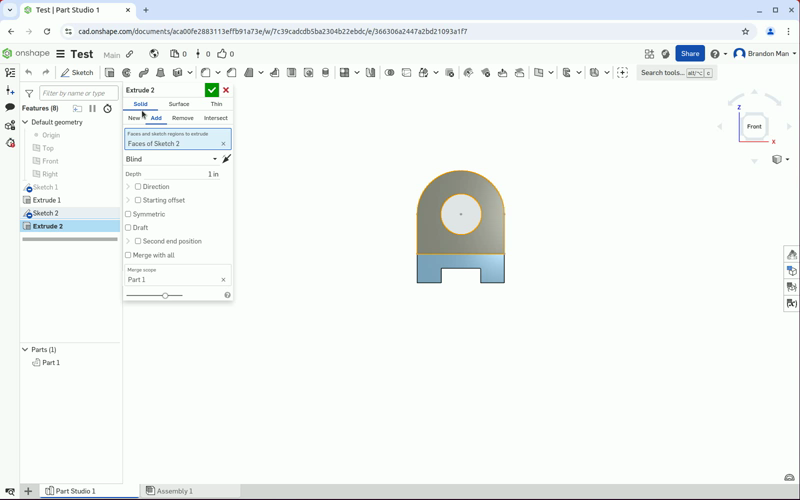
mouse_move(137, 120)
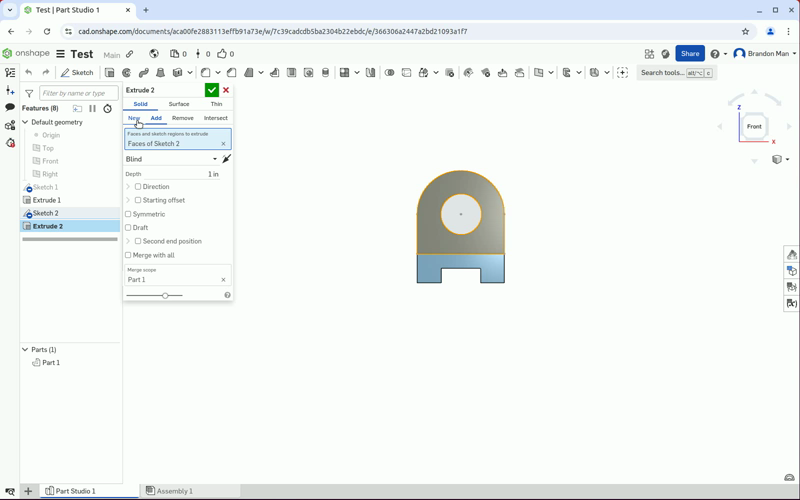
click(137, 120)
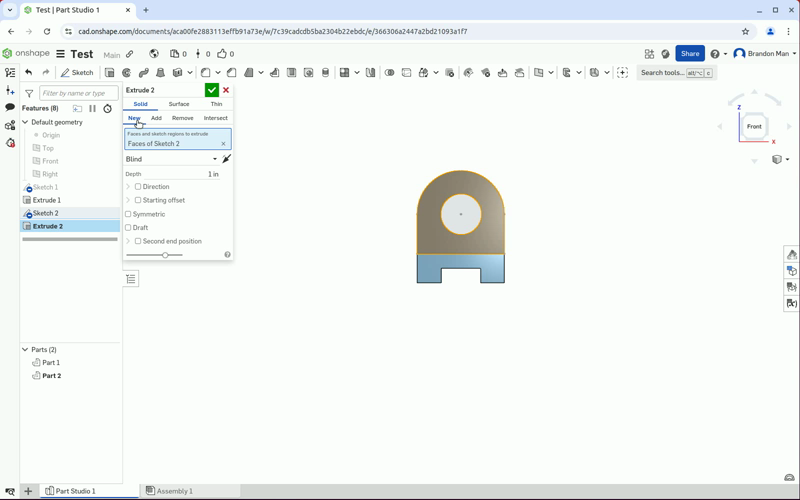
key(tab, 4)
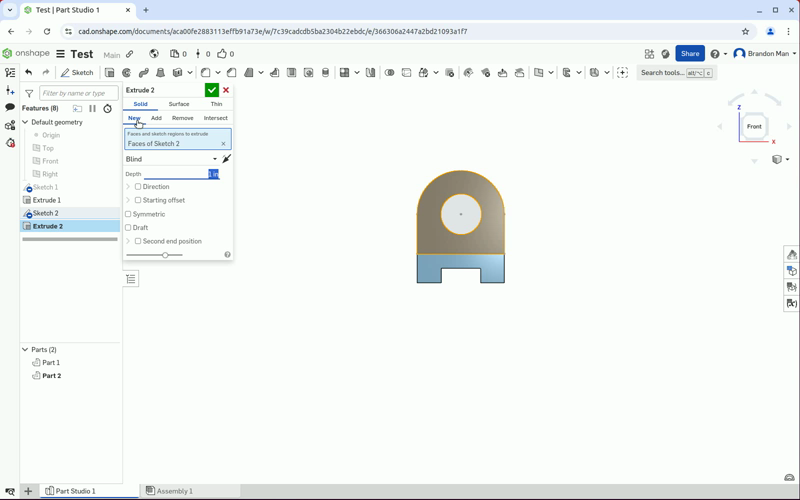
text(2.407)
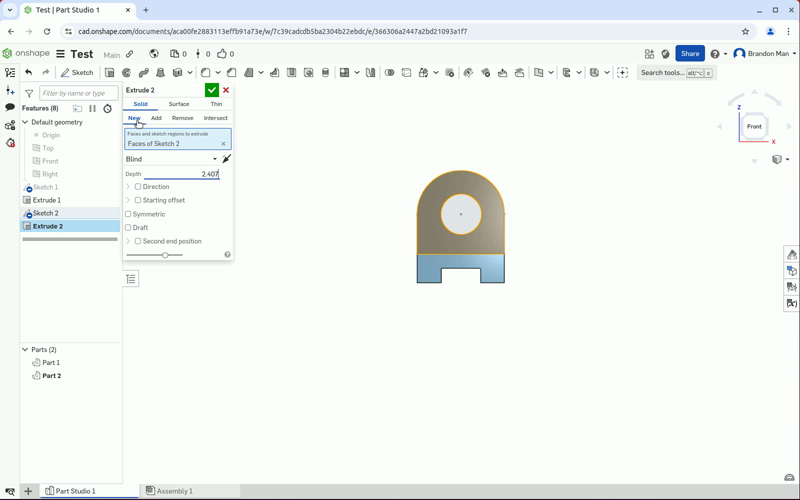
key(enter)
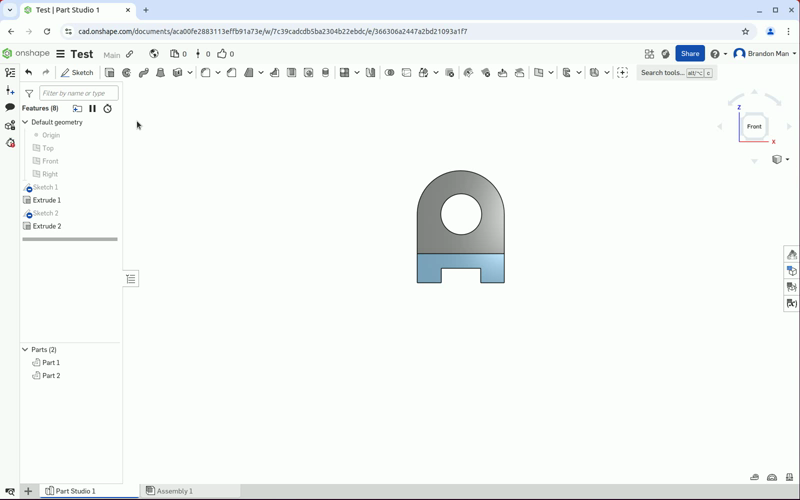
key(shift+h)
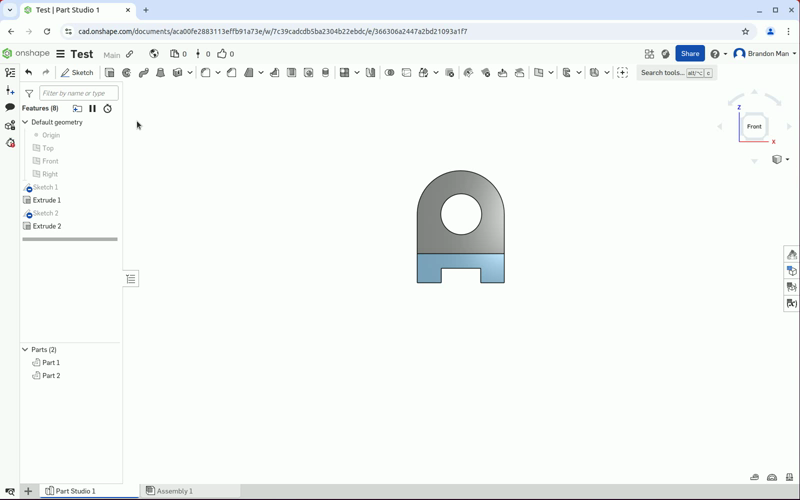
key(shift+h)
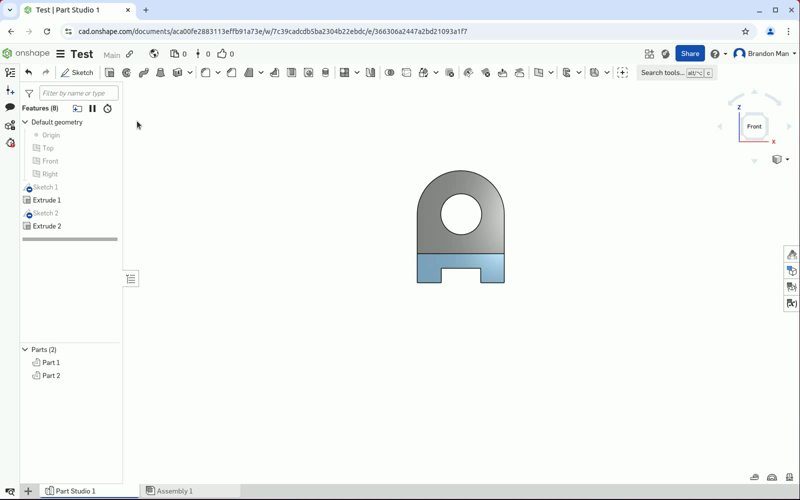
mouse_move(73, 189)
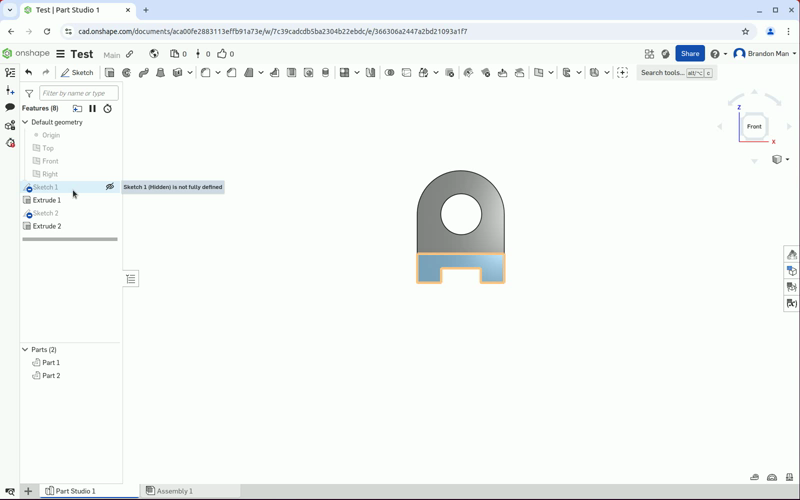
click(73, 189)
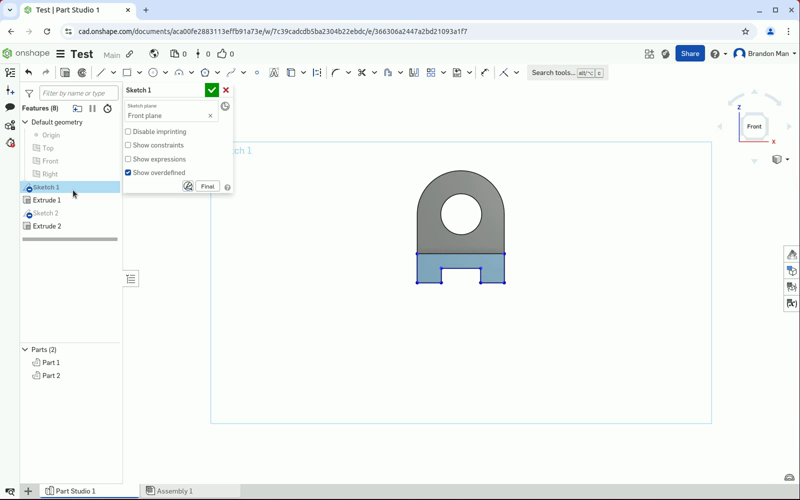
mouse_move(229, 92)
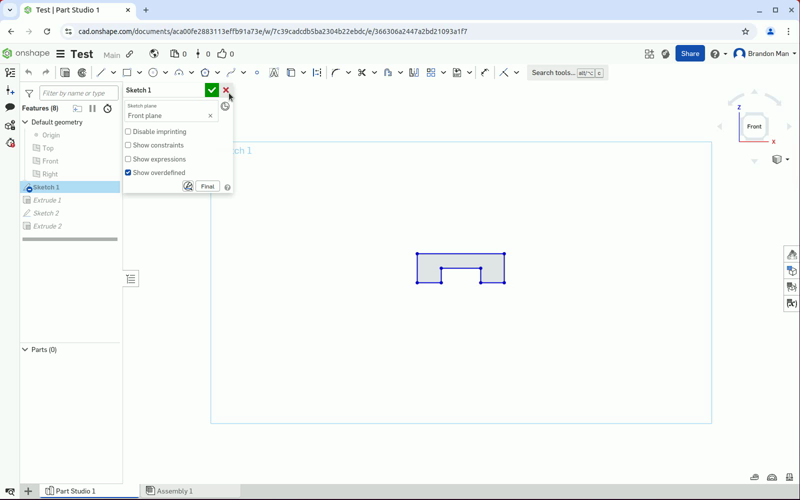
click(229, 92)
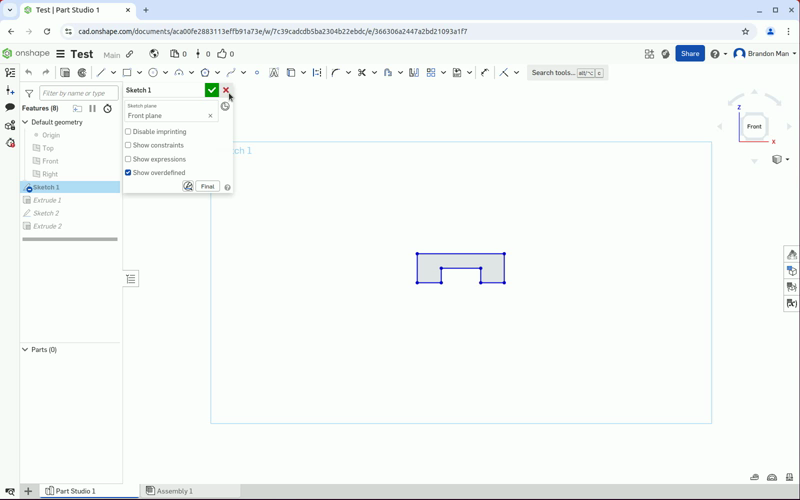
key(shift+s)
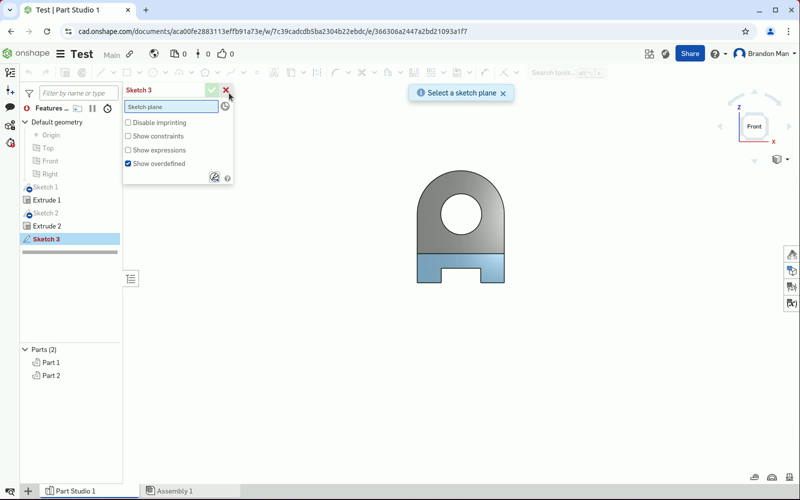
mouse_move(73, 163)
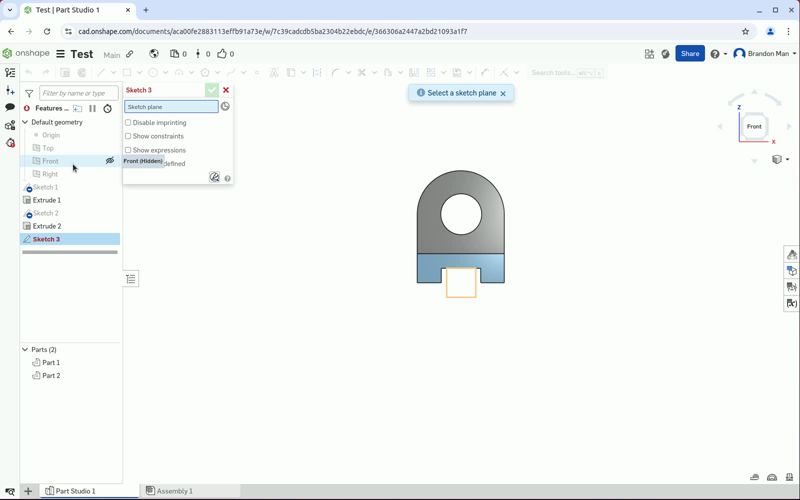
click(73, 163)
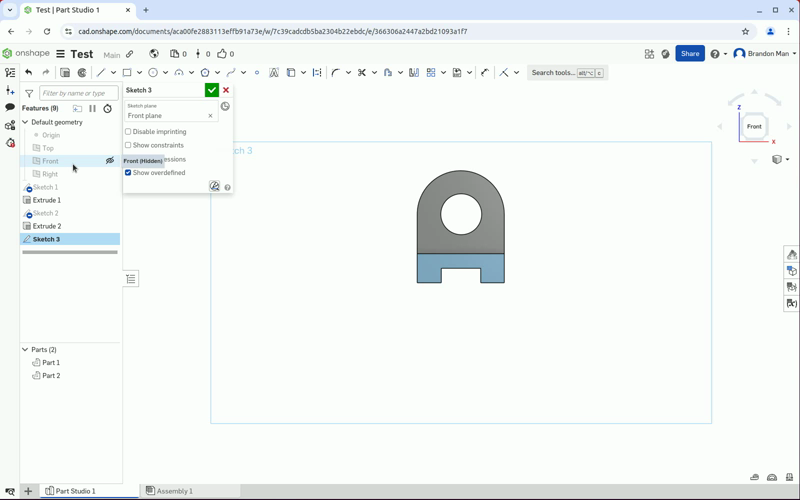
mouse_move(73, 352)
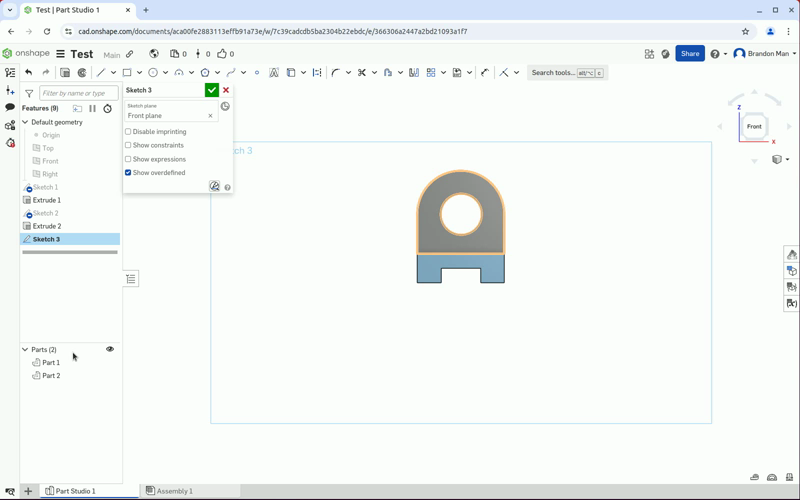
key(y)
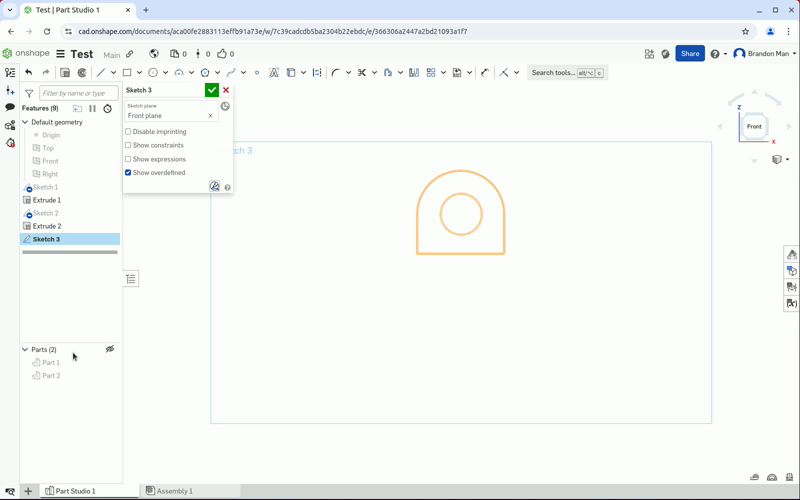
key(c)
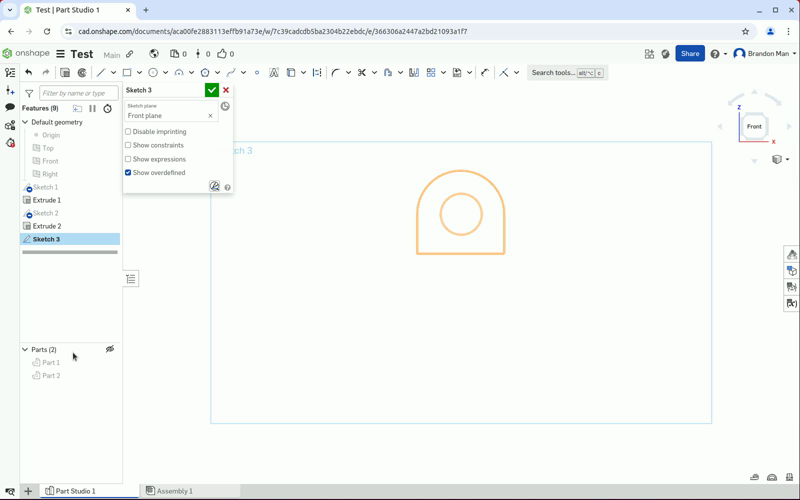
key_down(shift)
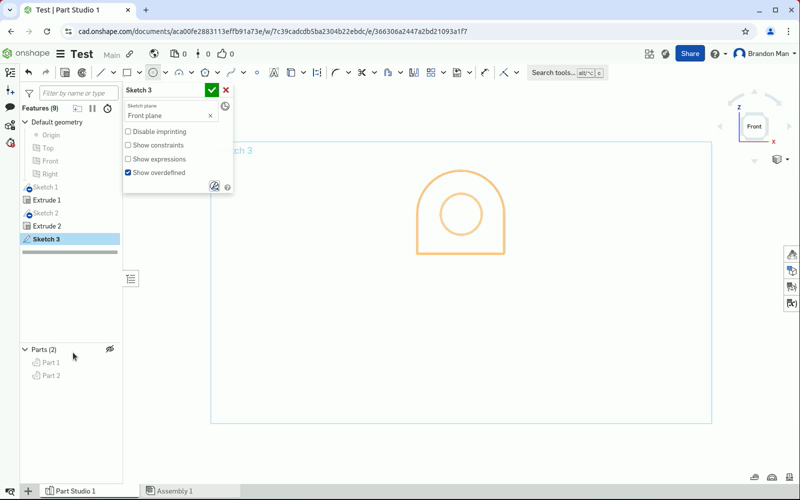
mouse_move(461, 213)
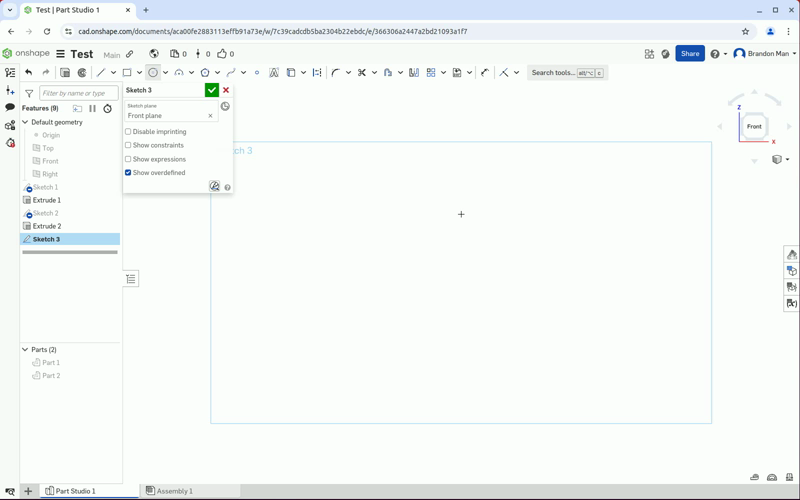
click(461, 213)
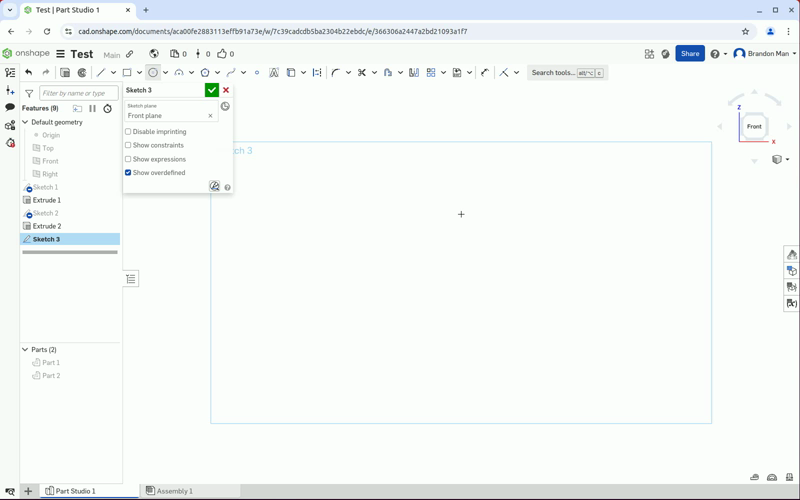
key_up(shift)
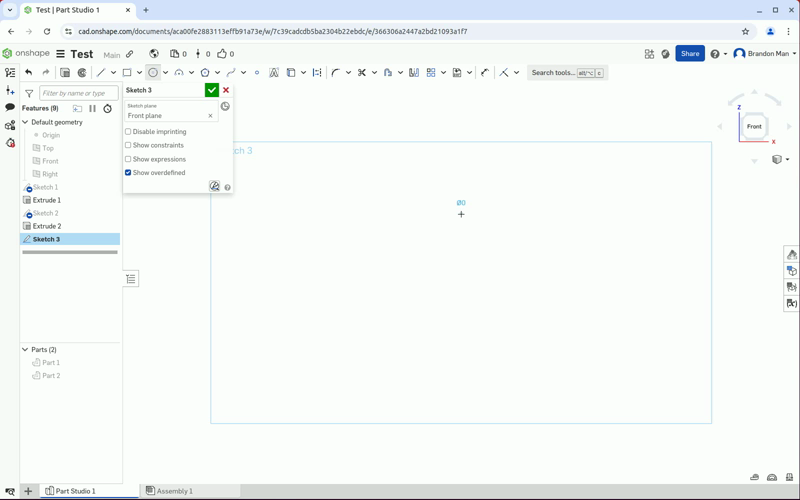
mouse_move(481, 213)
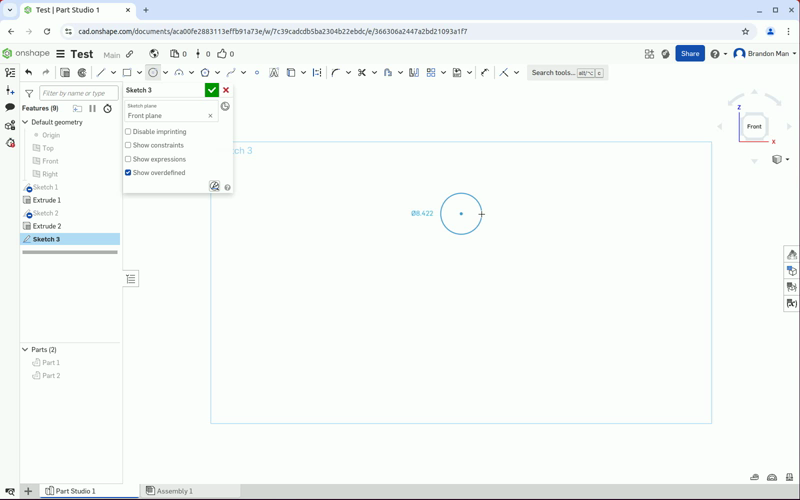
click(481, 213)
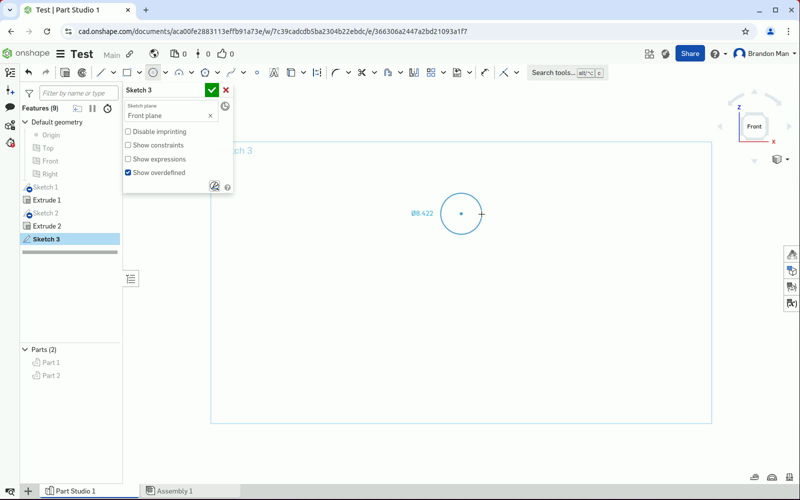
key(esc)
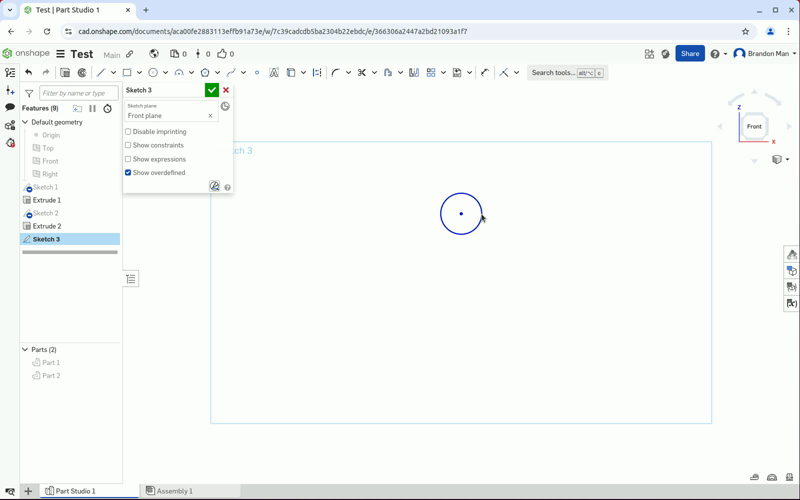
key(c)
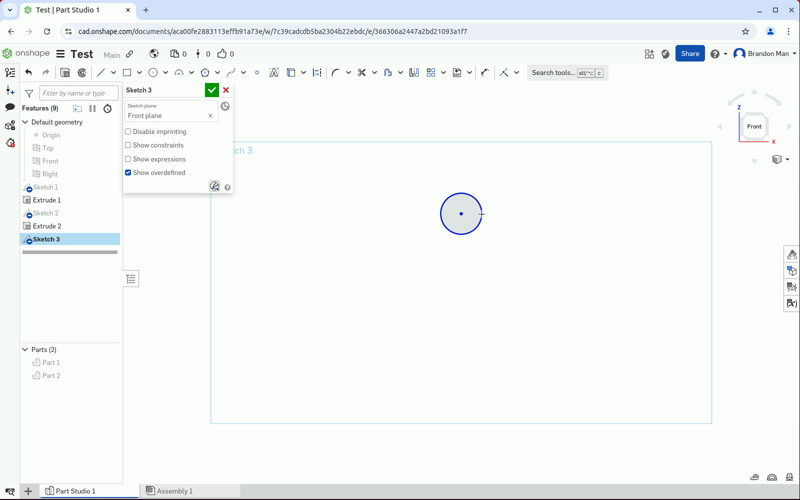
key_down(shift)
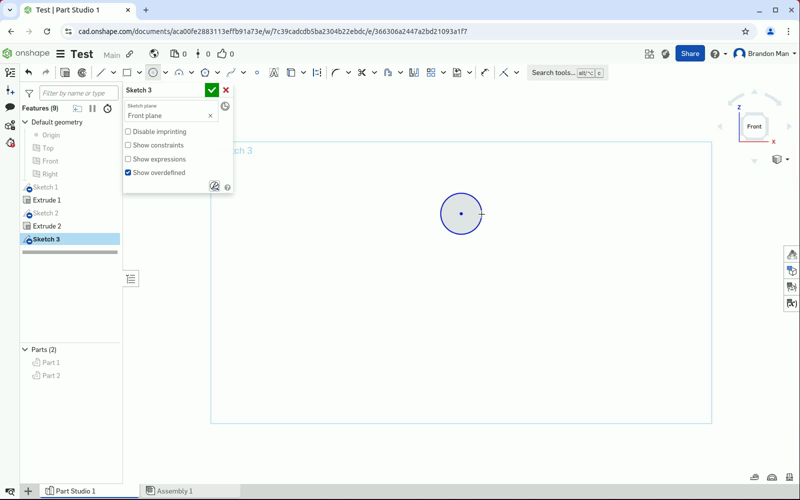
mouse_move(461, 213)
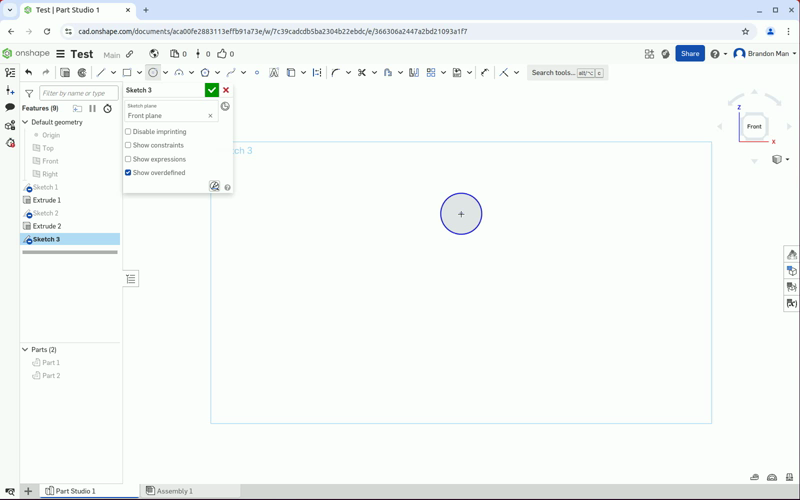
click(461, 213)
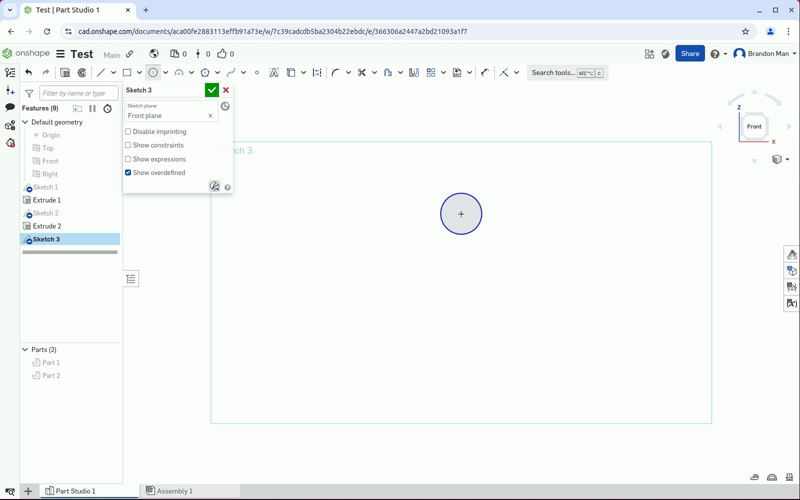
key_up(shift)
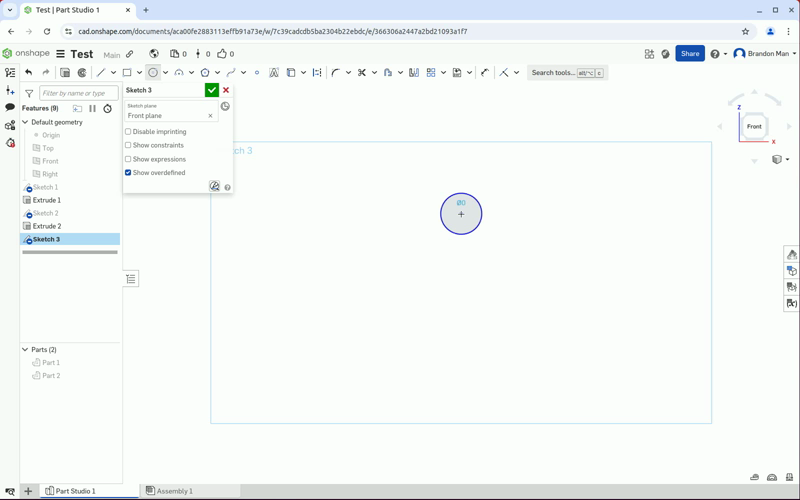
mouse_move(471, 213)
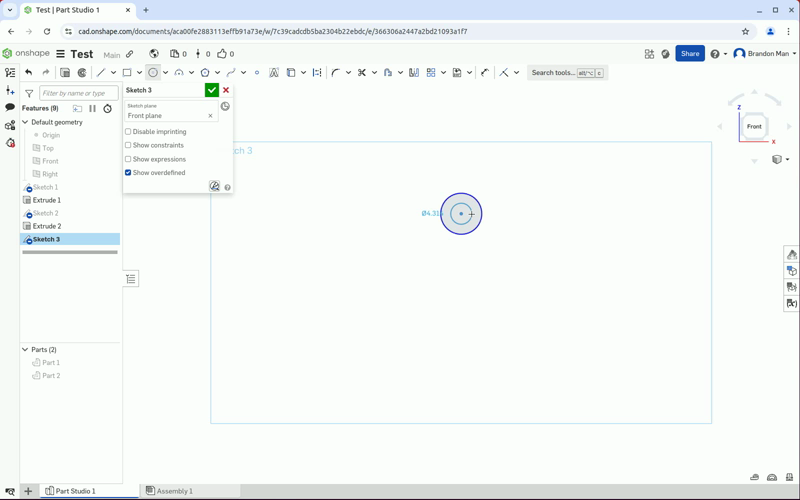
click(471, 213)
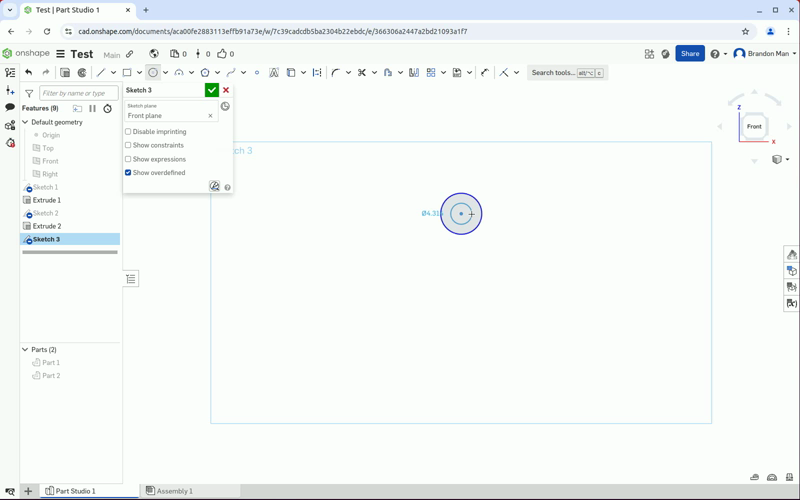
key(esc)
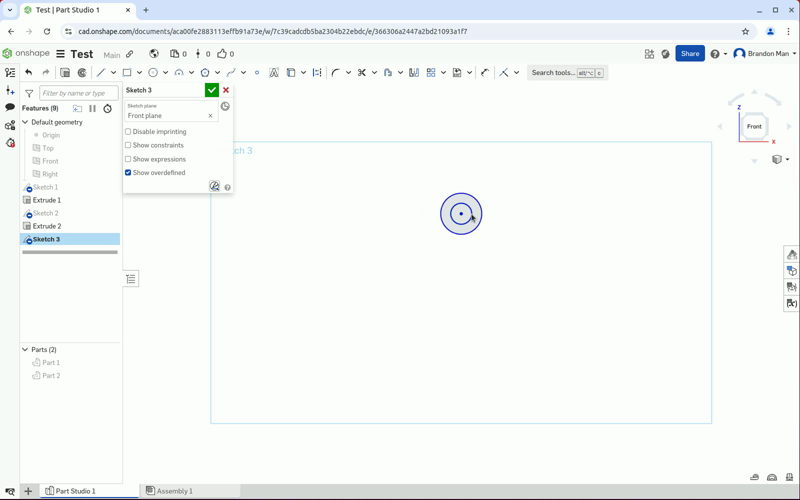
mouse_move(468, 226)
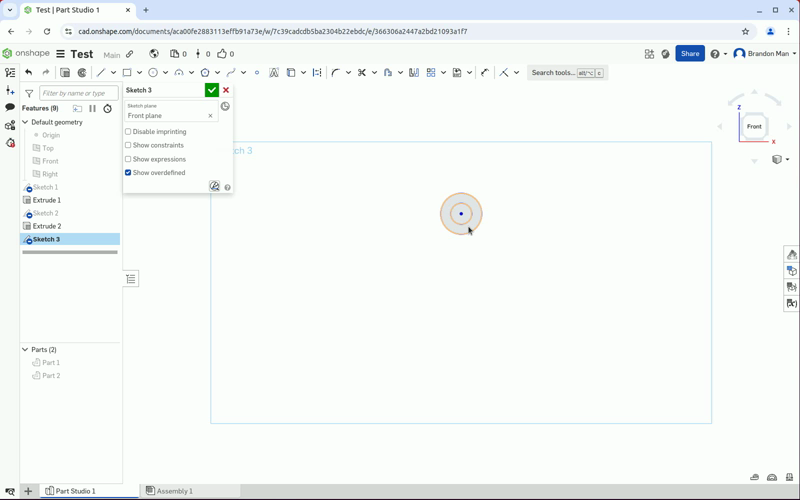
scroll(6)
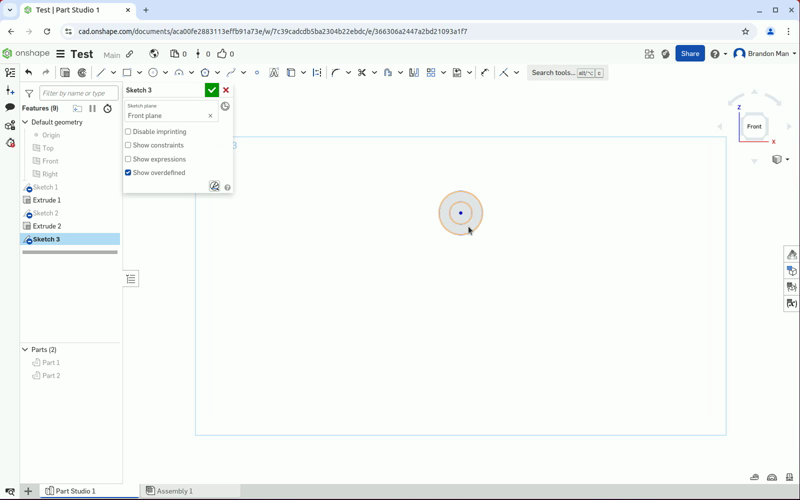
scroll(6)
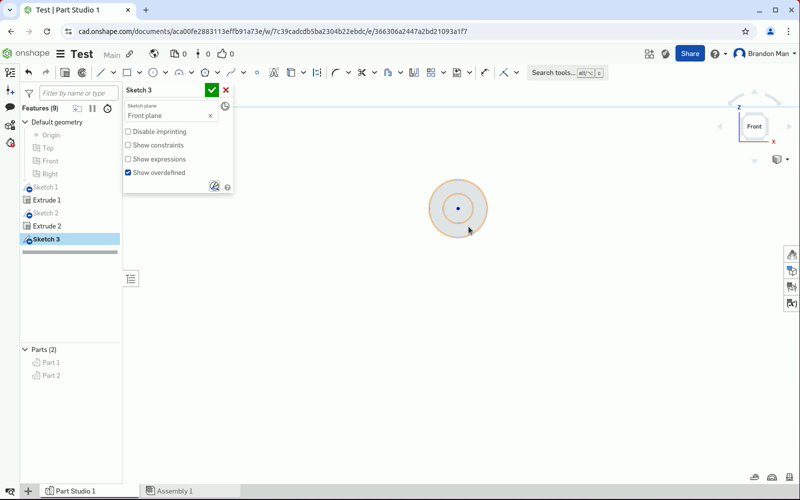
scroll(6)
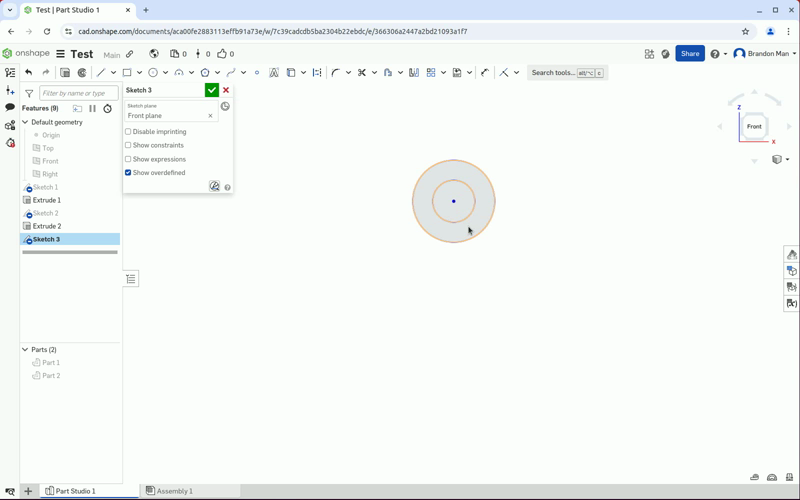
scroll(6)
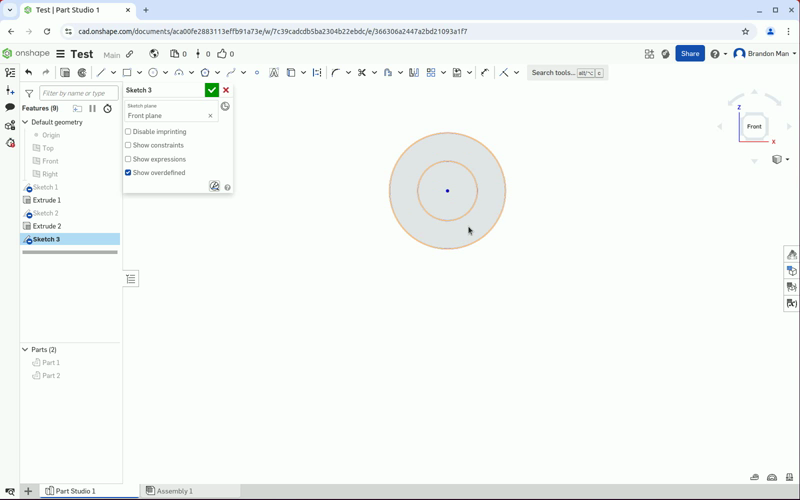
scroll(6)
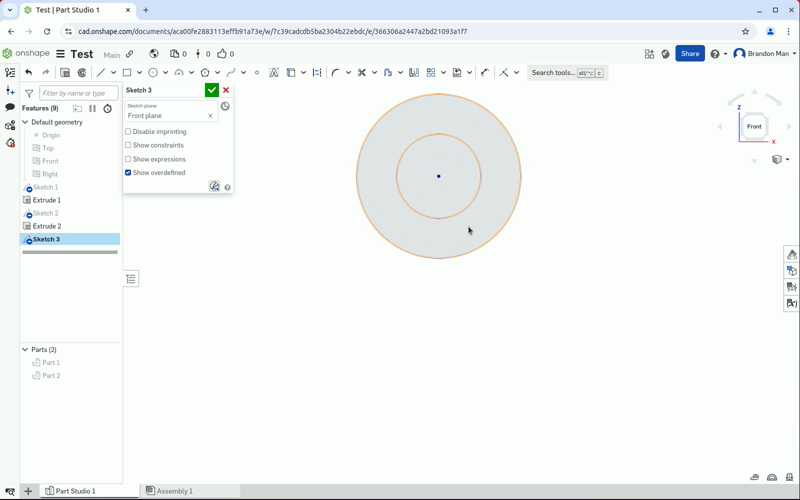
scroll(6)
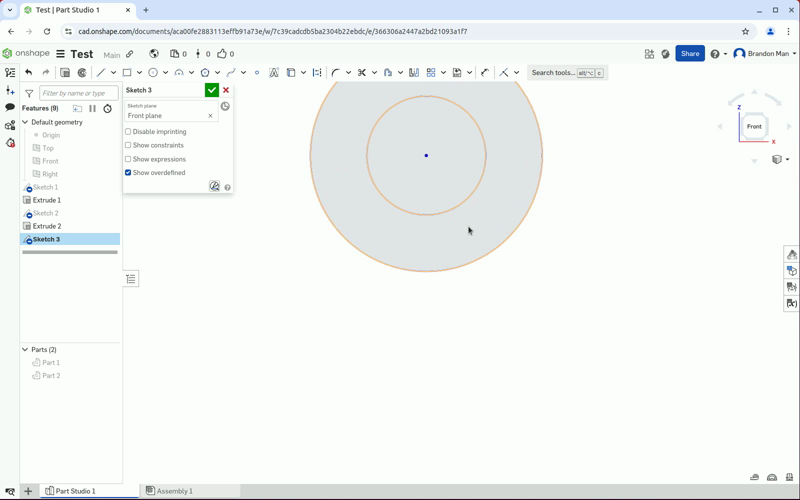
scroll(6)
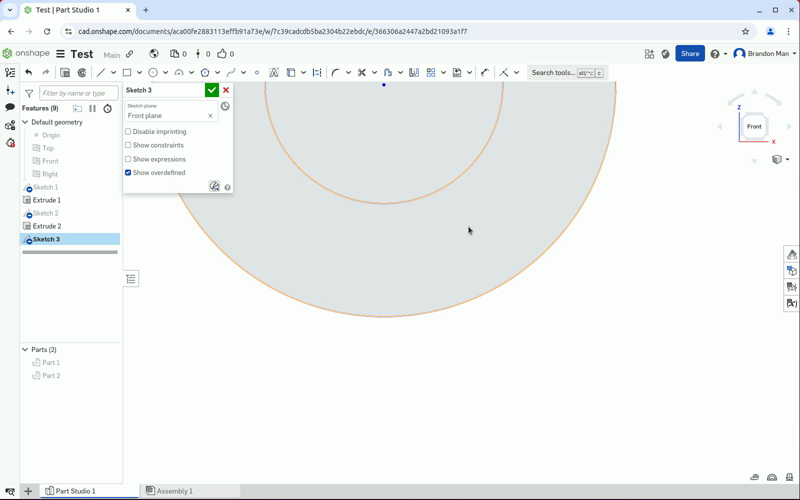
click(468, 226)
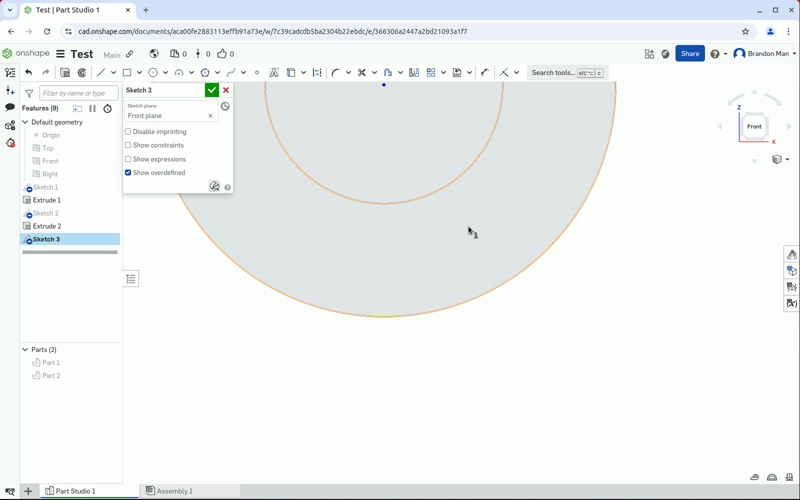
scroll(-6)
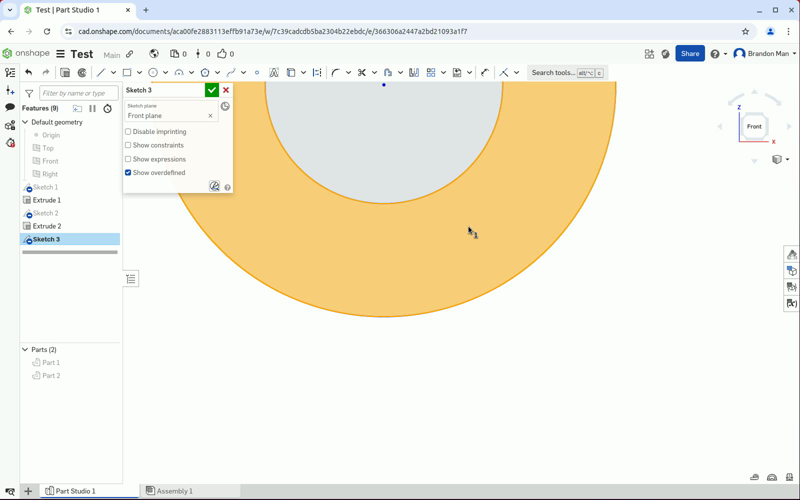
scroll(-6)
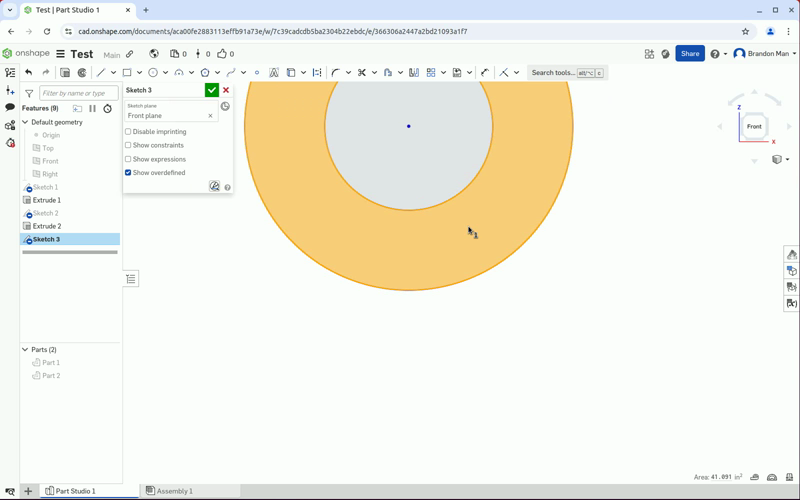
scroll(-6)
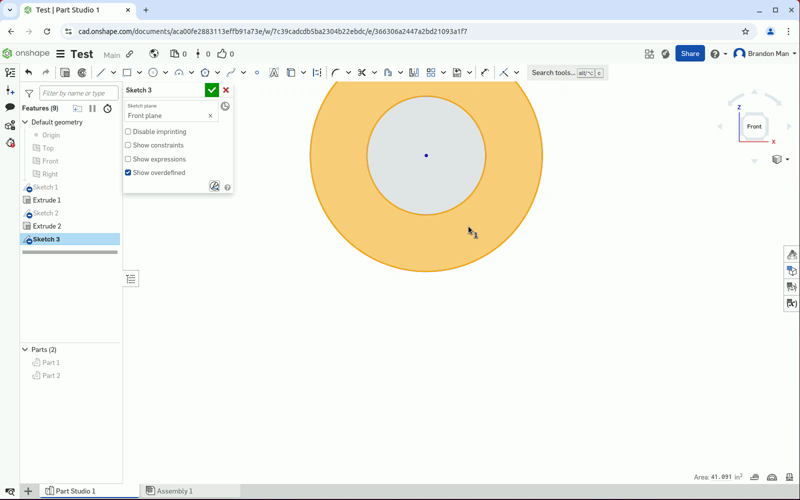
scroll(-6)
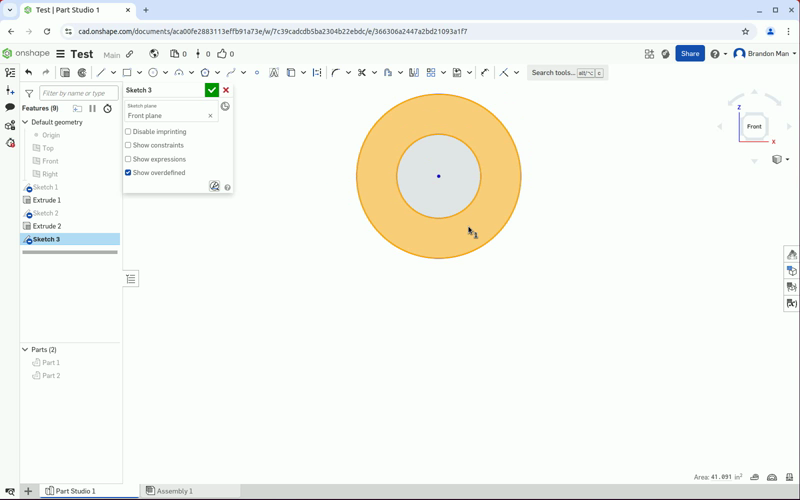
scroll(-6)
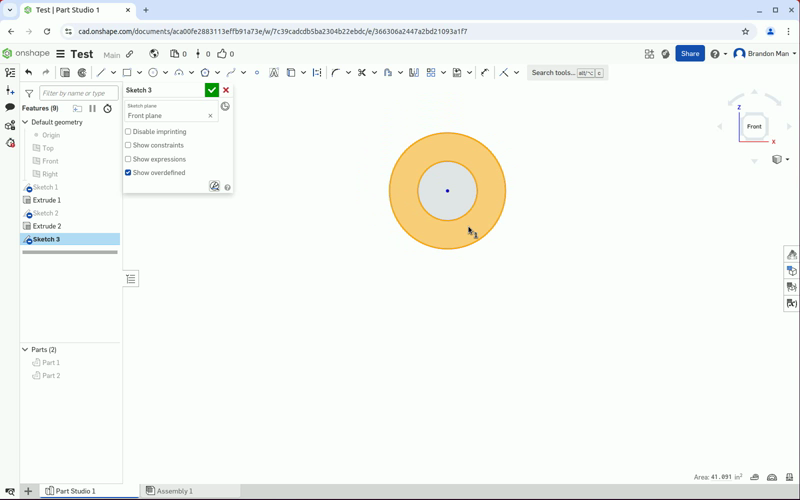
scroll(-6)
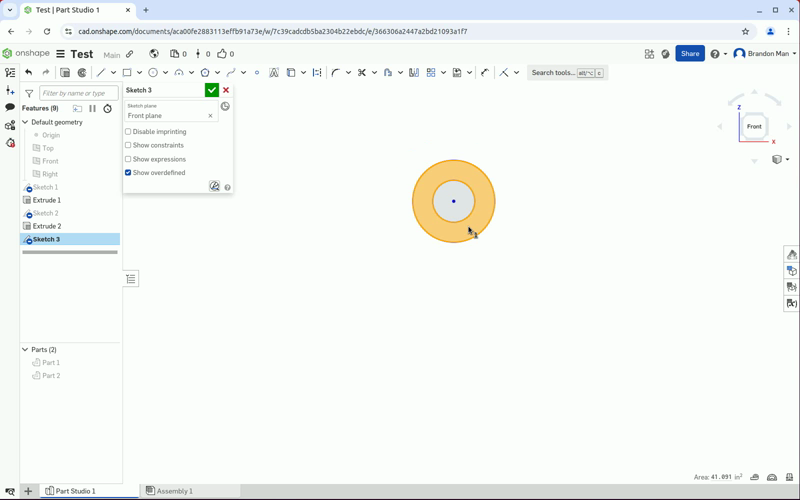
scroll(-6)
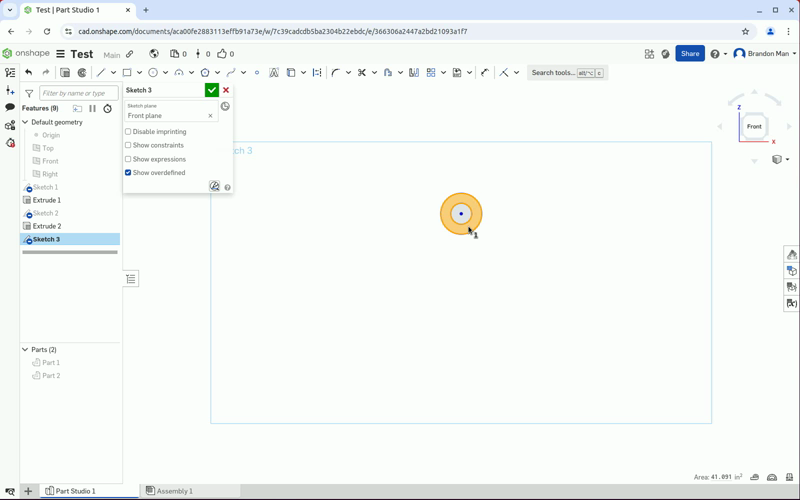
mouse_move(73, 352)
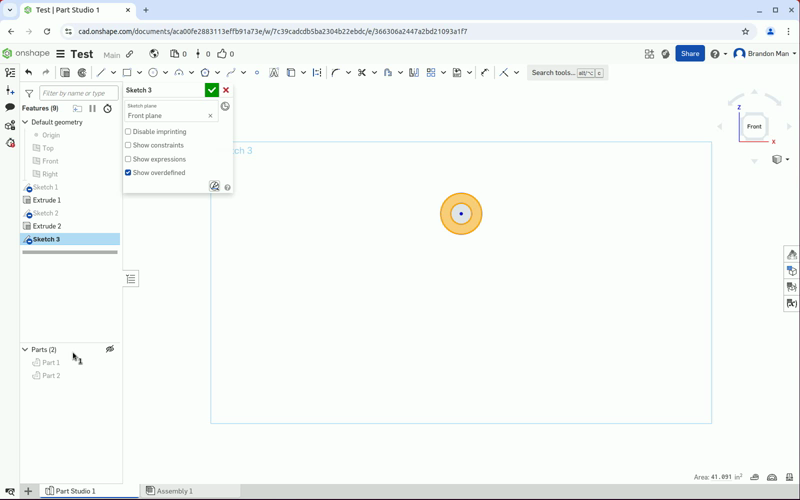
key(shift+y)
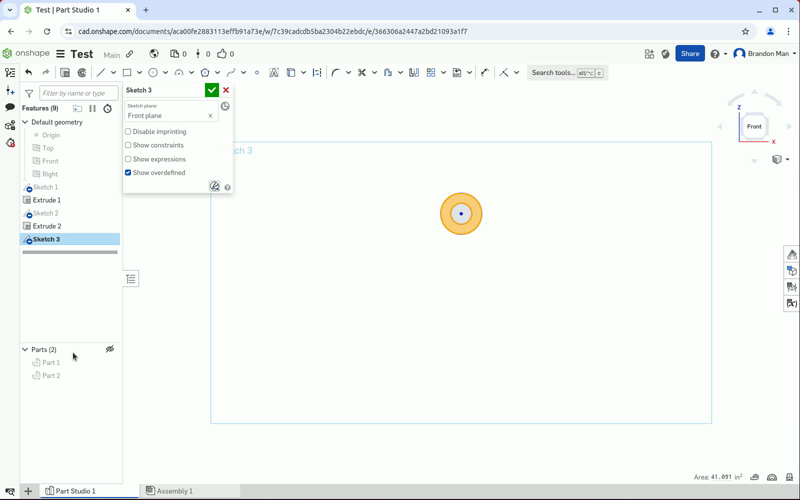
key(shift+e)
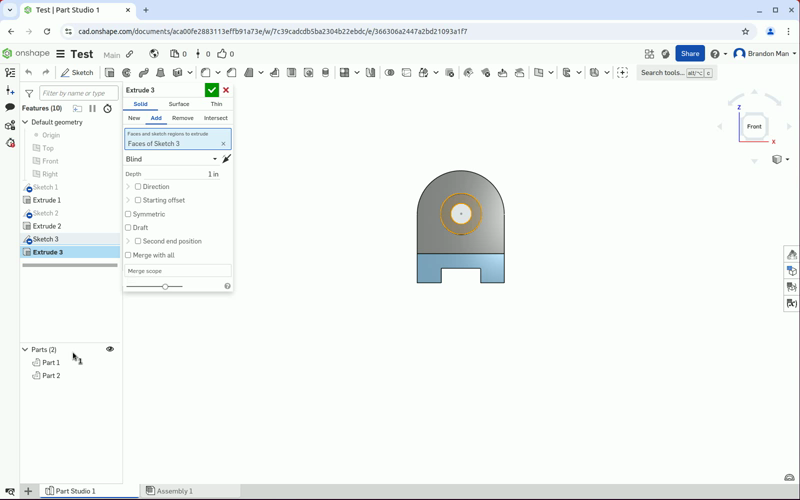
mouse_move(143, 106)
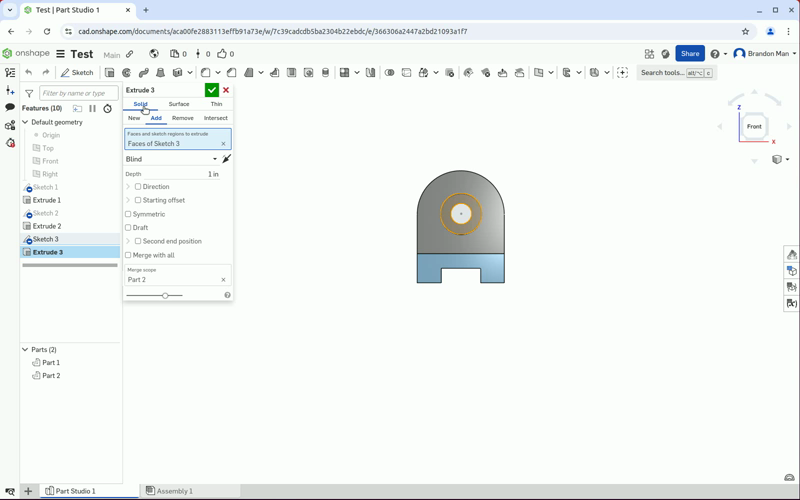
click(143, 106)
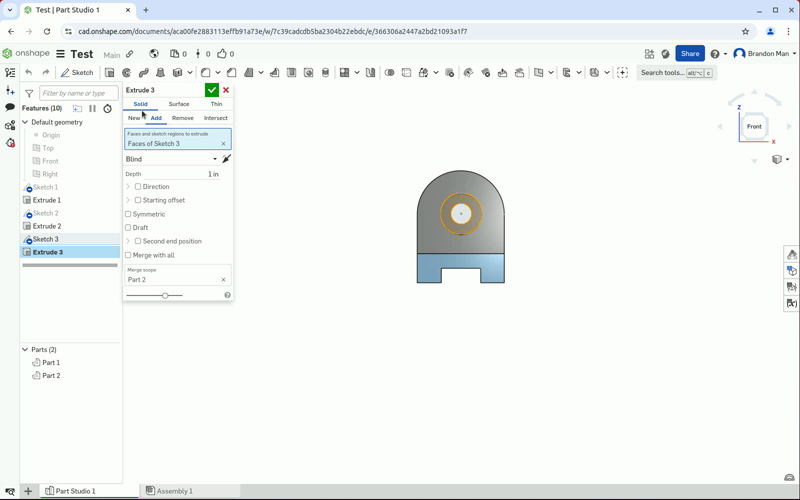
mouse_move(137, 120)
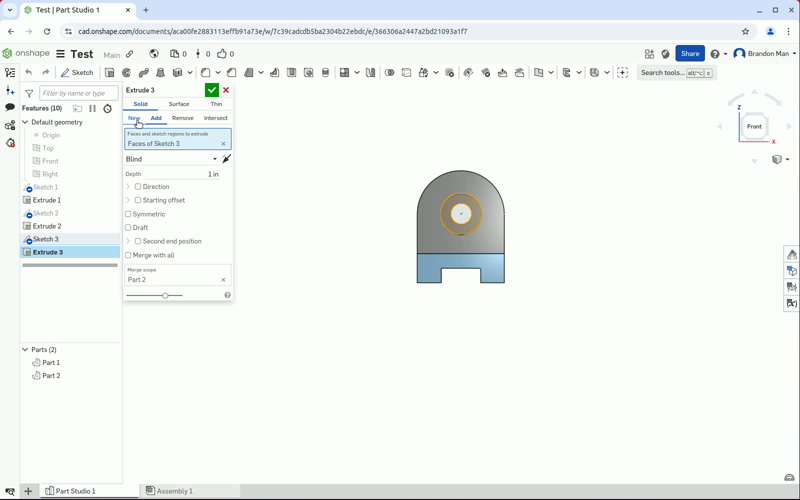
click(137, 120)
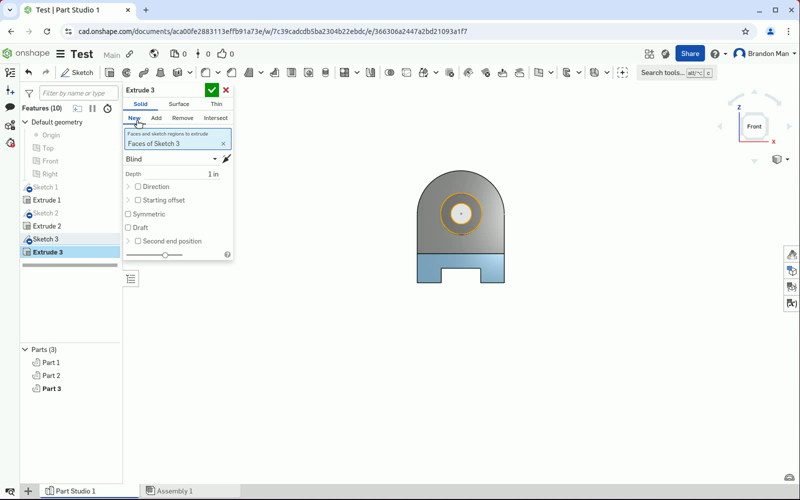
key(tab, 4)
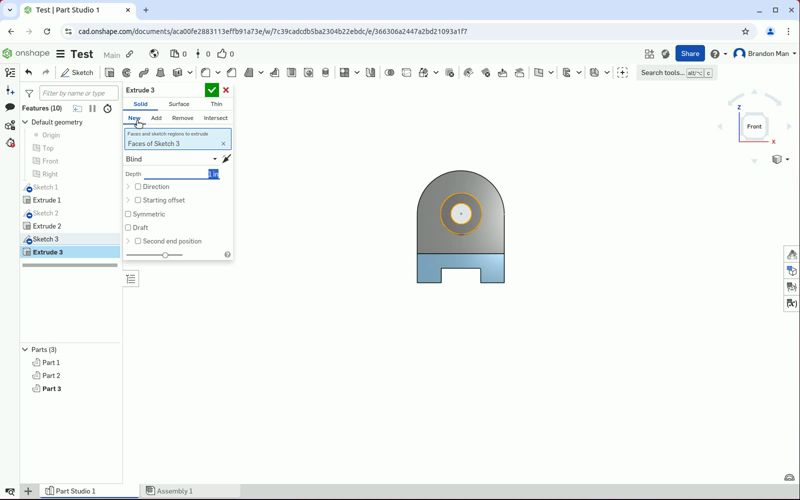
text(5.777)
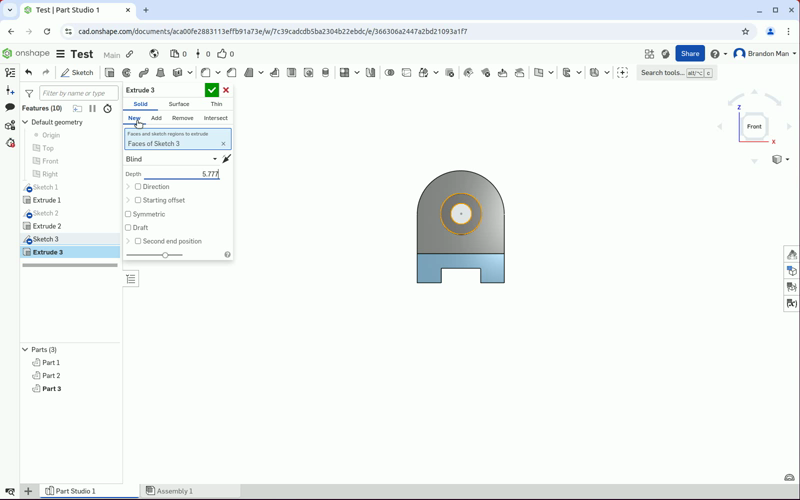
key(enter)
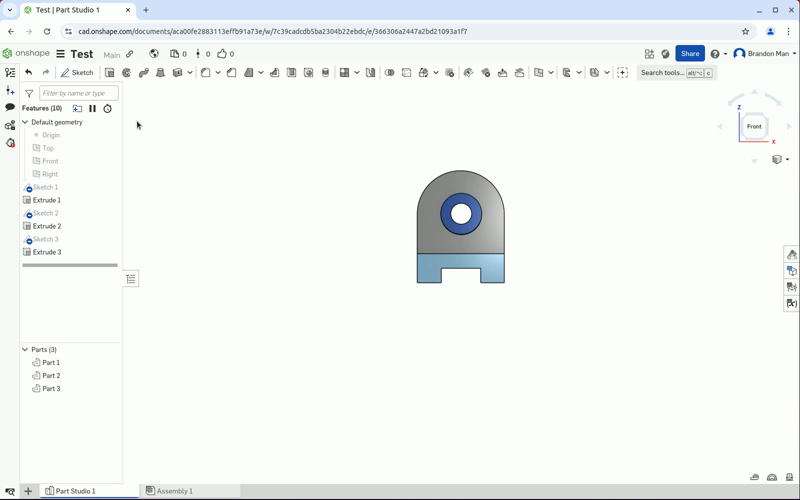
key(shift+h)
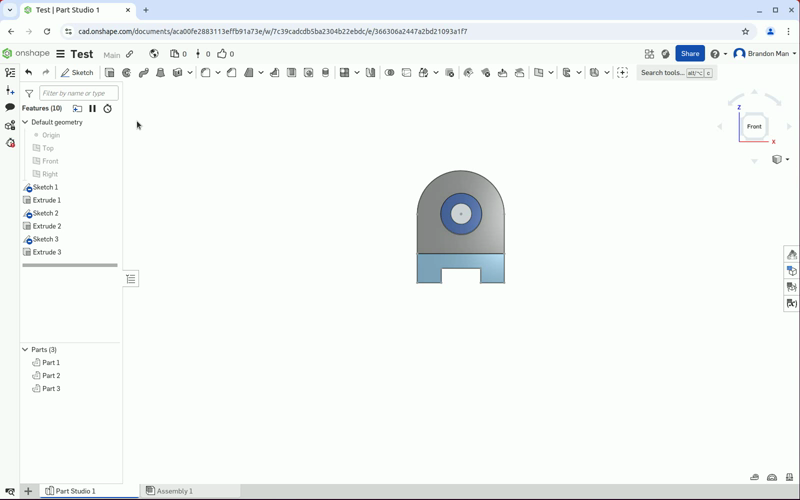
key(shift+h)
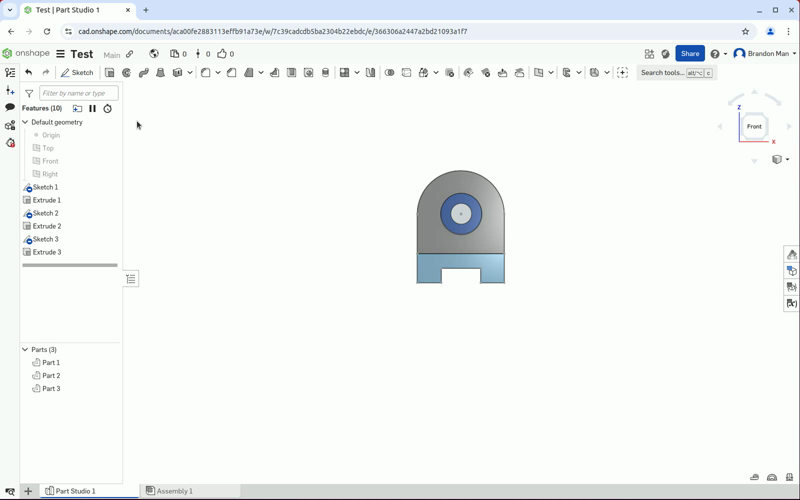
key(shift+7)
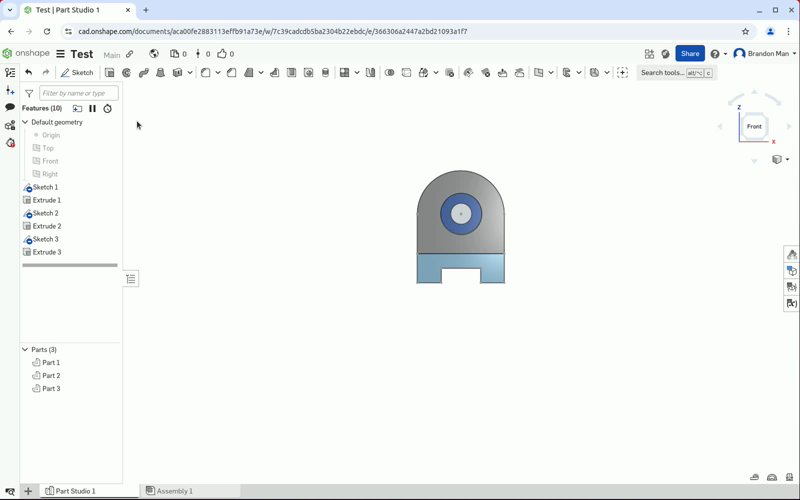
key(left, 2)
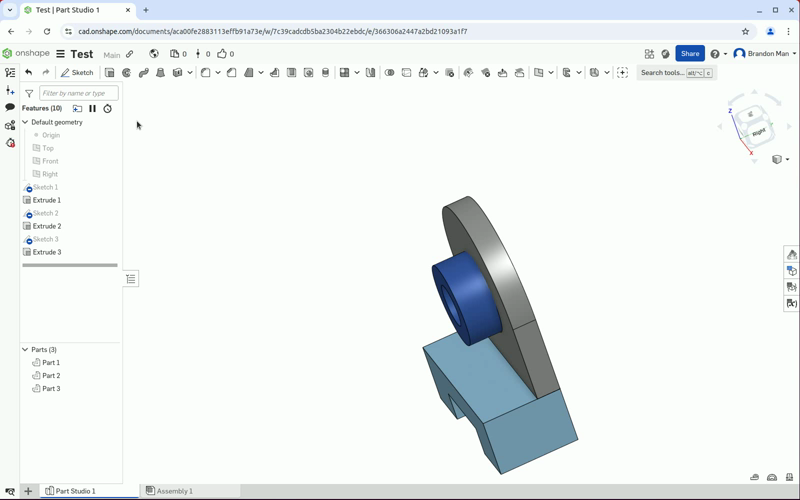
key(down, 2)
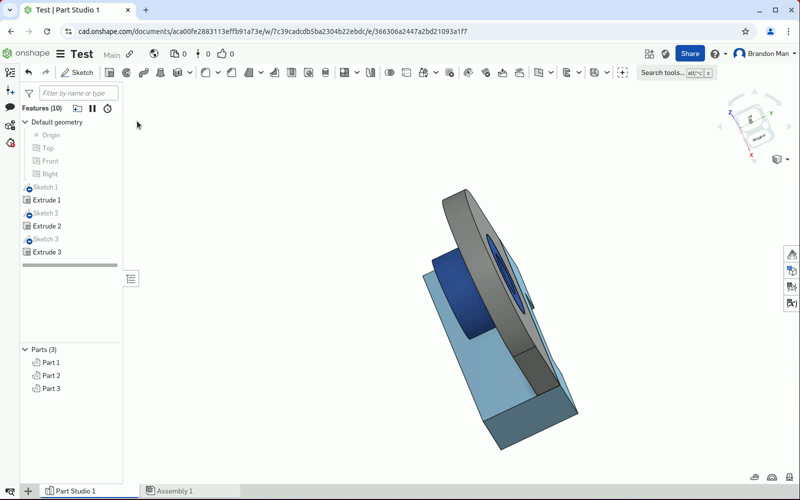
key(up, 2)
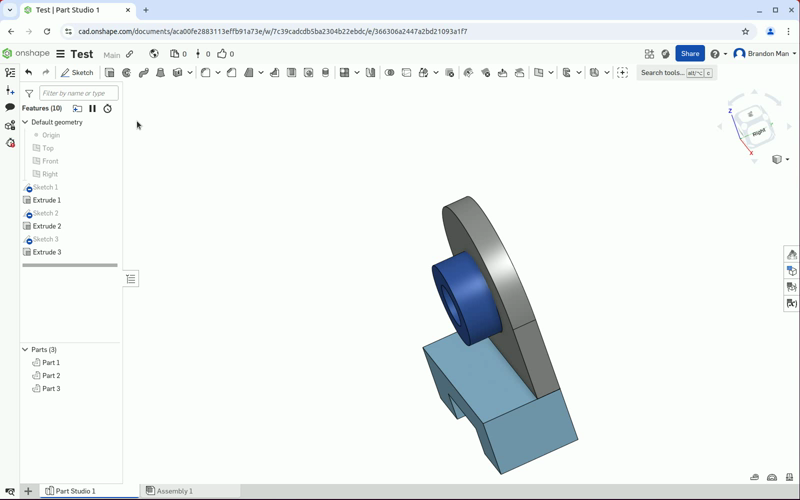
key(right, 2)
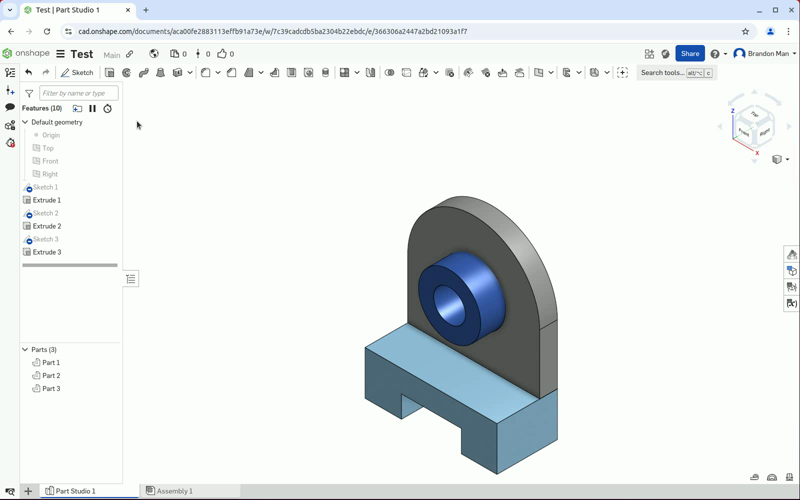
mouse_move(73, 189)
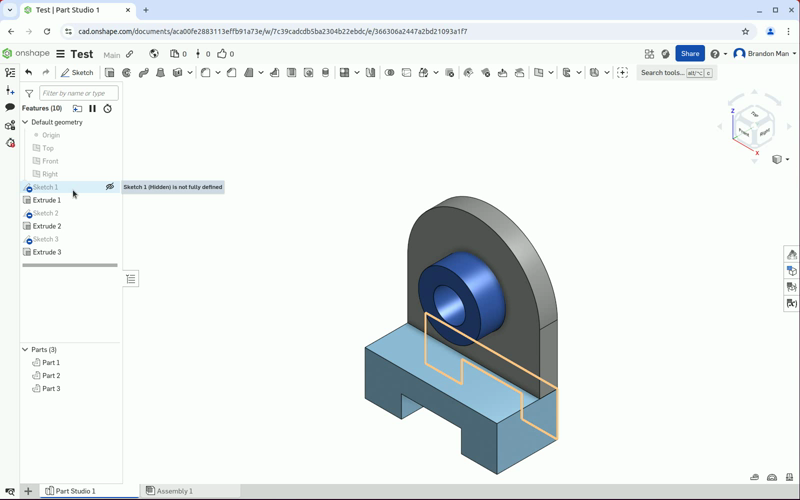
click(73, 189)